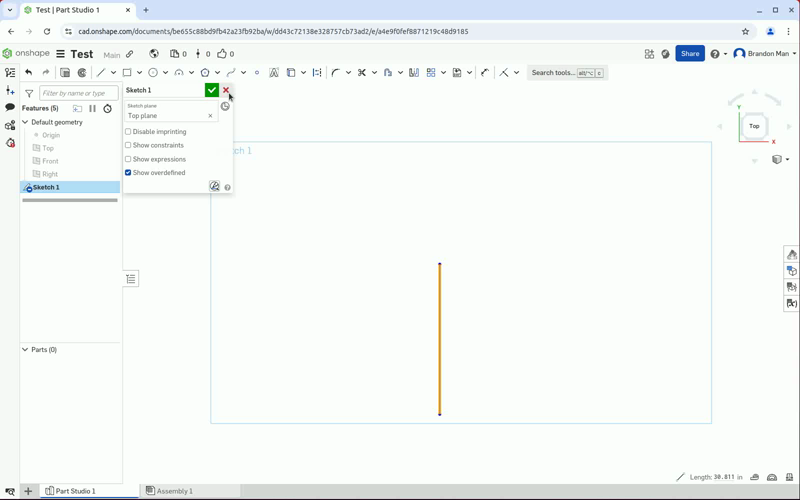
key(shift+h)
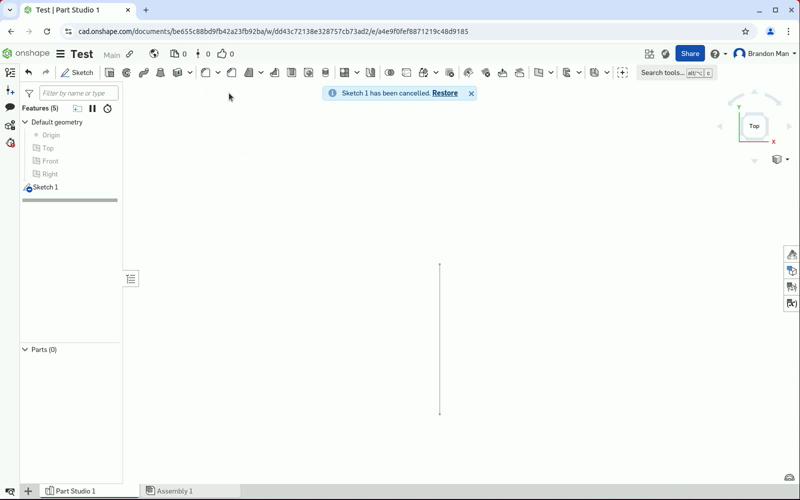
key(shift+s)
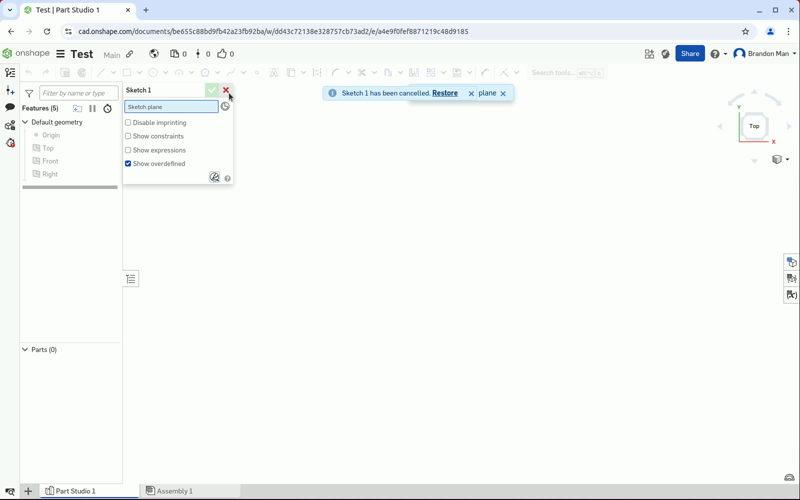
mouse_move(73, 150)
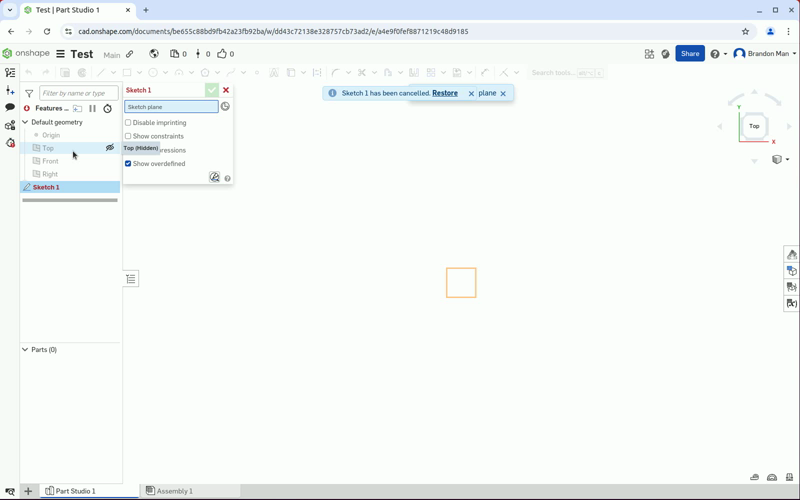
click(73, 150)
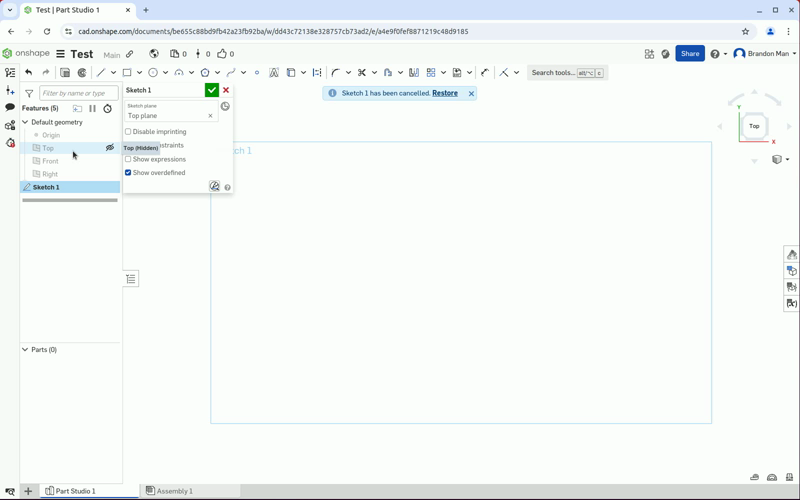
mouse_move(73, 352)
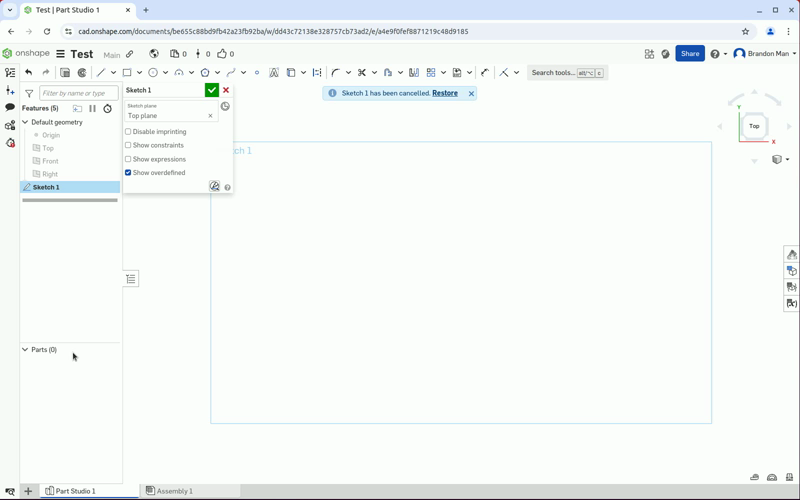
key(y)
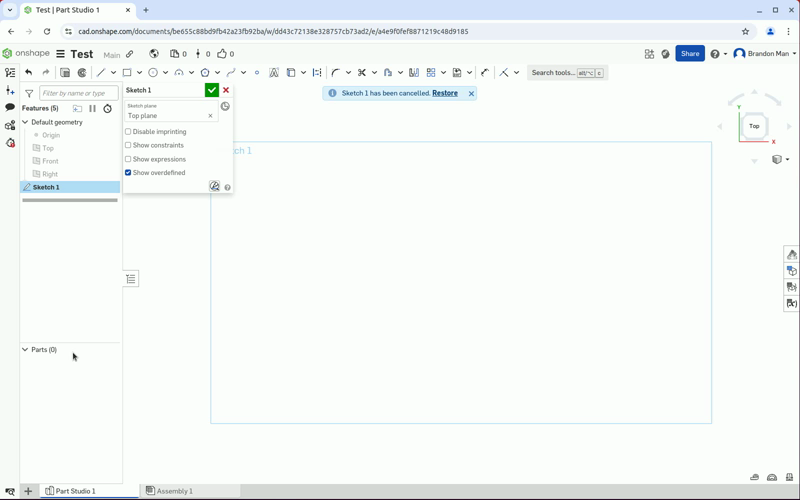
key(c)
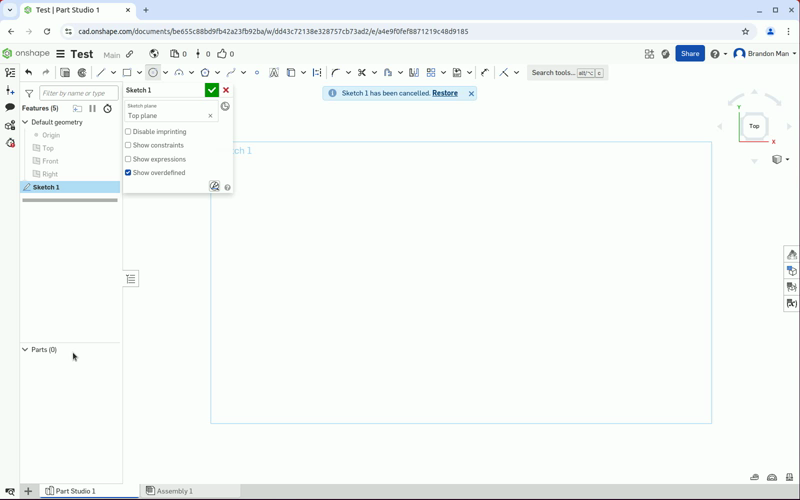
key_down(shift)
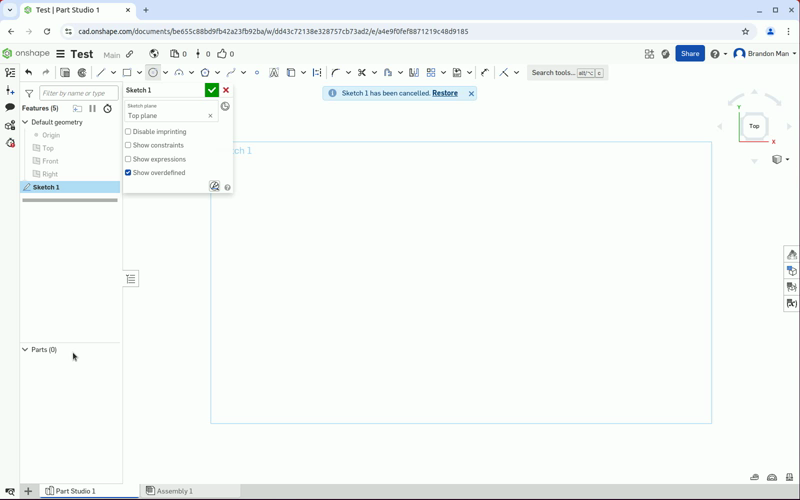
mouse_move(461, 282)
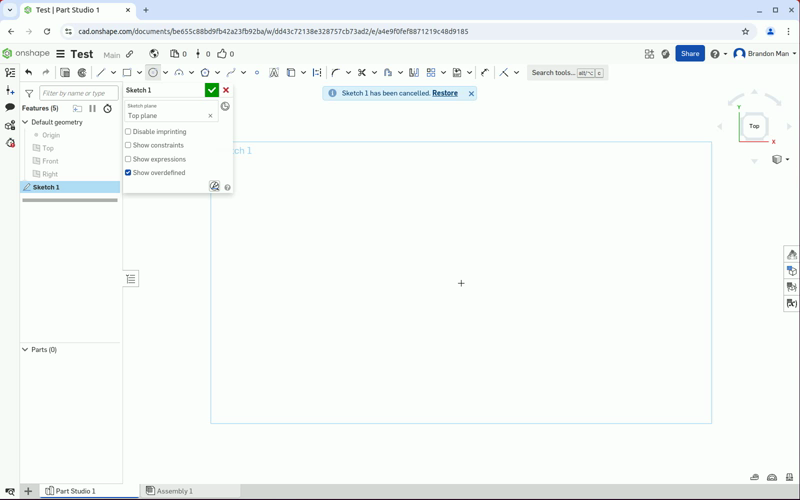
click(461, 282)
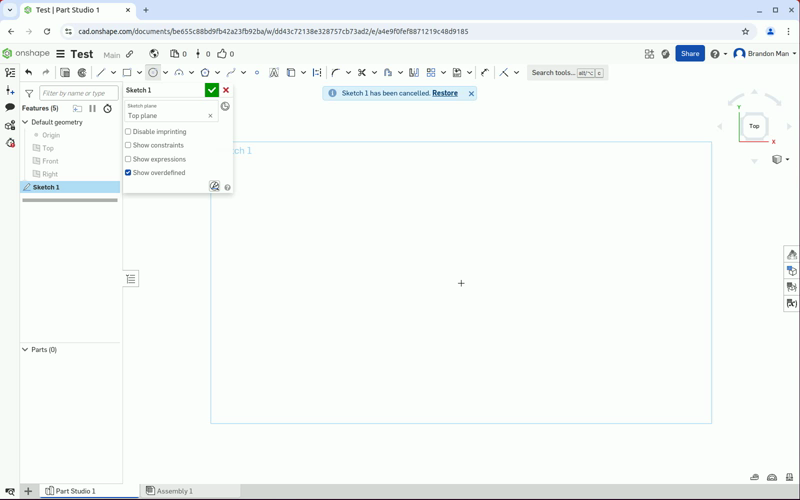
key_up(shift)
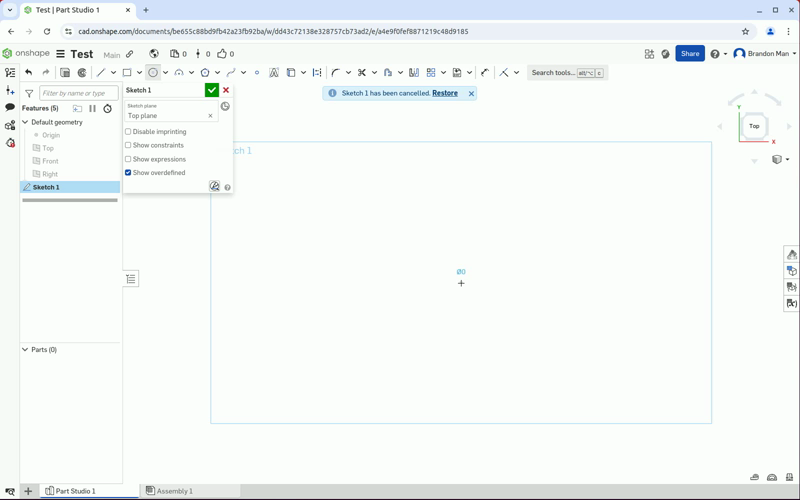
mouse_move(521, 282)
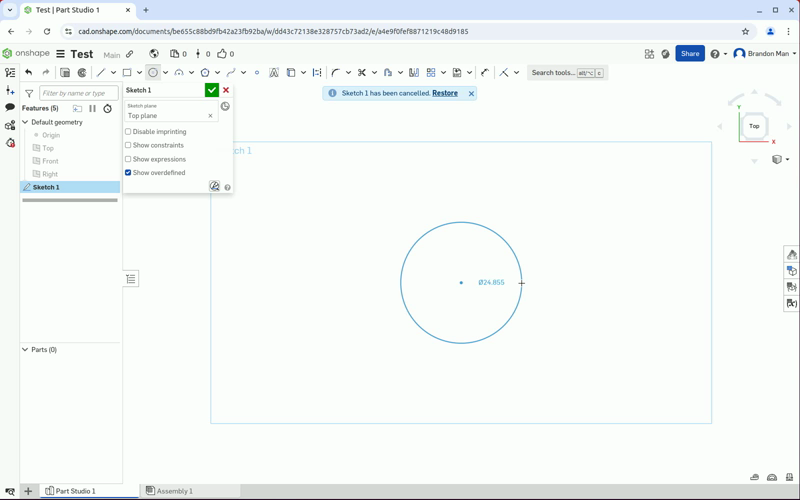
click(521, 282)
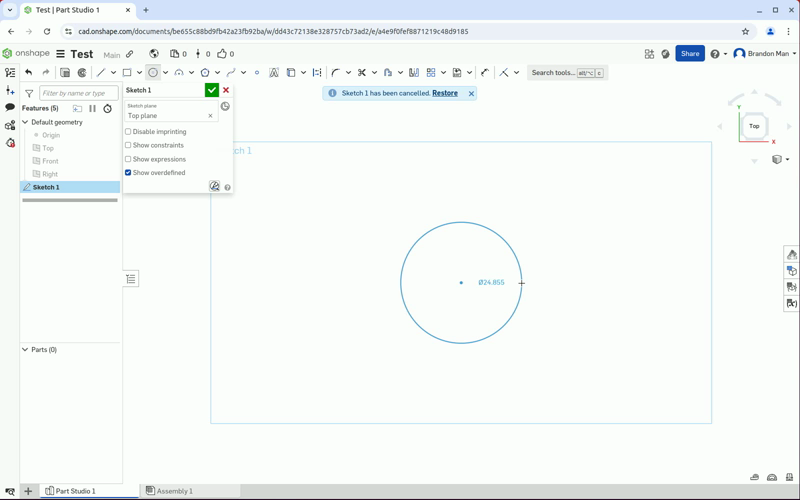
key(esc)
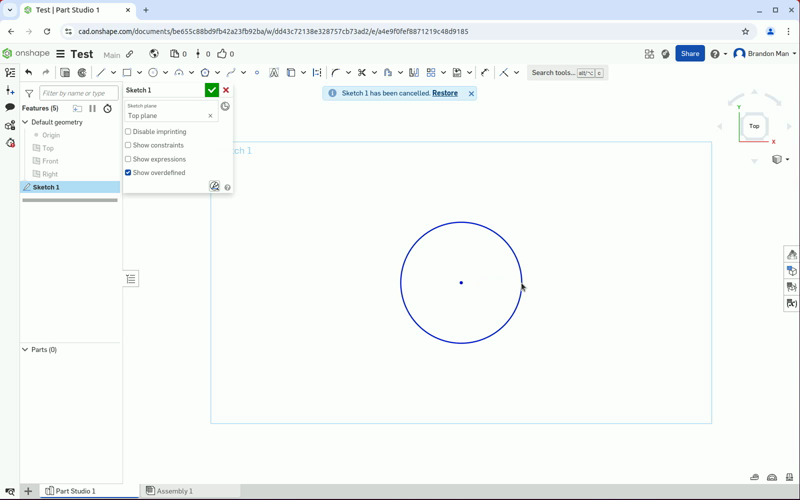
key(c)
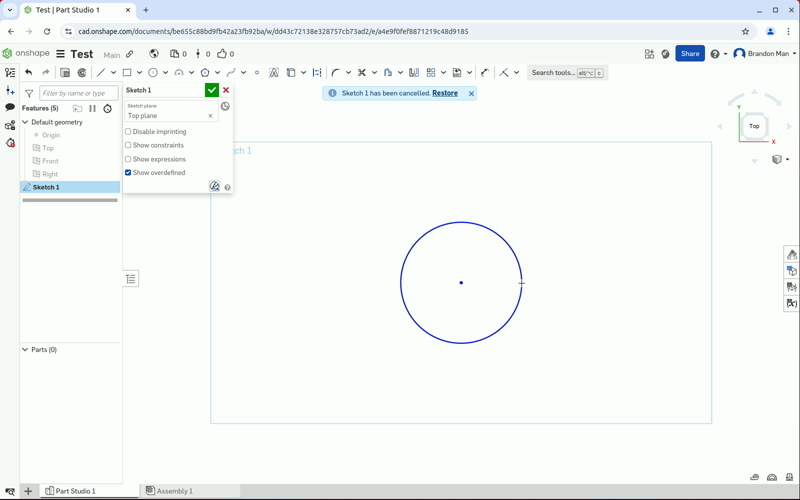
key_down(shift)
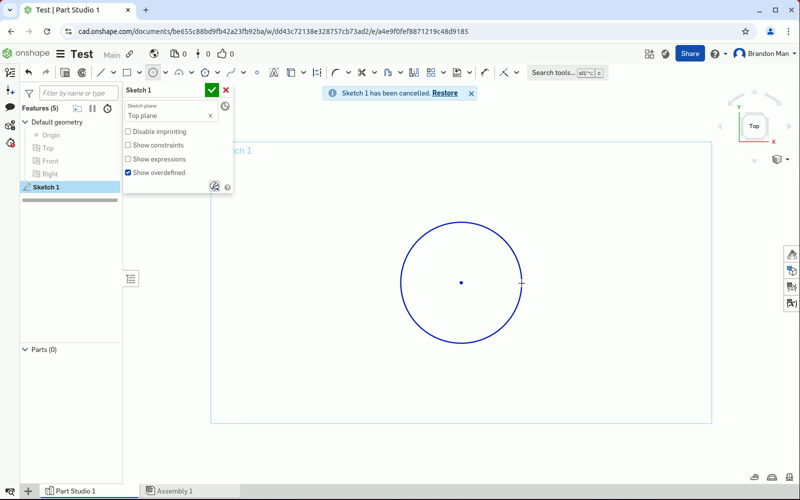
mouse_move(461, 282)
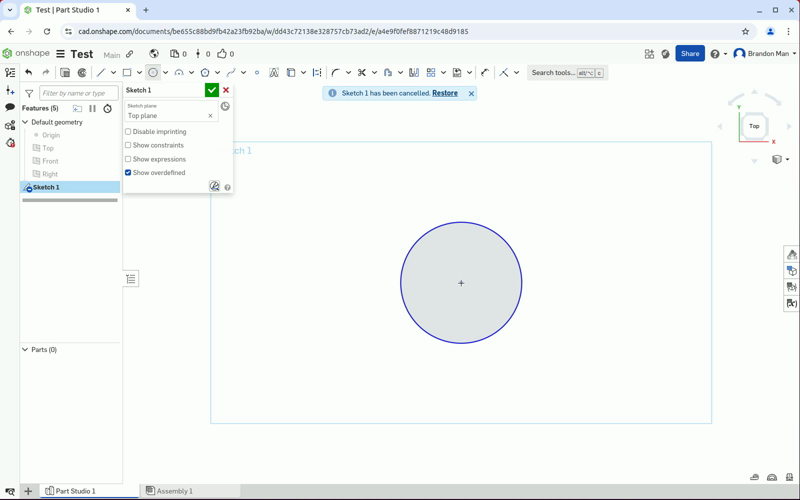
click(461, 282)
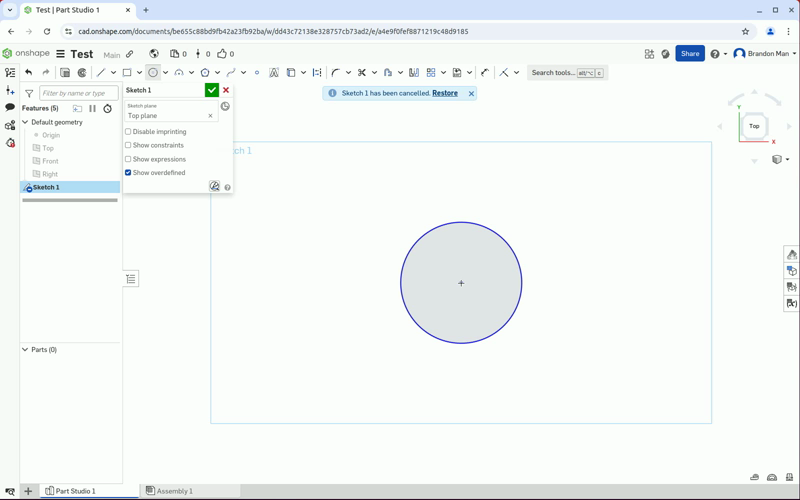
key_up(shift)
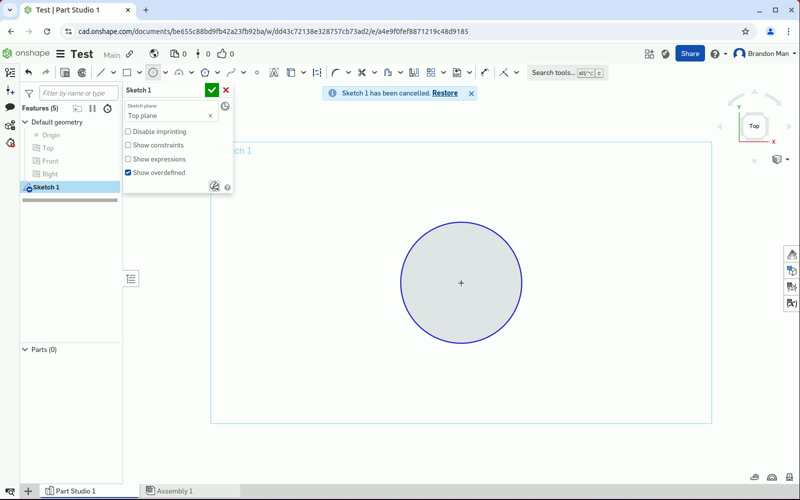
mouse_move(490, 282)
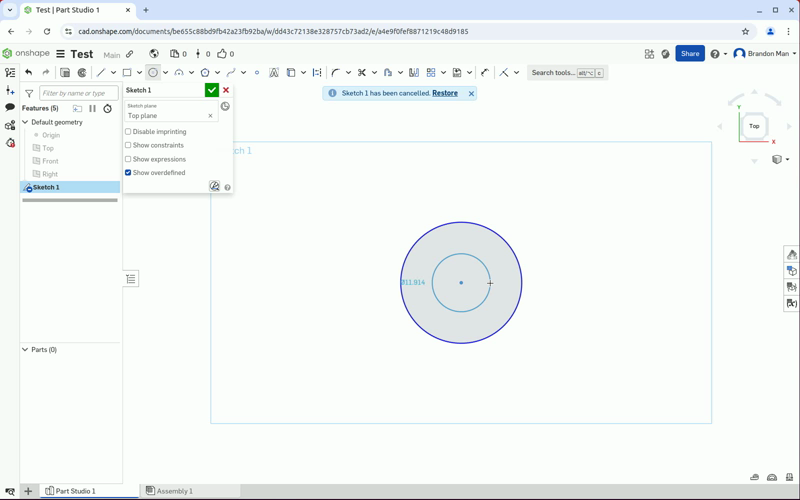
click(490, 282)
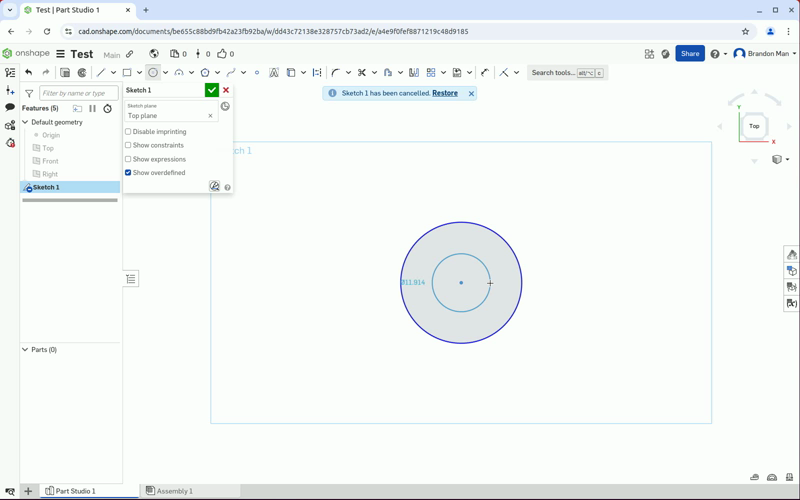
key(esc)
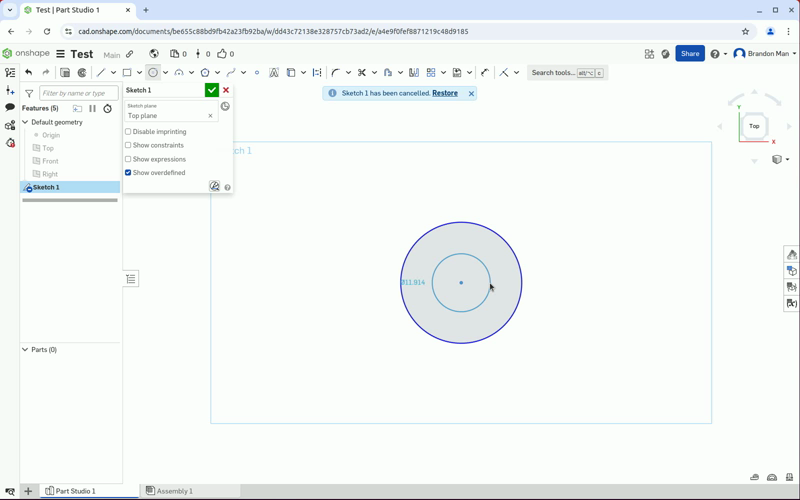
mouse_move(459, 240)
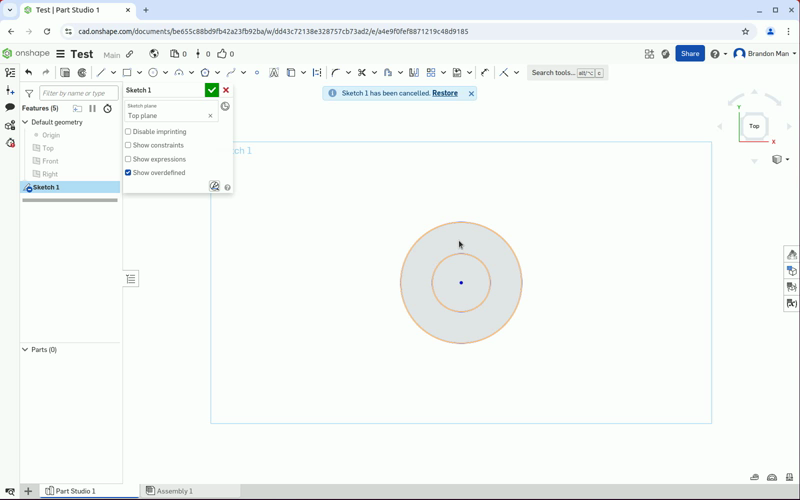
click(459, 240)
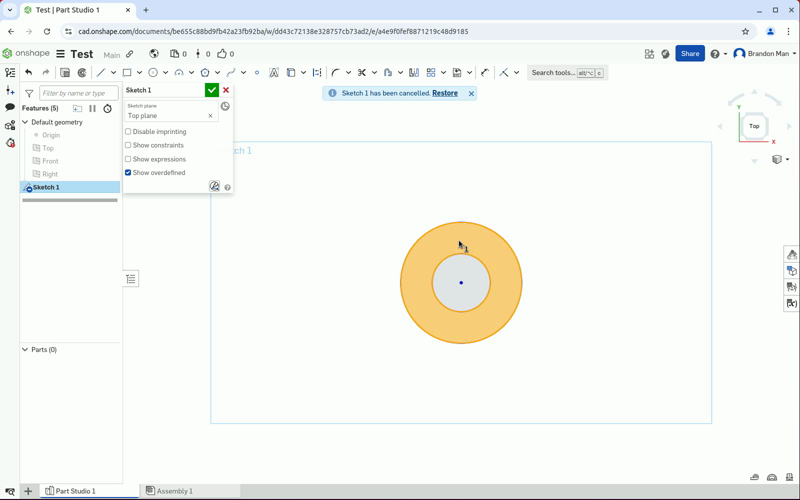
mouse_move(73, 352)
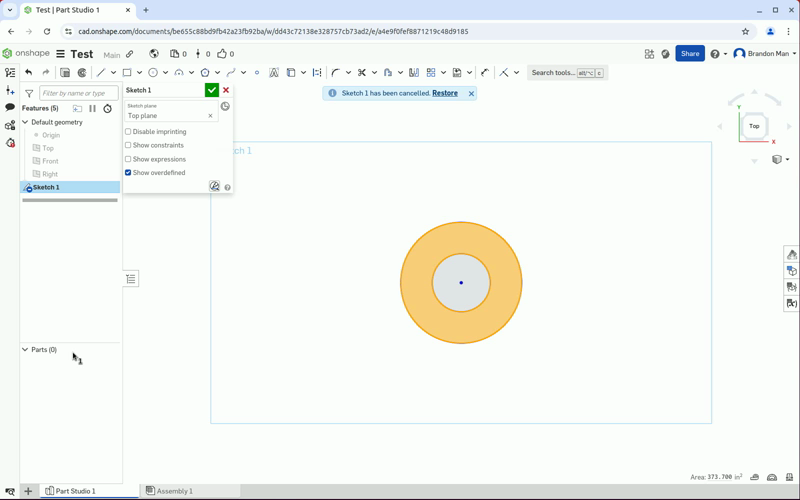
key(shift+y)
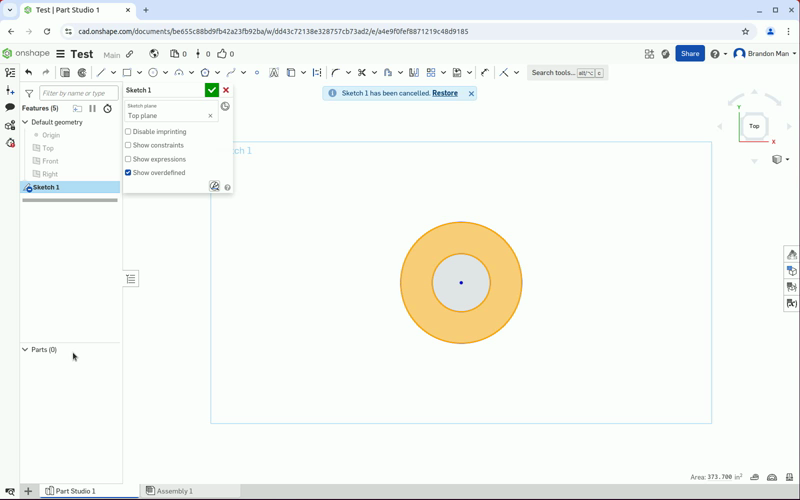
key(shift+e)
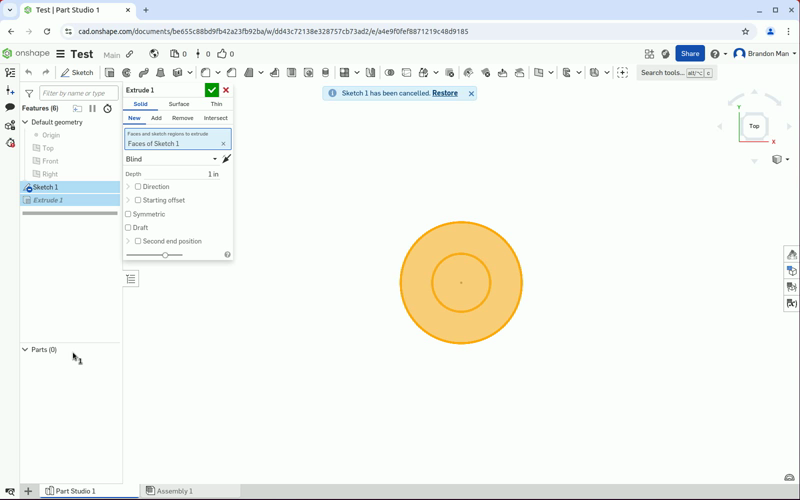
mouse_move(143, 106)
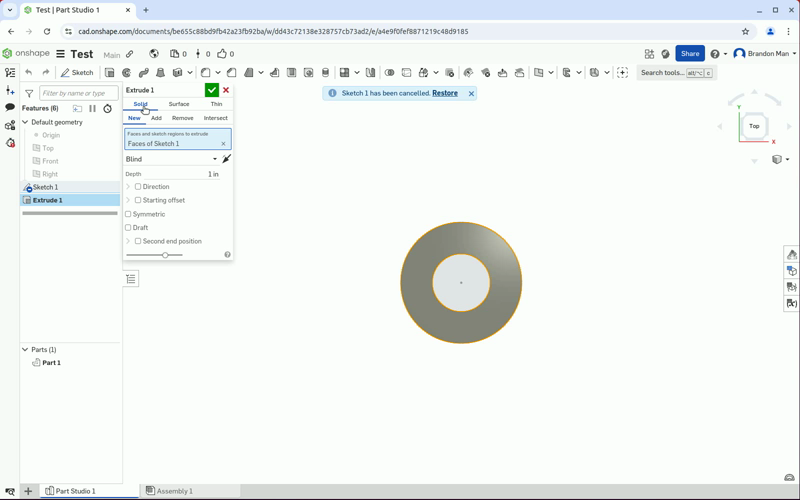
click(143, 106)
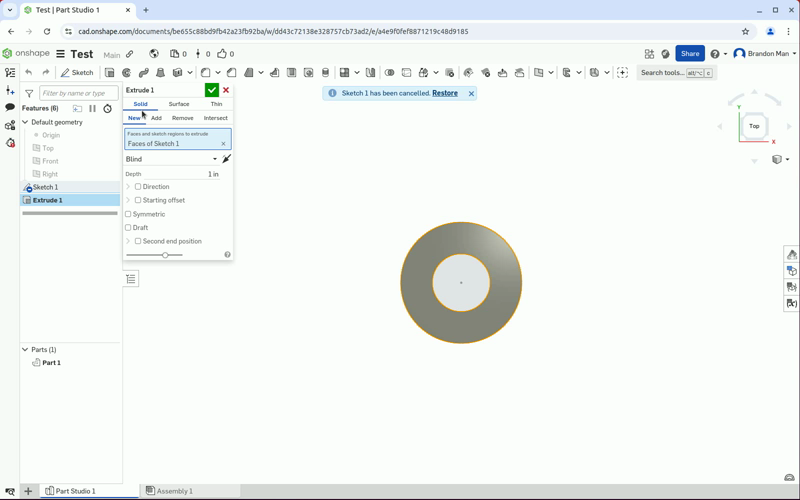
mouse_move(137, 120)
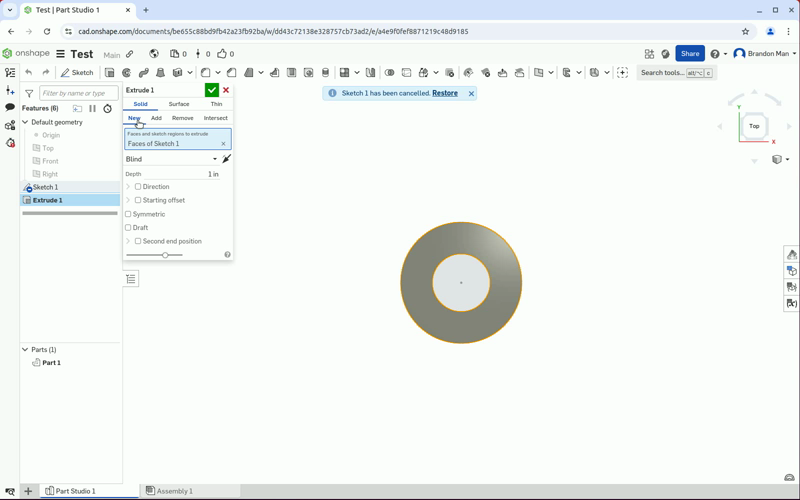
click(137, 120)
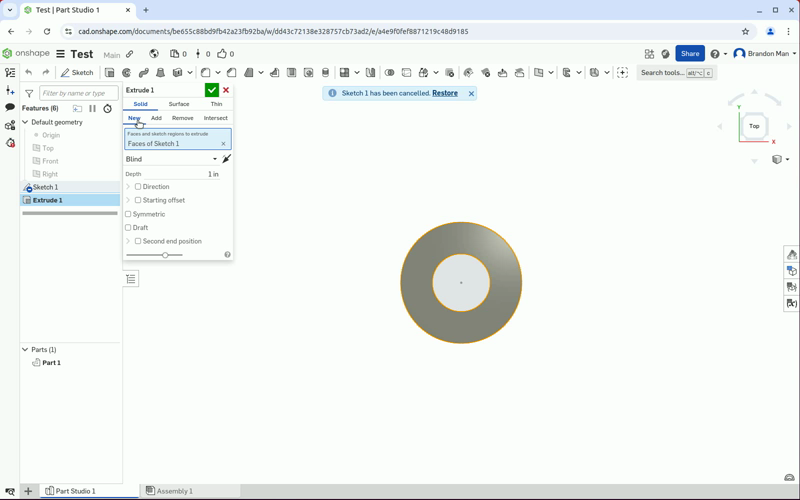
key(tab, 4)
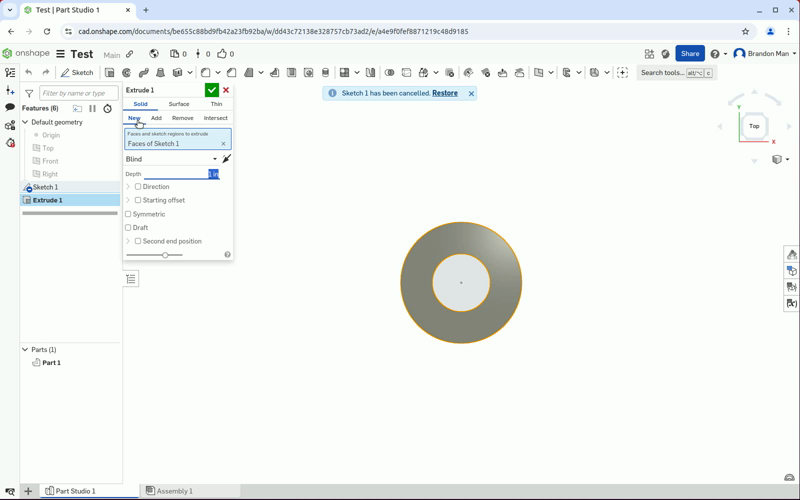
text(4.814)
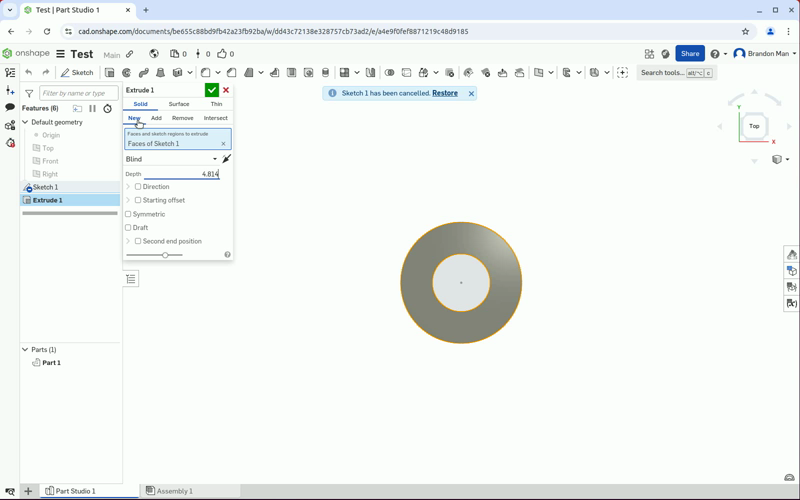
key(enter)
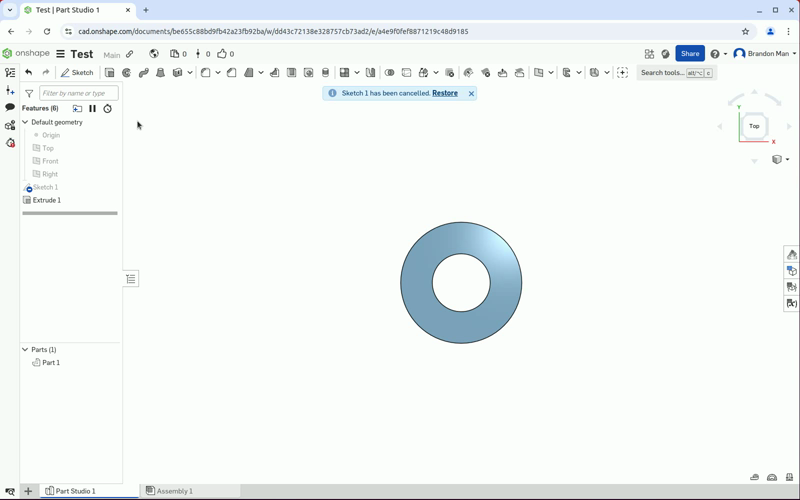
key(shift+h)
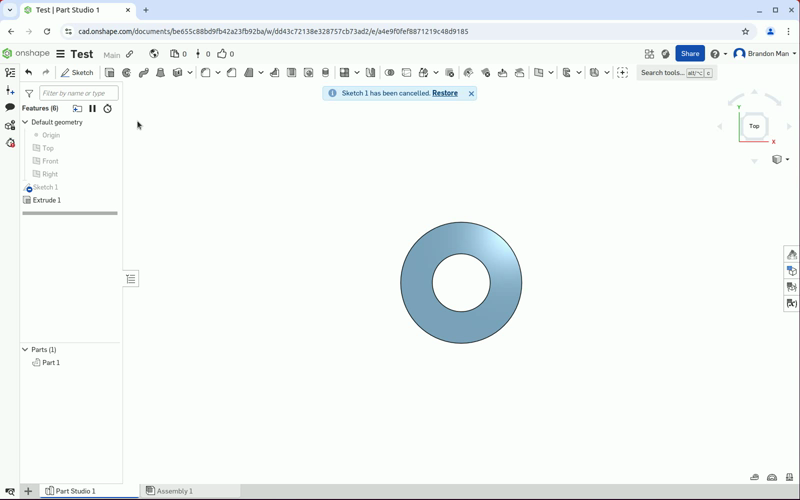
key(shift+h)
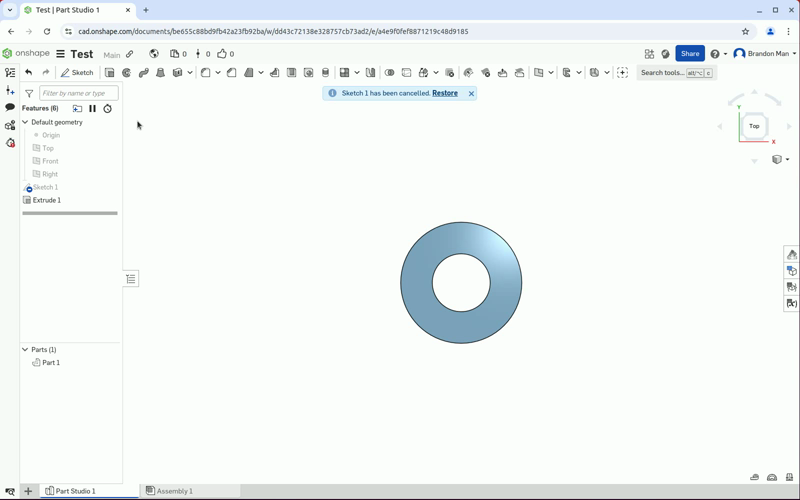
mouse_move(73, 189)
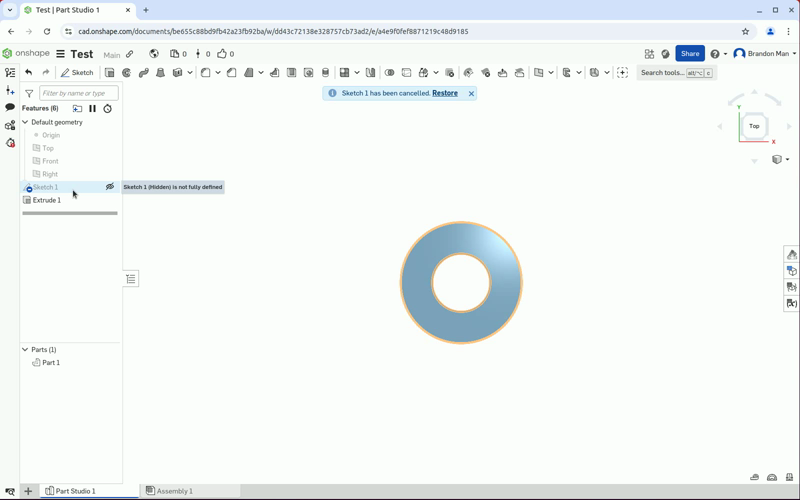
click(73, 189)
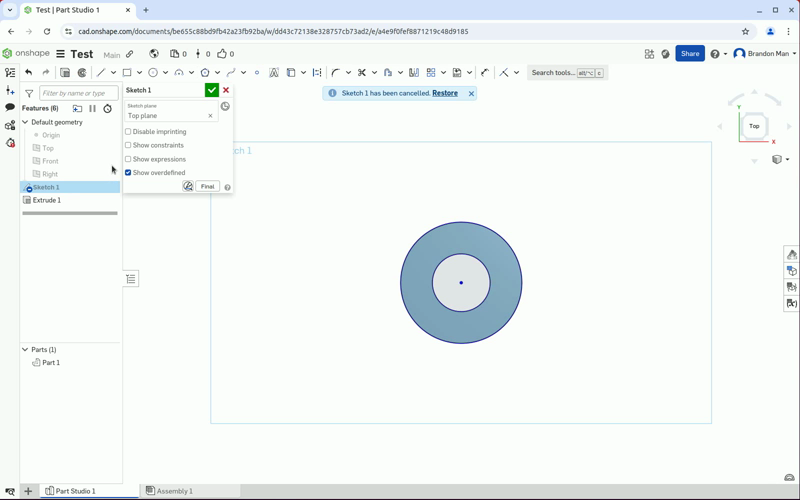
mouse_move(229, 92)
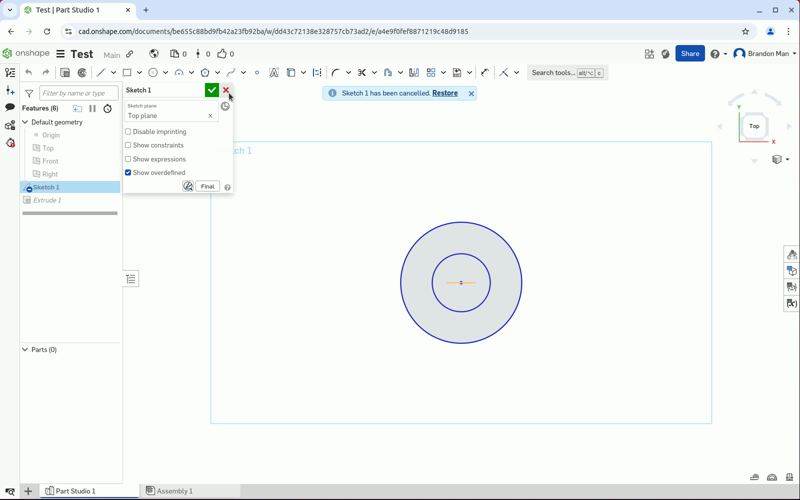
click(229, 92)
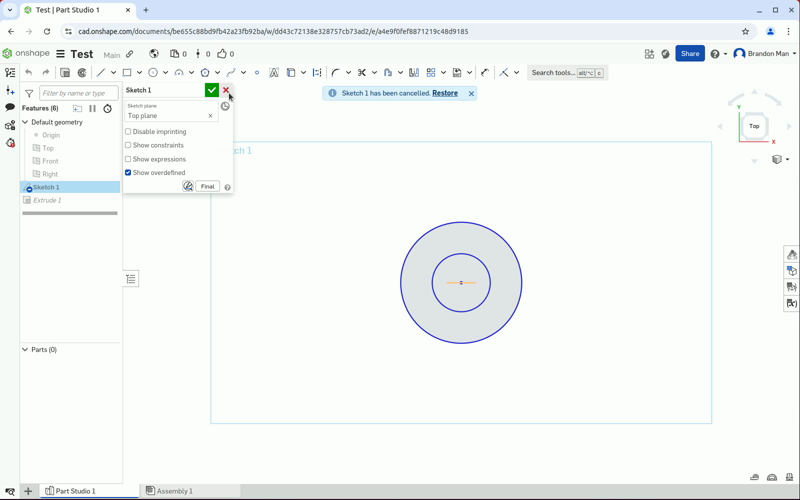
key(shift+s)
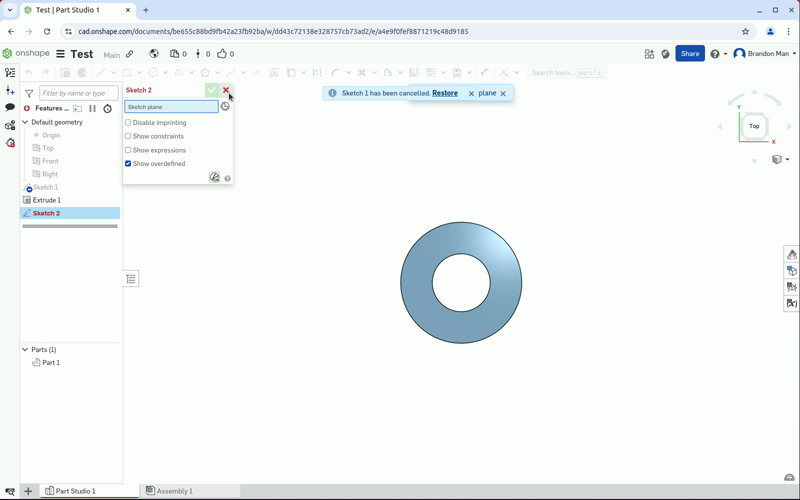
mouse_move(73, 150)
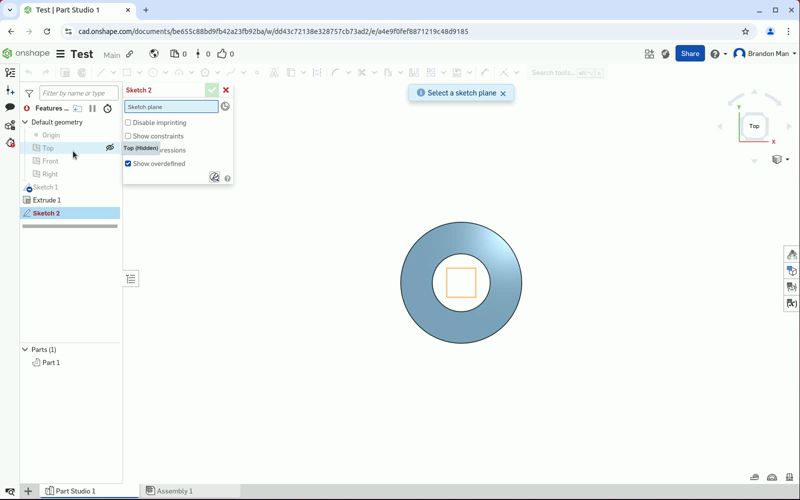
click(73, 150)
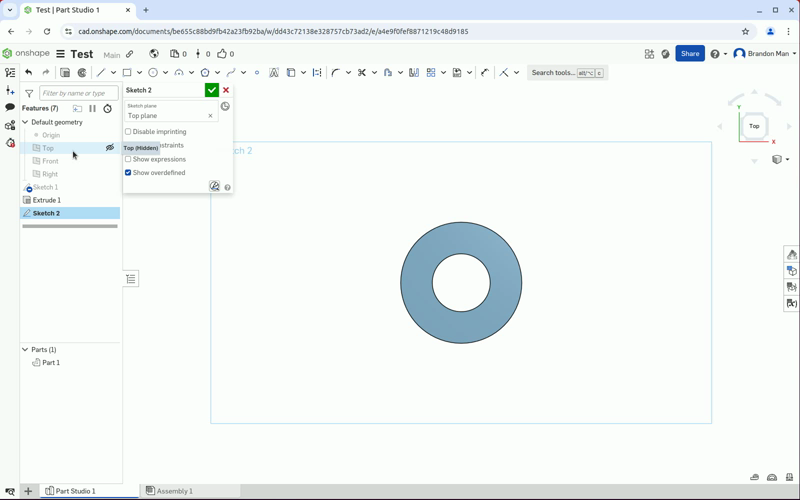
mouse_move(73, 352)
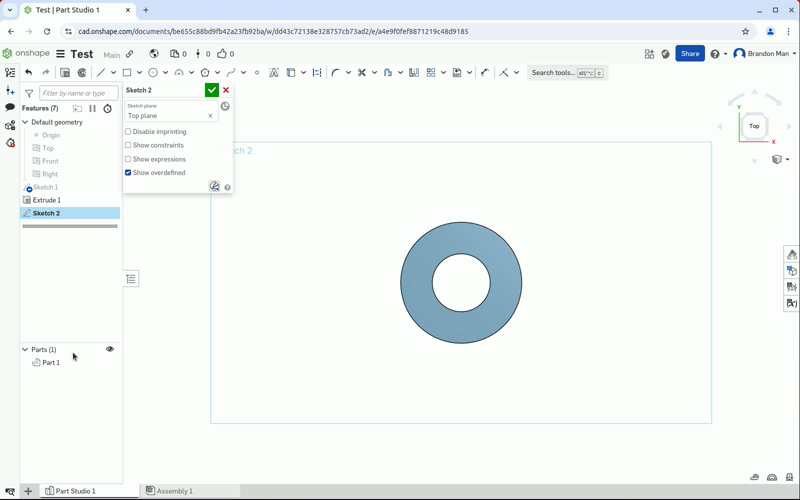
key(y)
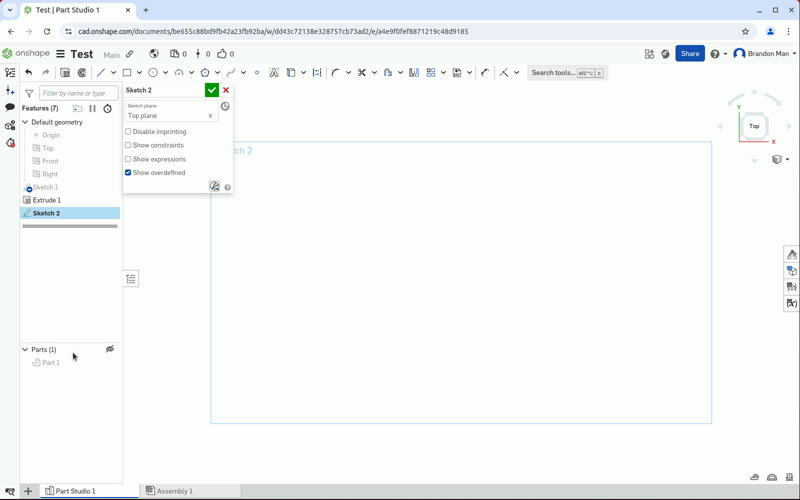
key(l)
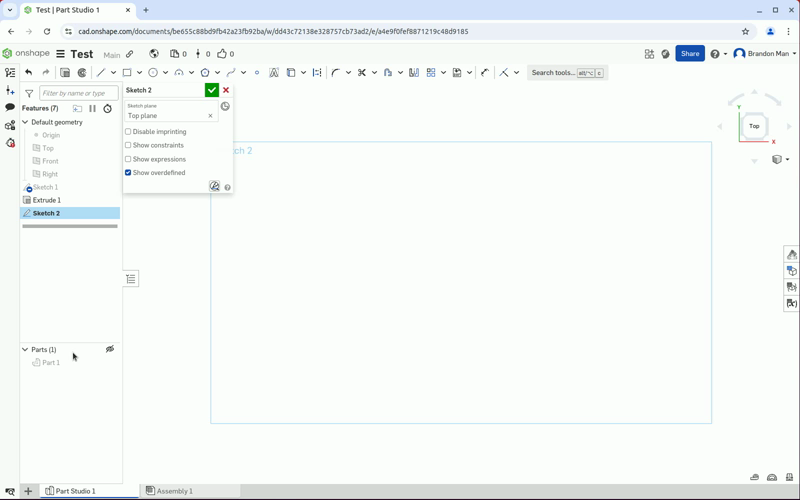
key_down(shift)
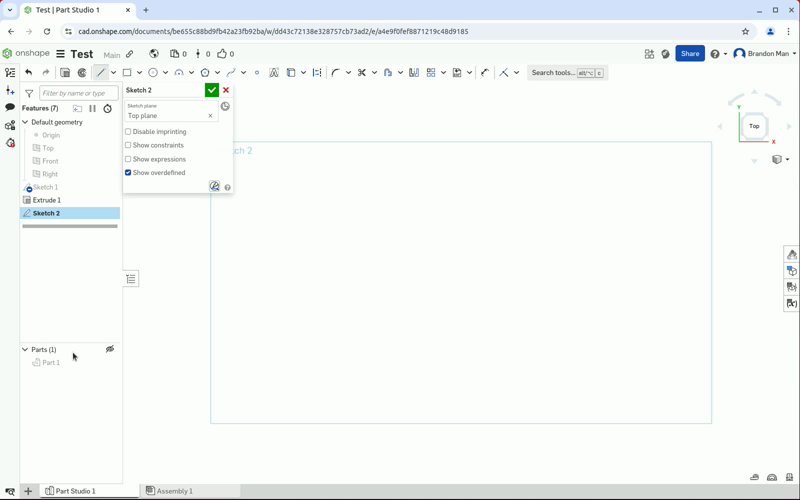
mouse_move(480, 339)
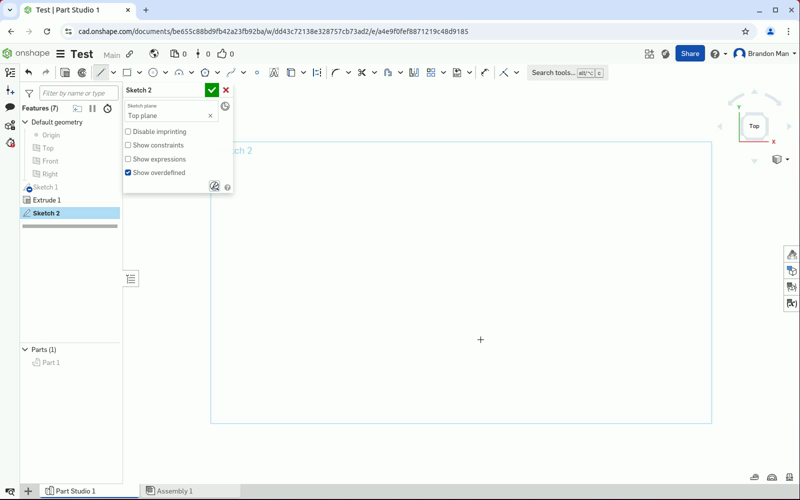
click(480, 339)
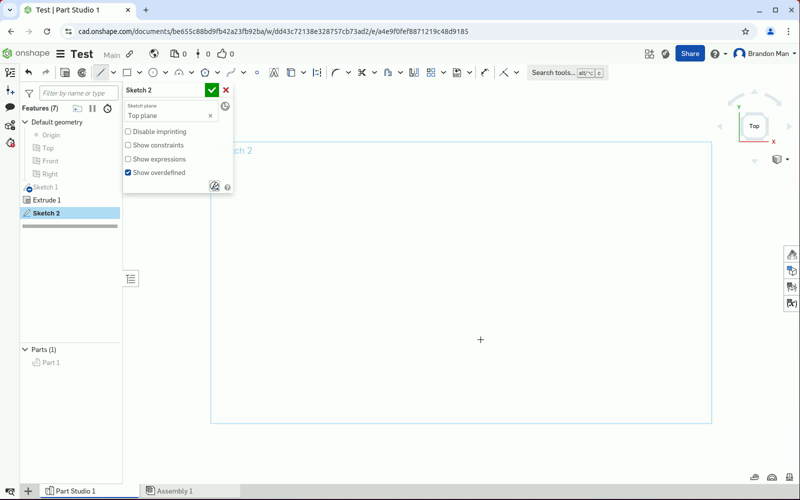
key_up(shift)
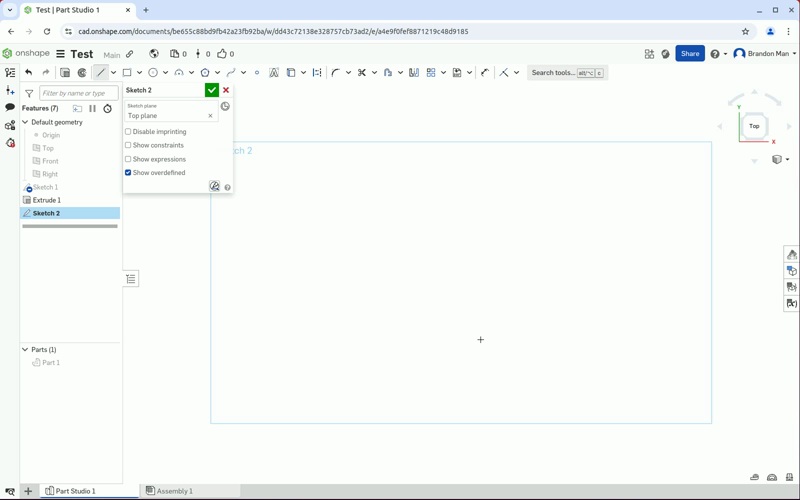
key_down(shift)
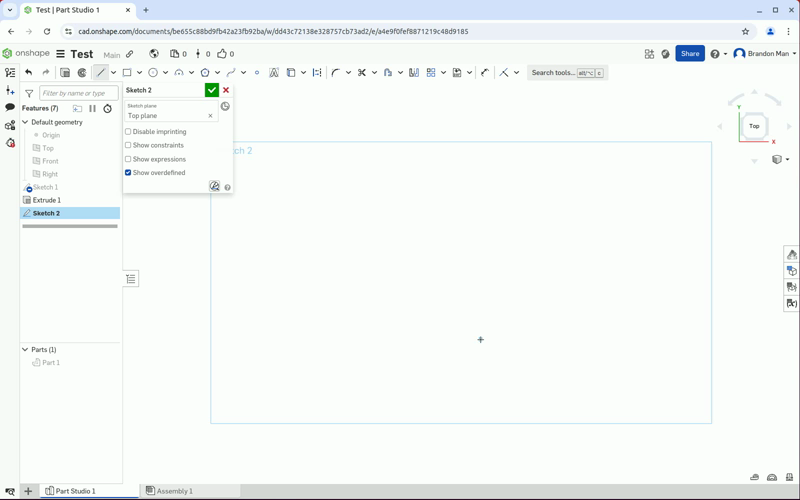
mouse_move(573, 307)
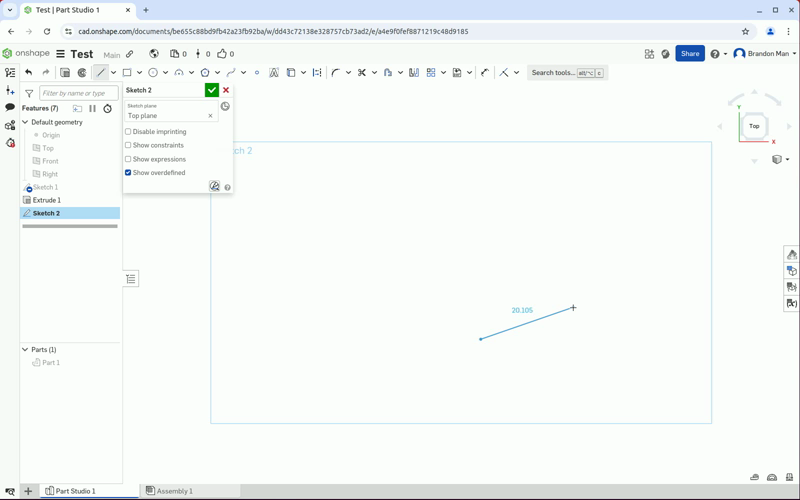
click(573, 307)
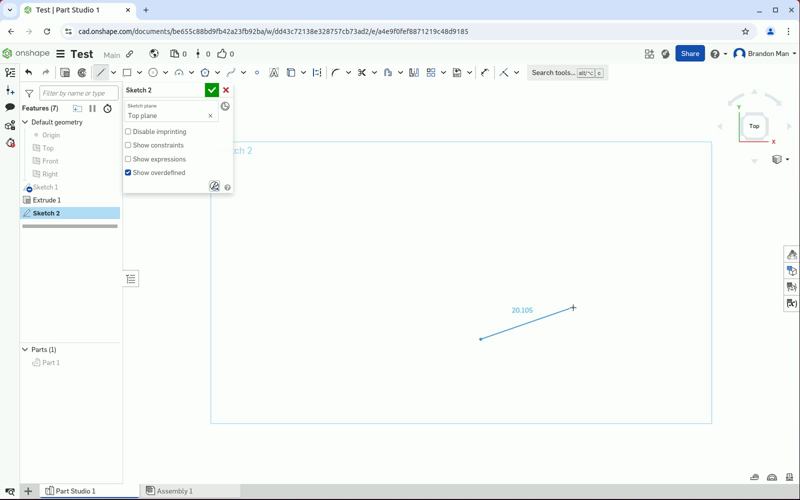
key_up(shift)
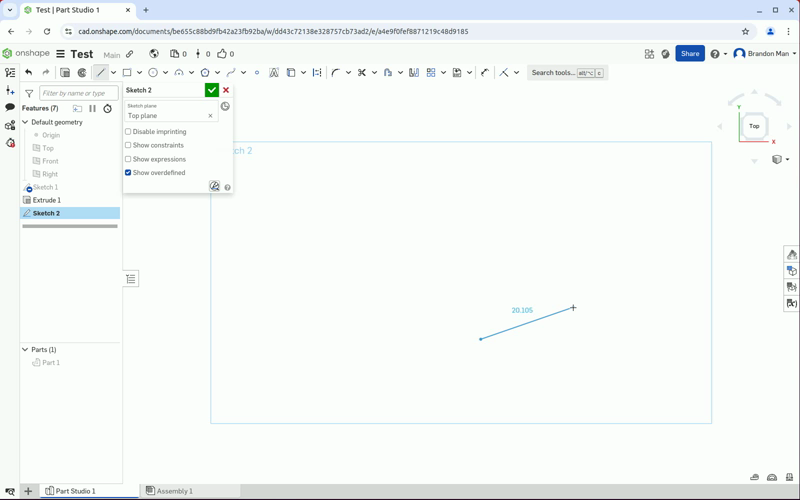
key_down(shift)
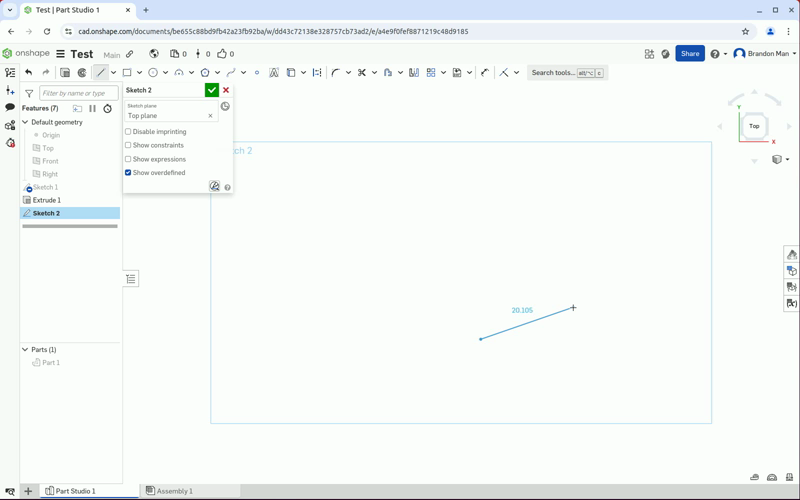
mouse_move(589, 307)
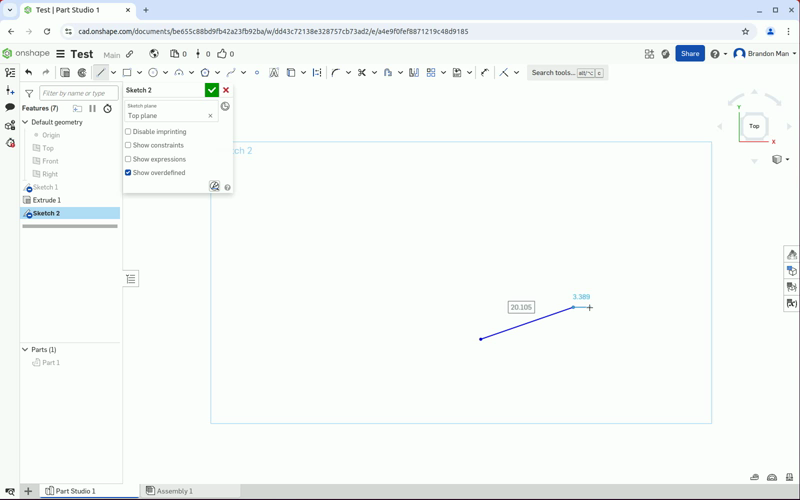
mouse_move(573, 258)
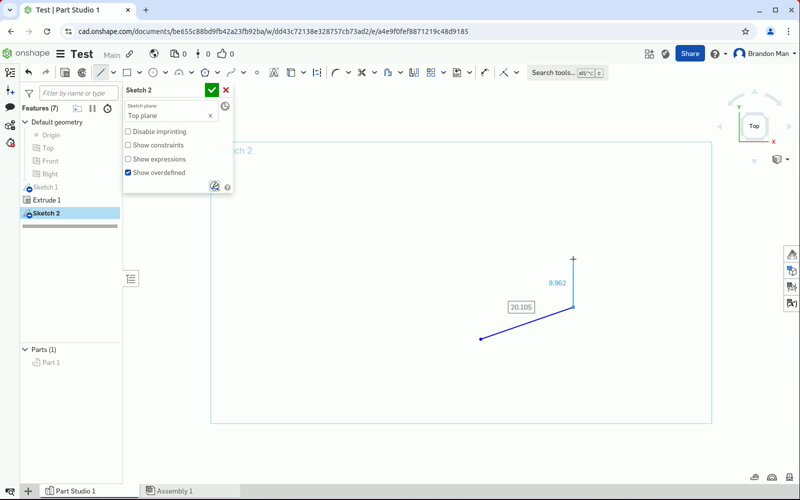
click(573, 258)
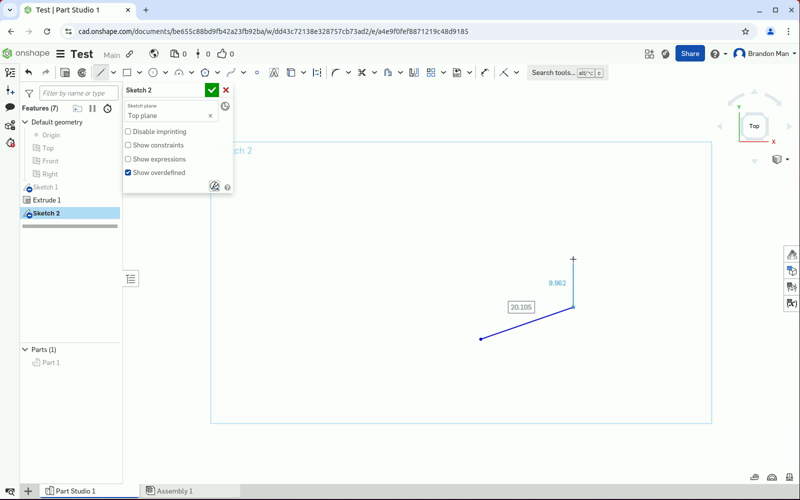
key_up(shift)
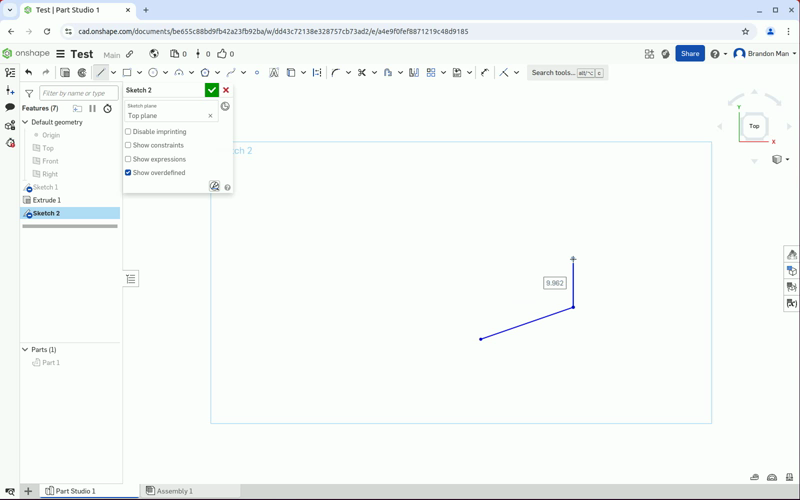
key_down(shift)
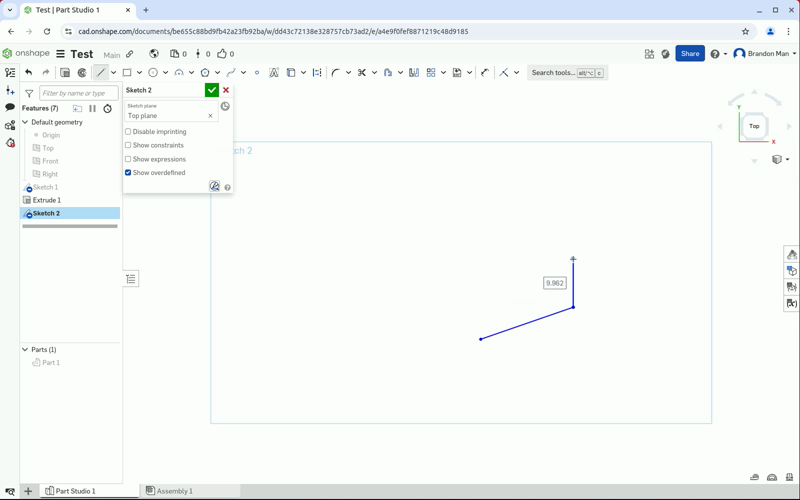
mouse_move(480, 226)
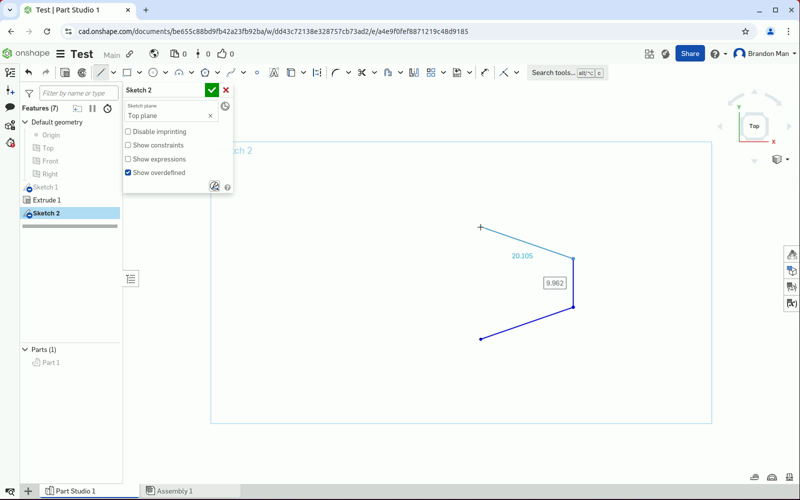
click(480, 226)
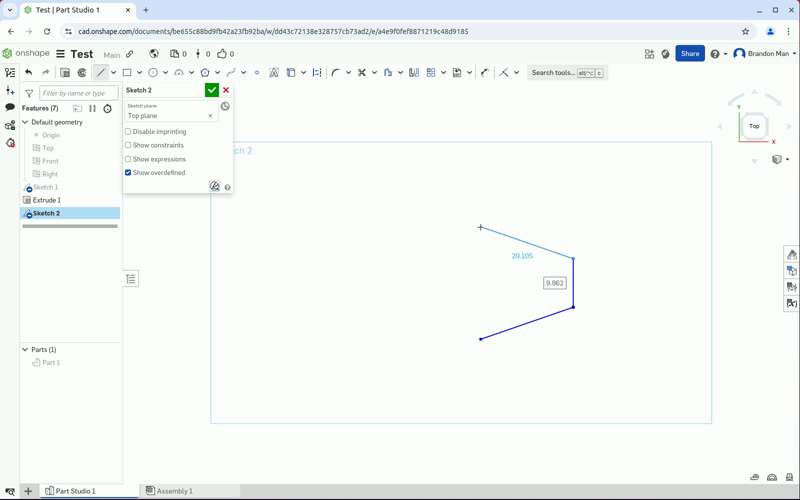
key_up(shift)
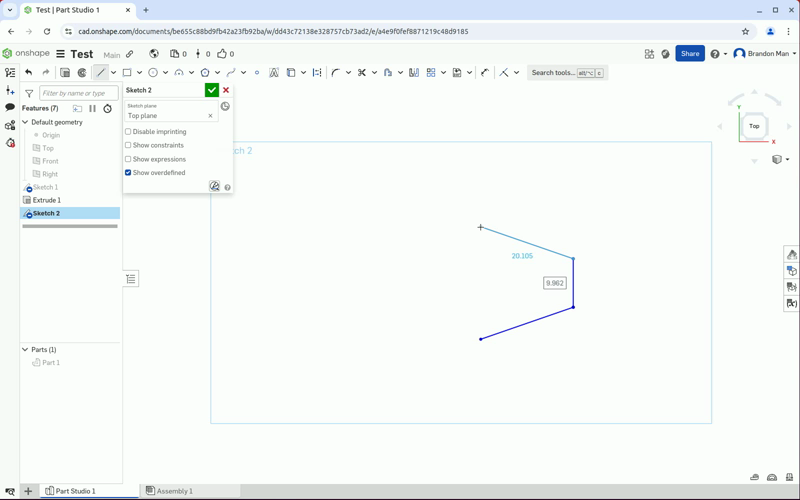
key(esc)
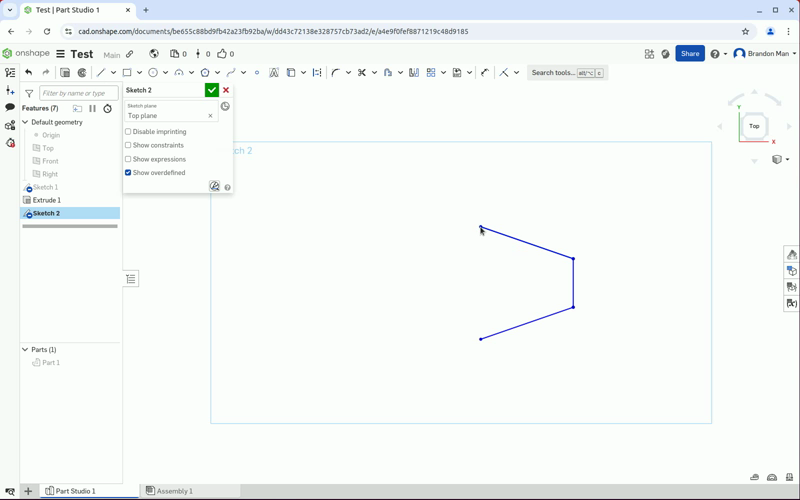
key(a)
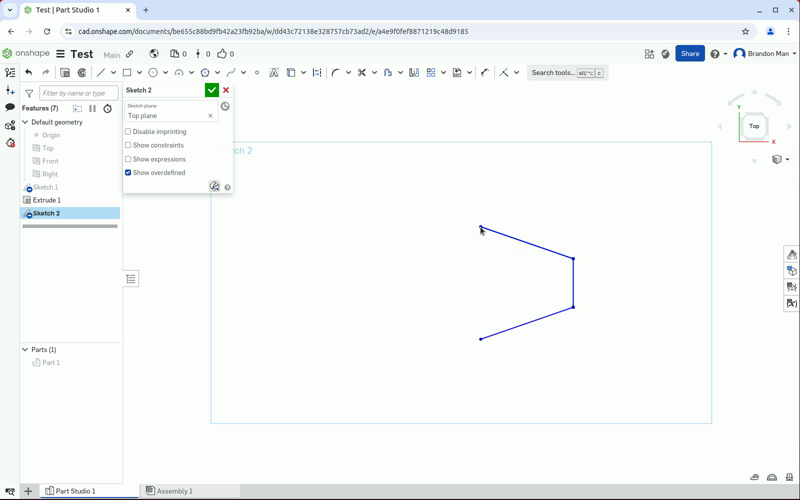
mouse_move(480, 226)
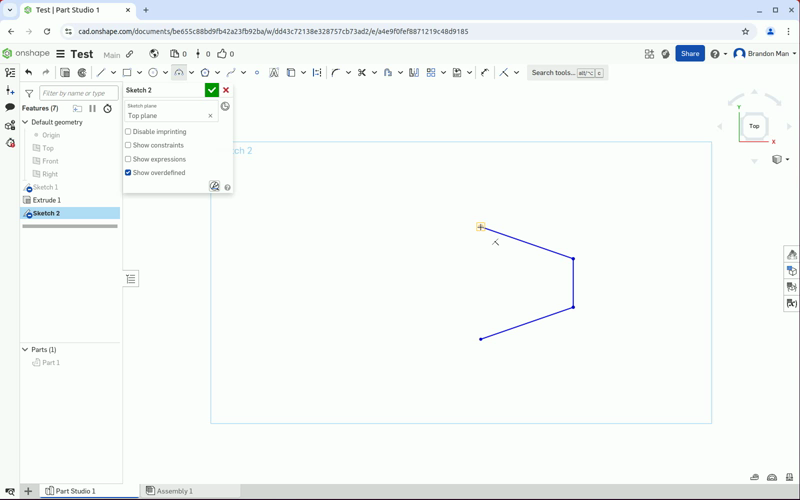
click(480, 226)
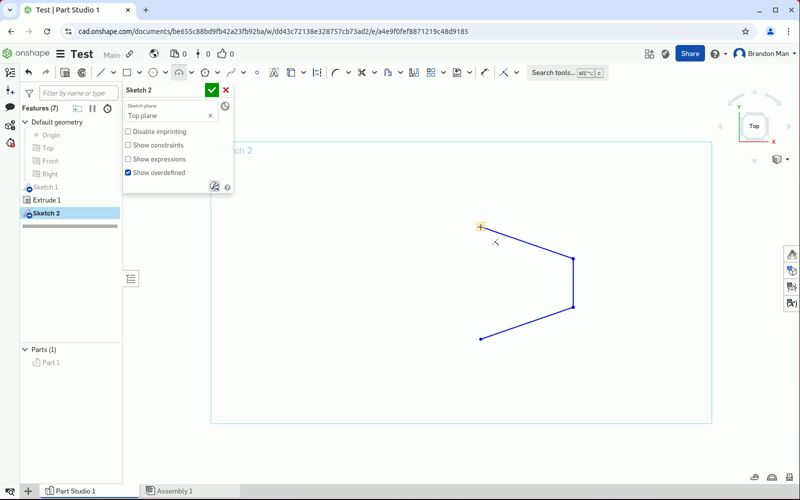
mouse_move(480, 339)
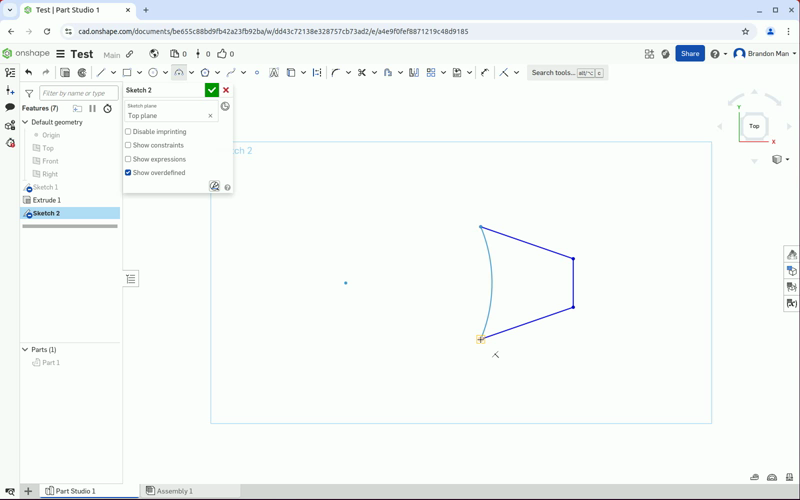
click(480, 339)
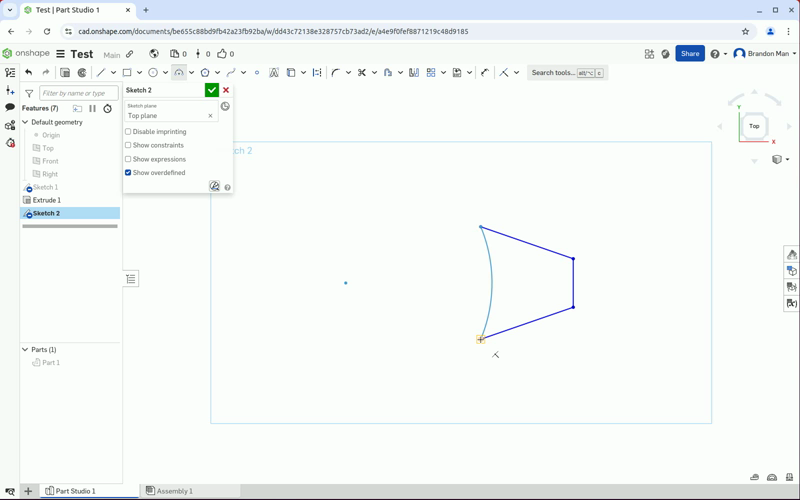
key_down(shift)
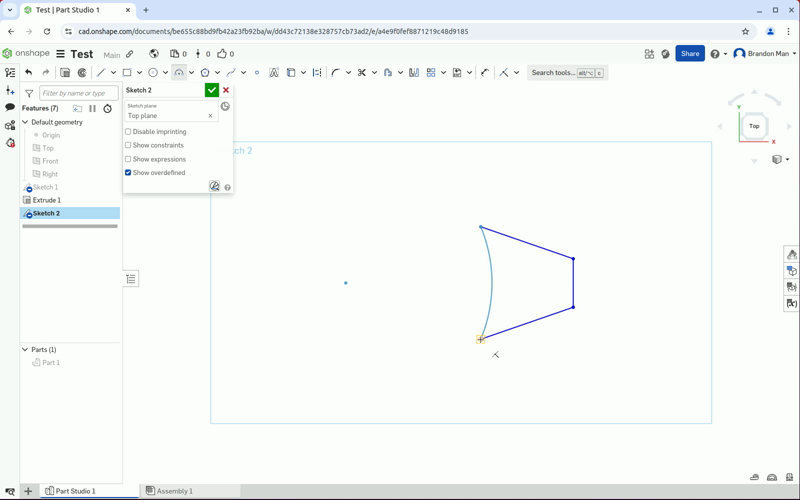
mouse_move(520, 282)
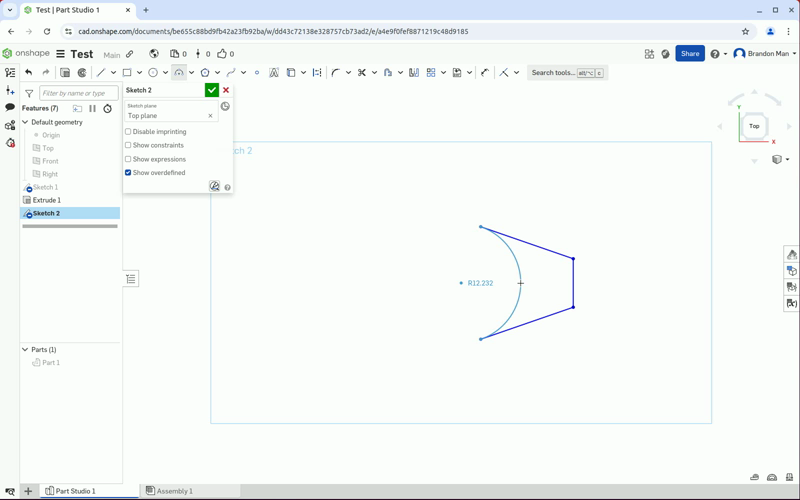
click(520, 282)
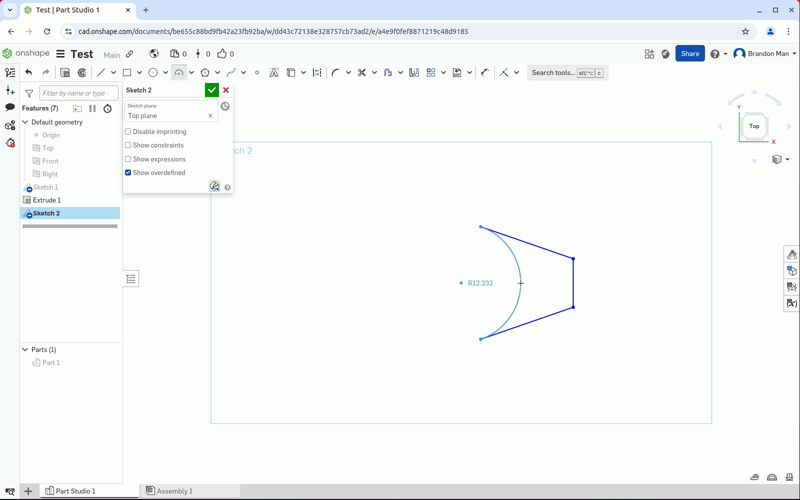
key_up(shift)
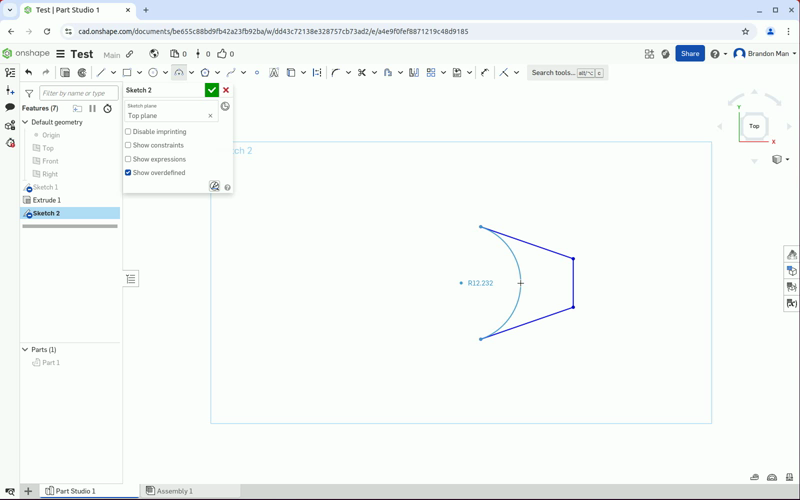
key(esc)
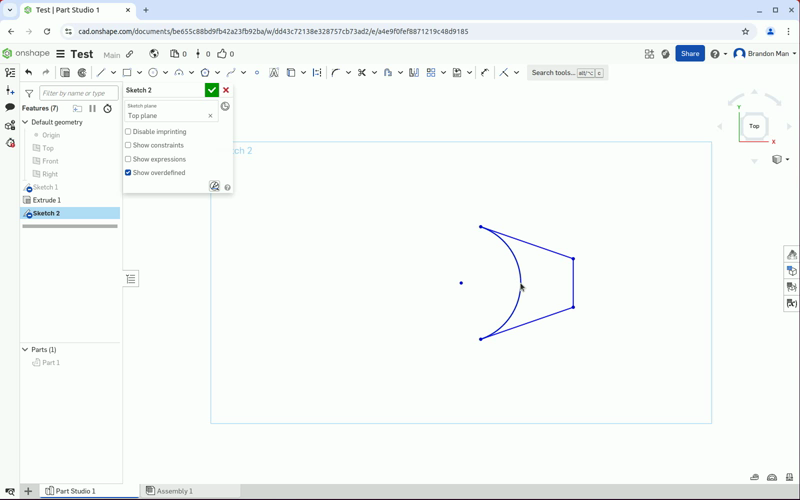
mouse_move(525, 319)
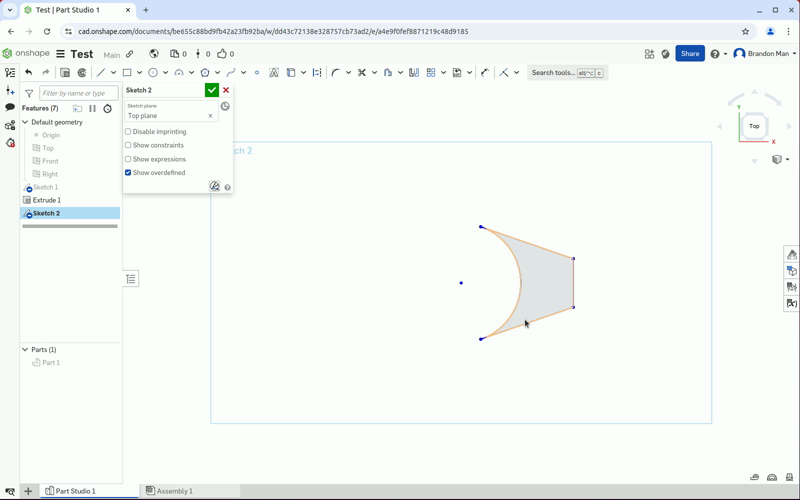
click(525, 319)
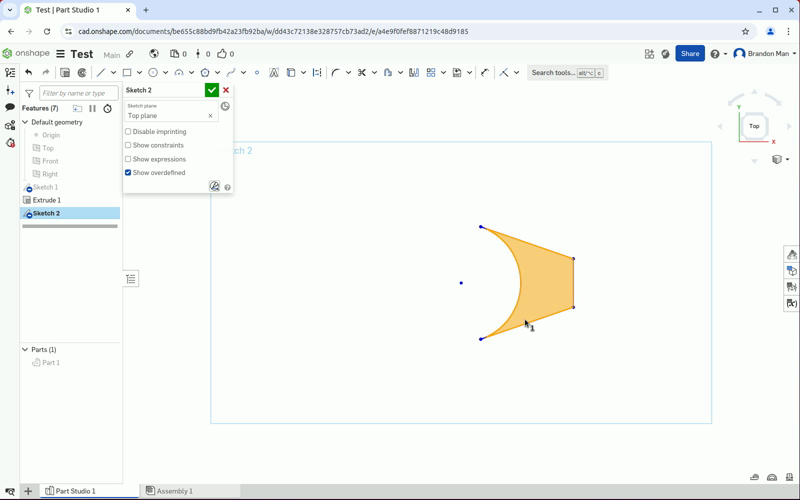
mouse_move(73, 352)
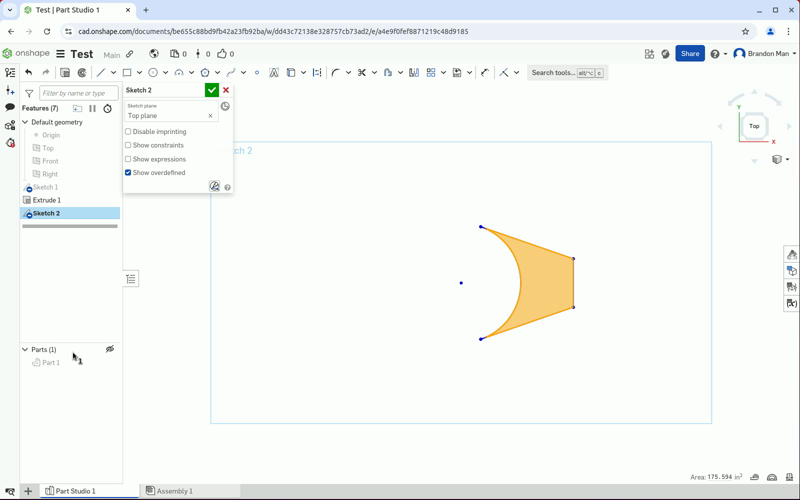
key(shift+y)
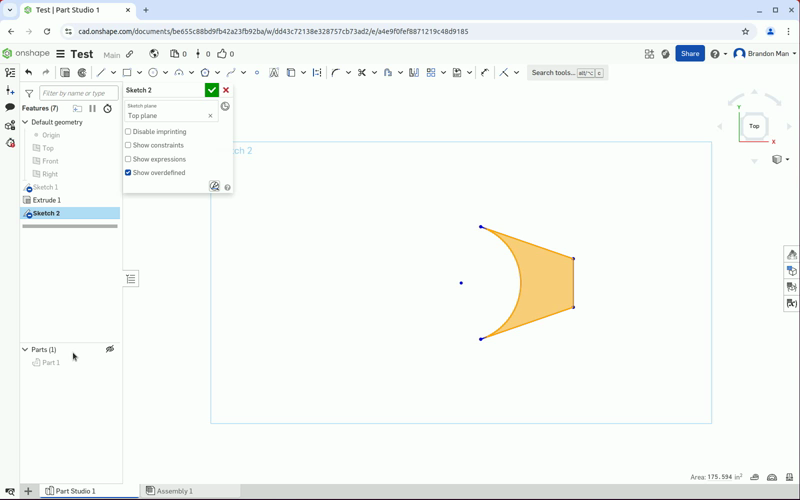
key(shift+e)
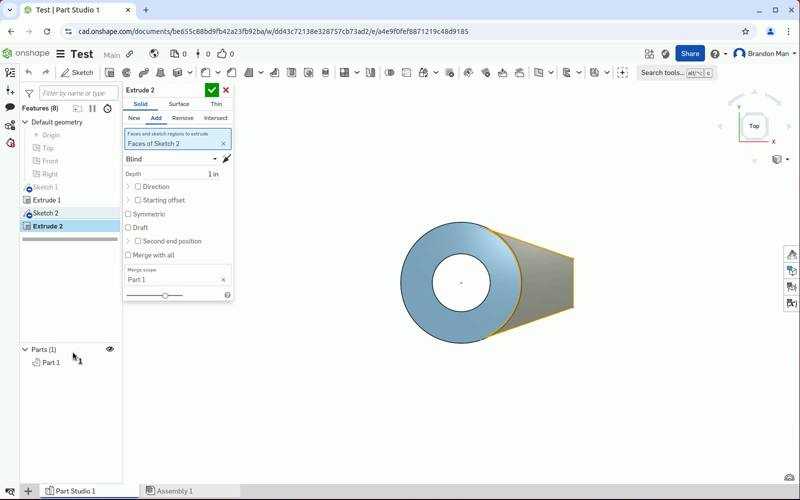
mouse_move(143, 106)
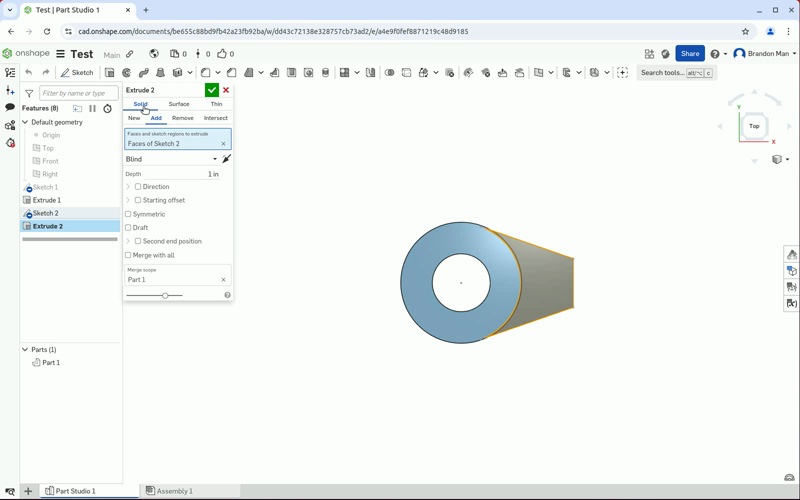
click(143, 106)
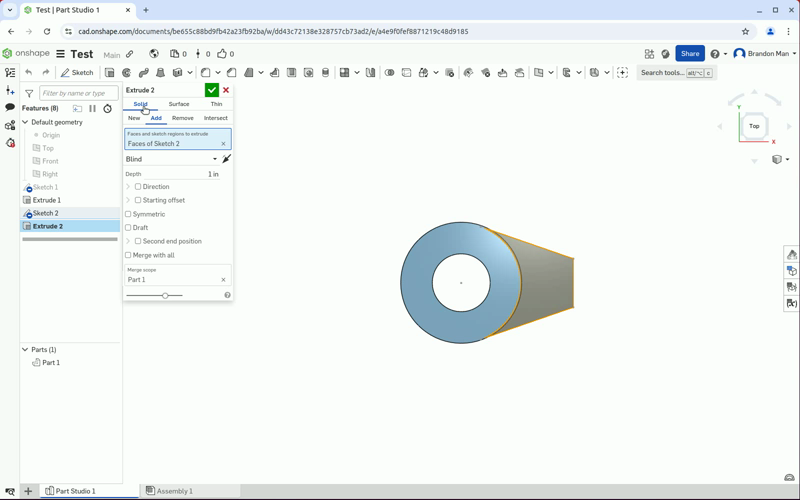
mouse_move(137, 120)
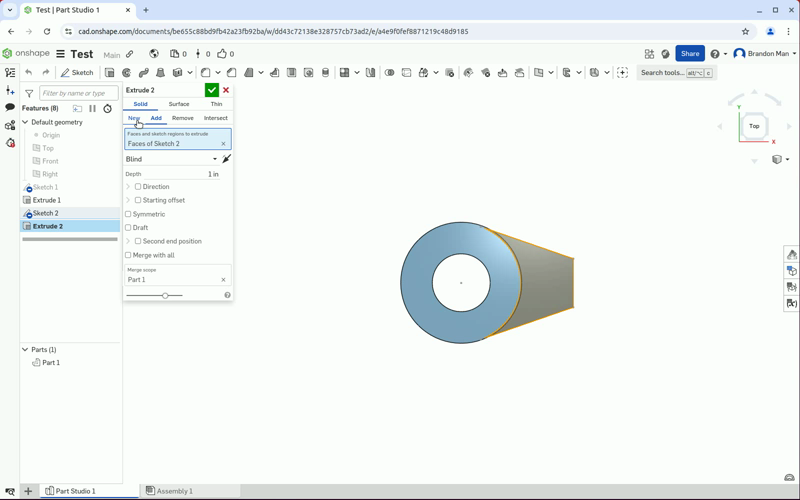
click(137, 120)
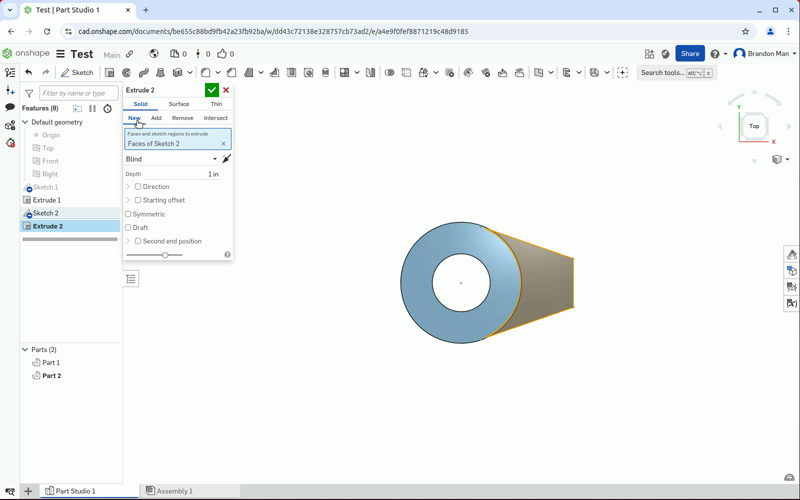
key(tab, 4)
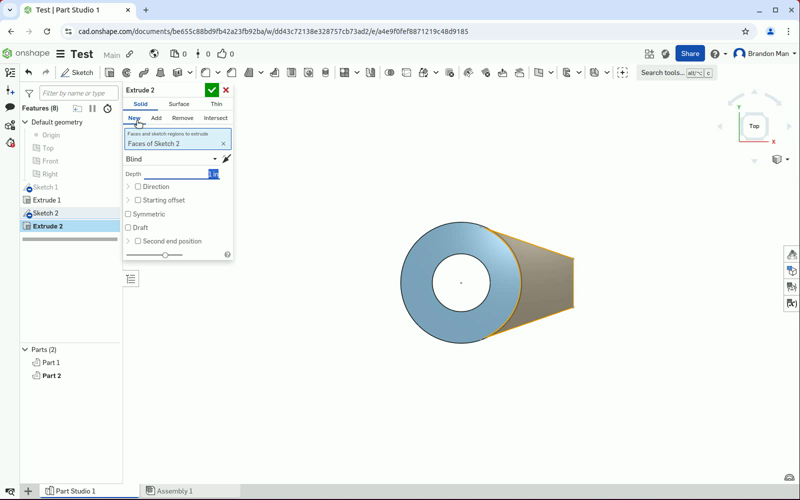
text(4.814)
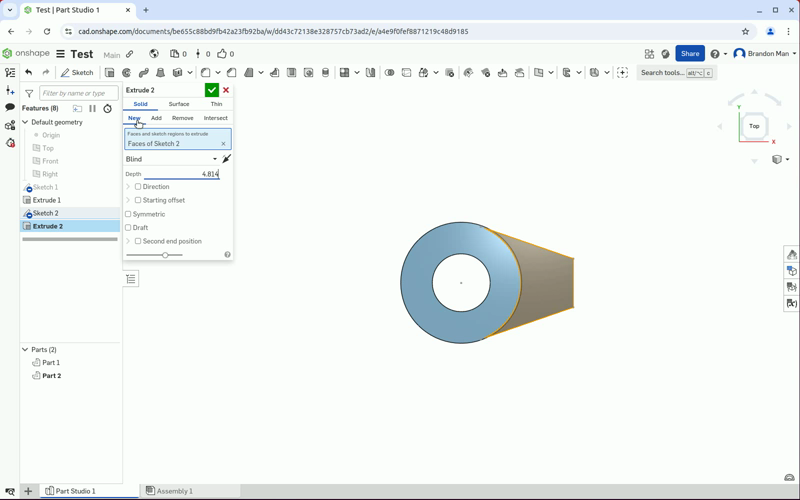
key(enter)
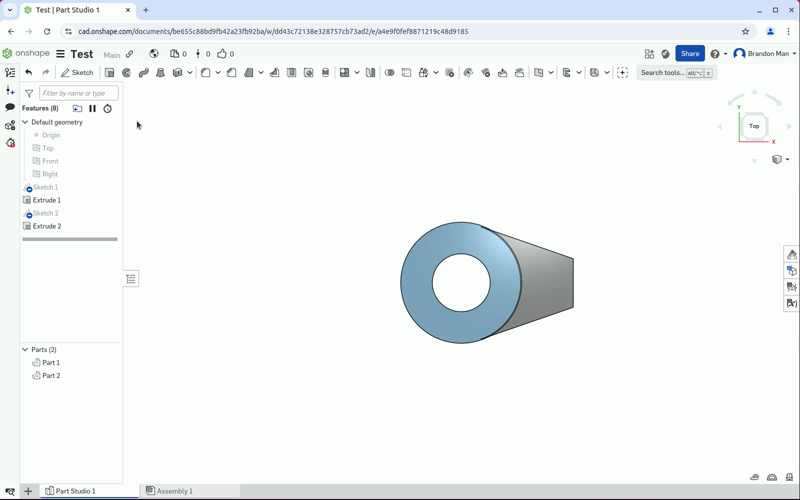
key(shift+h)
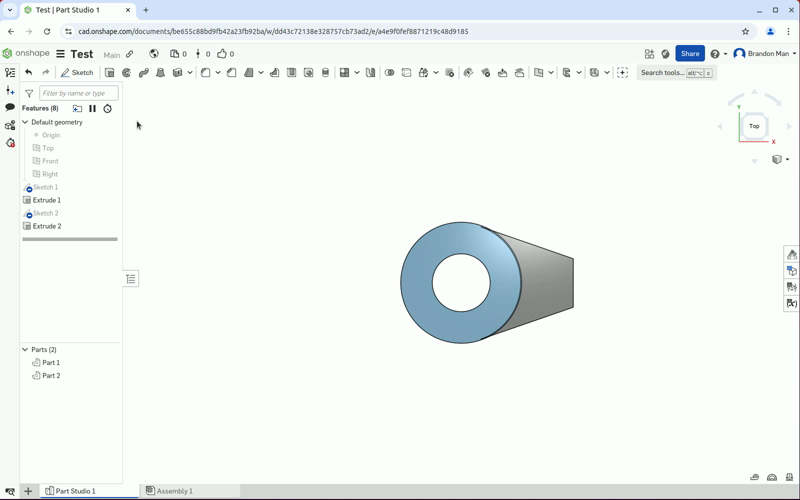
key(shift+h)
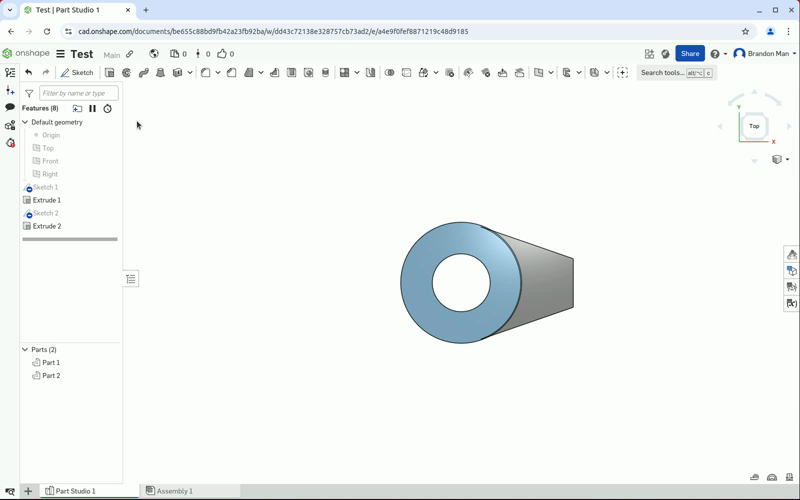
mouse_move(73, 189)
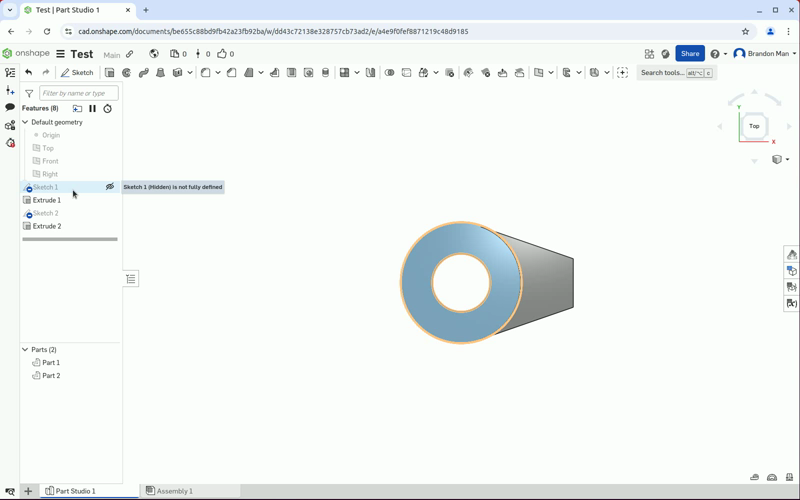
click(73, 189)
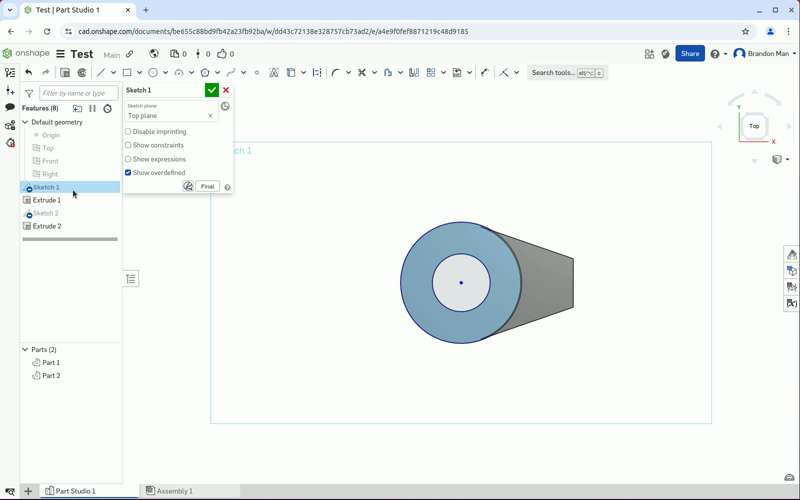
mouse_move(229, 92)
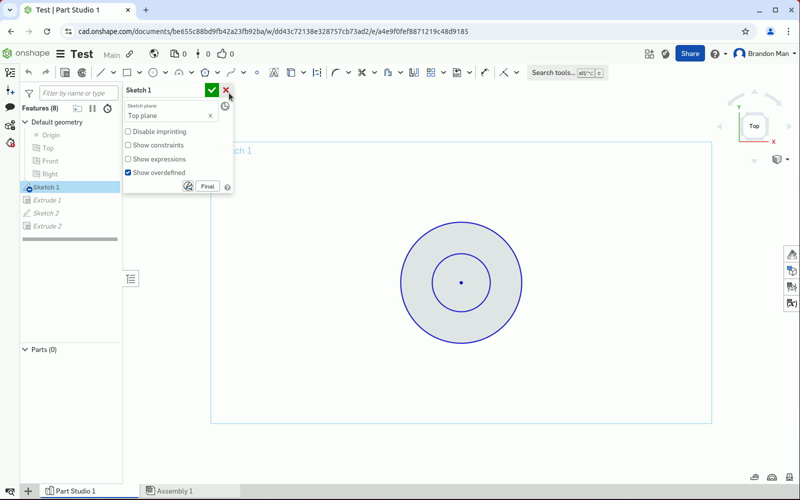
click(229, 92)
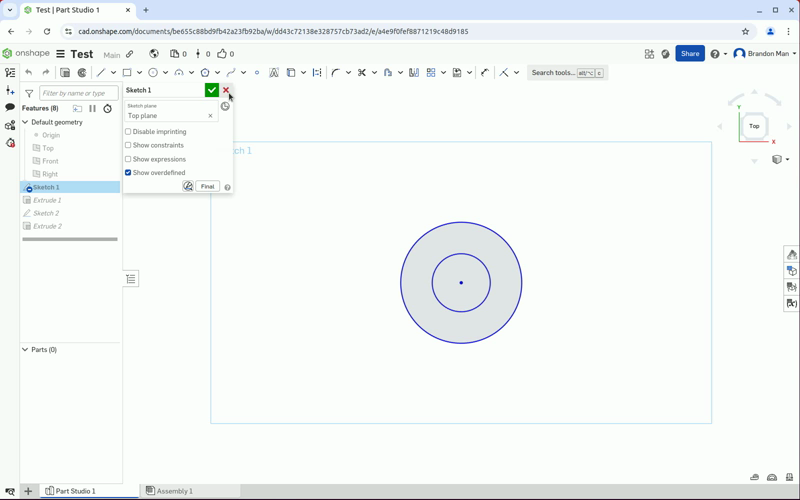
key(shift+s)
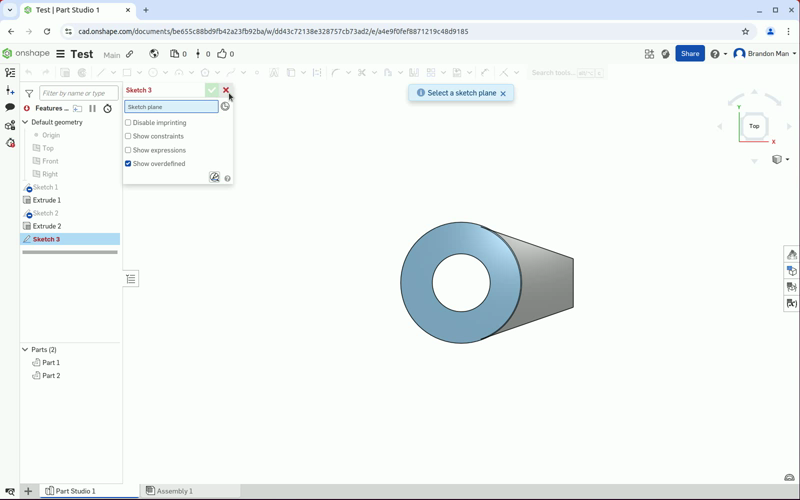
mouse_move(73, 150)
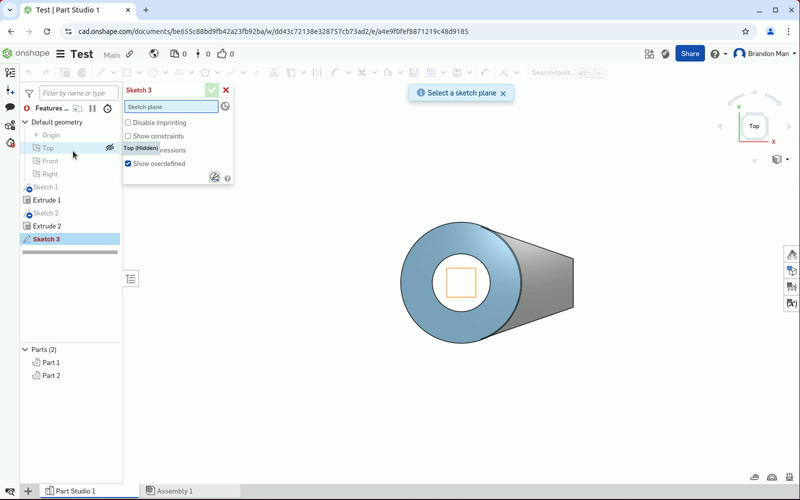
click(73, 150)
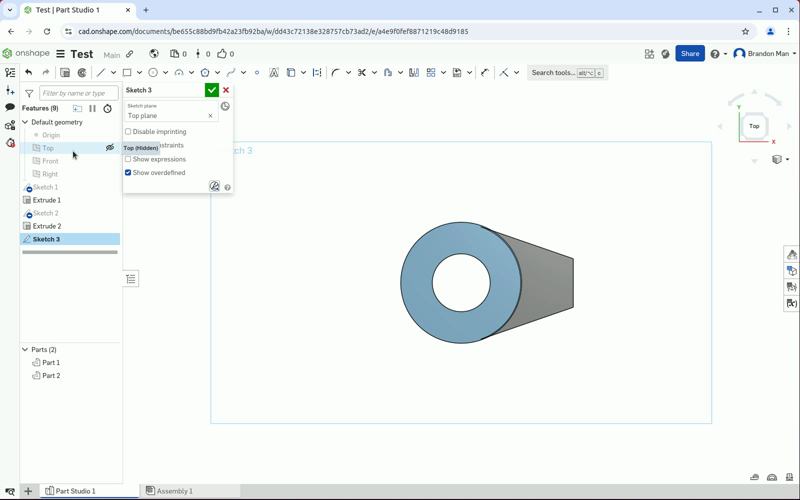
mouse_move(73, 352)
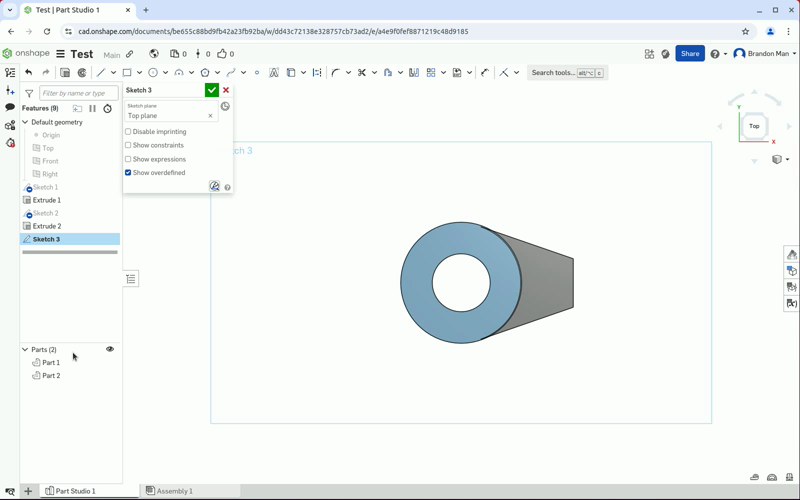
key(y)
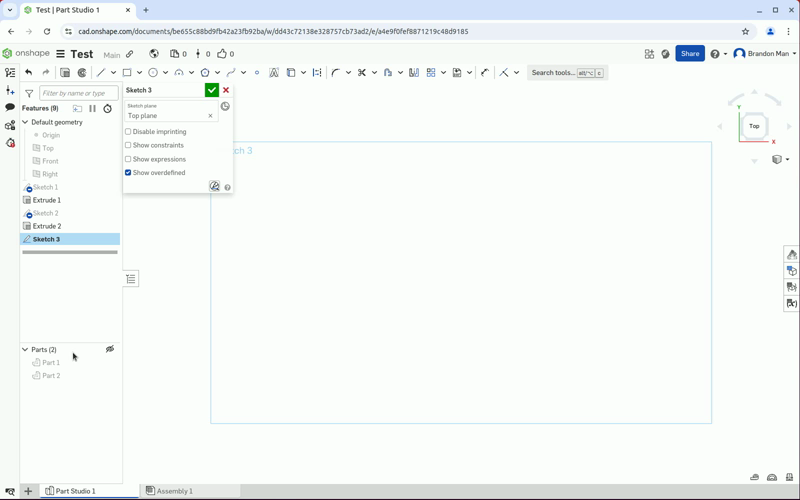
key(l)
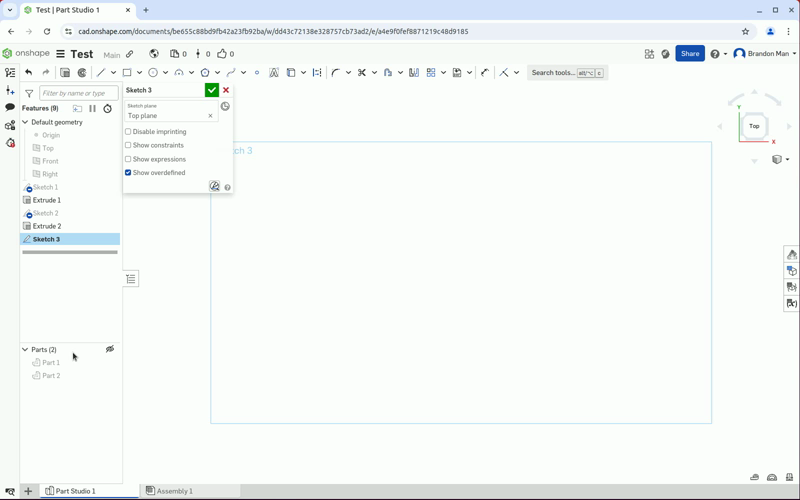
key_down(shift)
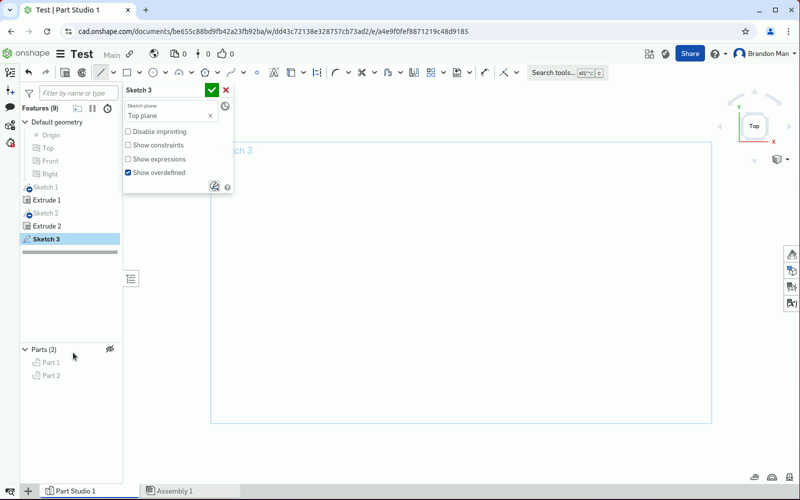
mouse_move(348, 306)
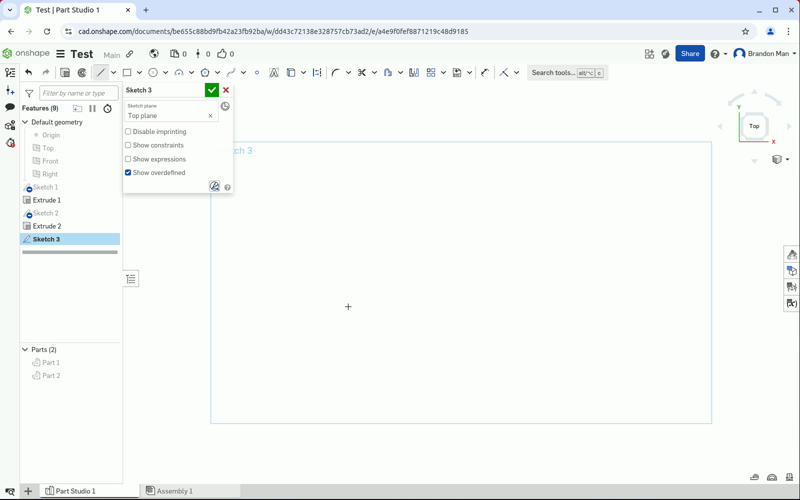
click(348, 306)
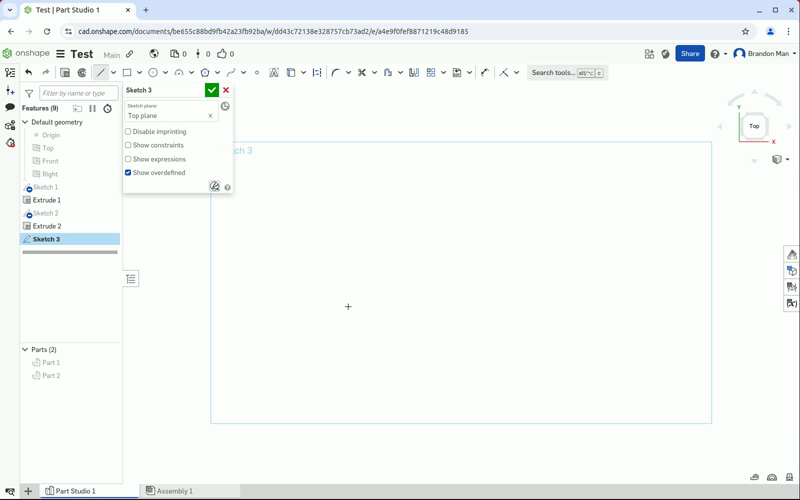
key_up(shift)
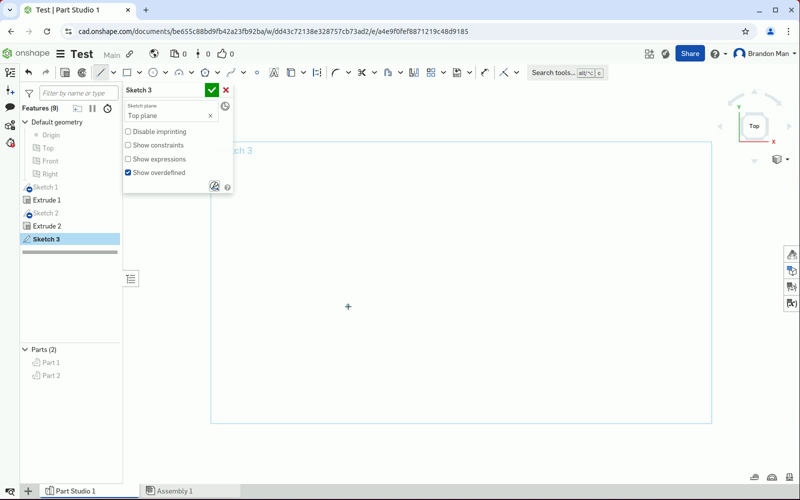
key_down(shift)
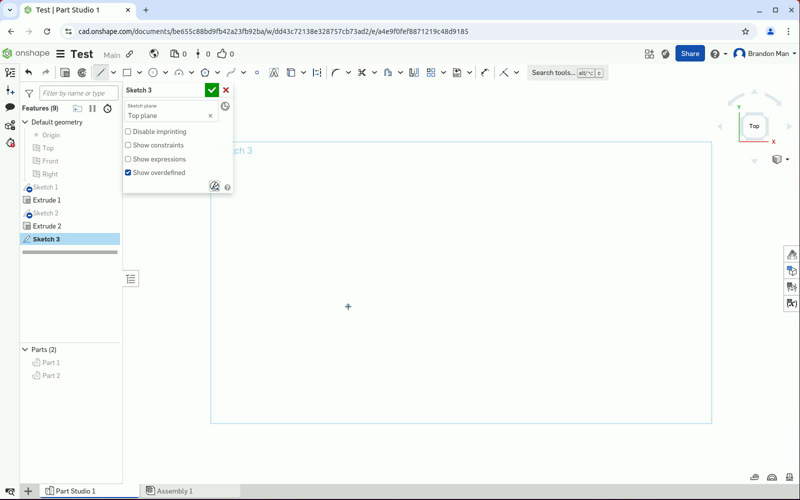
mouse_move(440, 338)
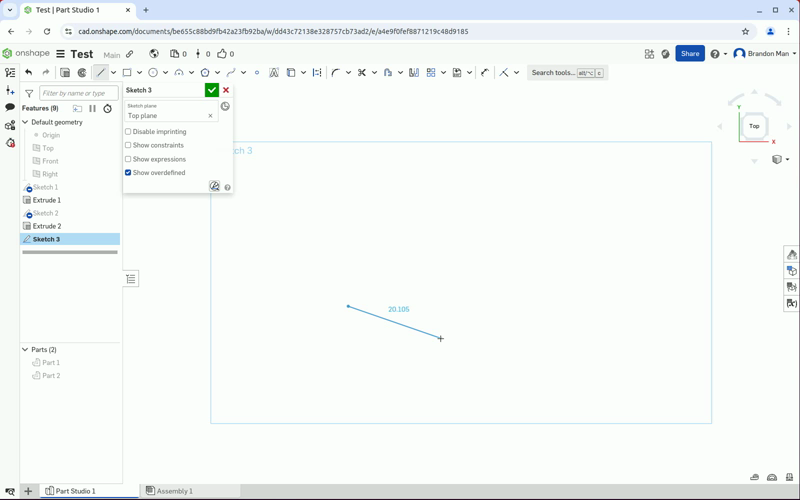
click(440, 338)
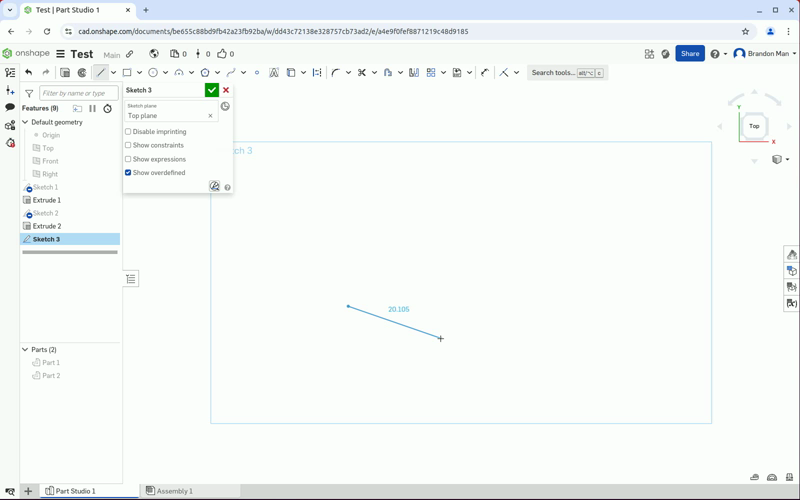
key_up(shift)
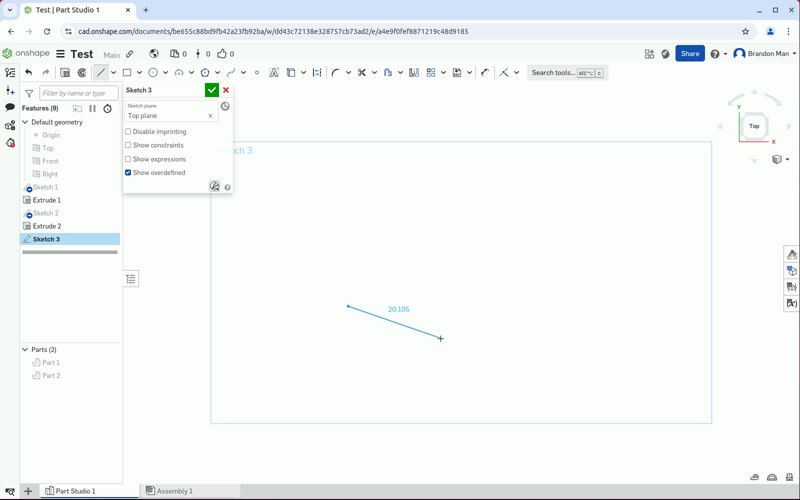
key(esc)
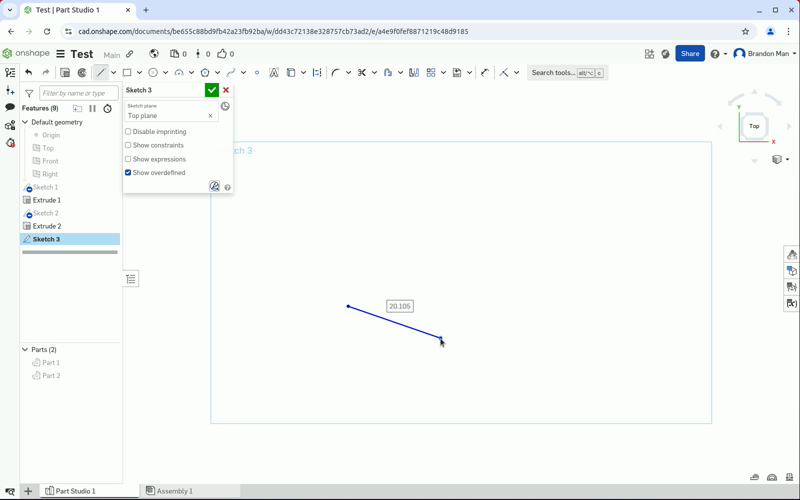
key(a)
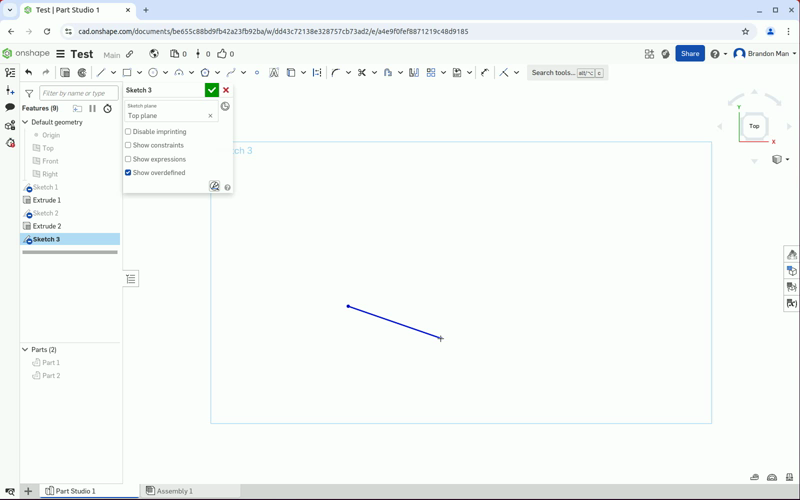
mouse_move(440, 338)
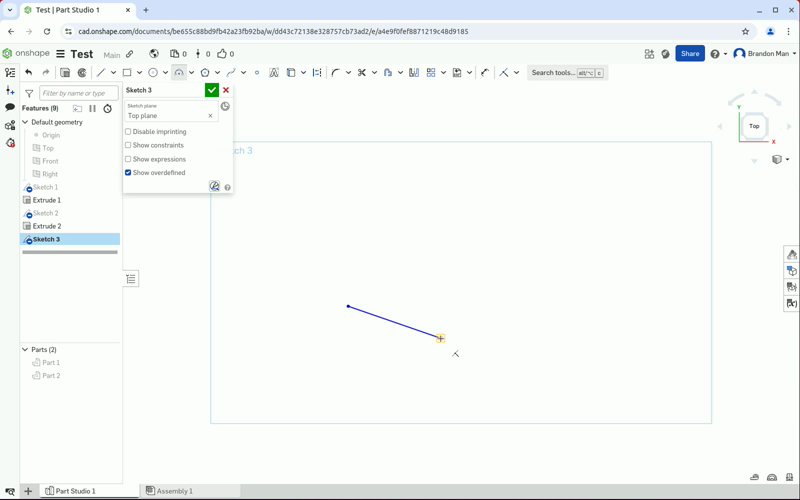
click(440, 338)
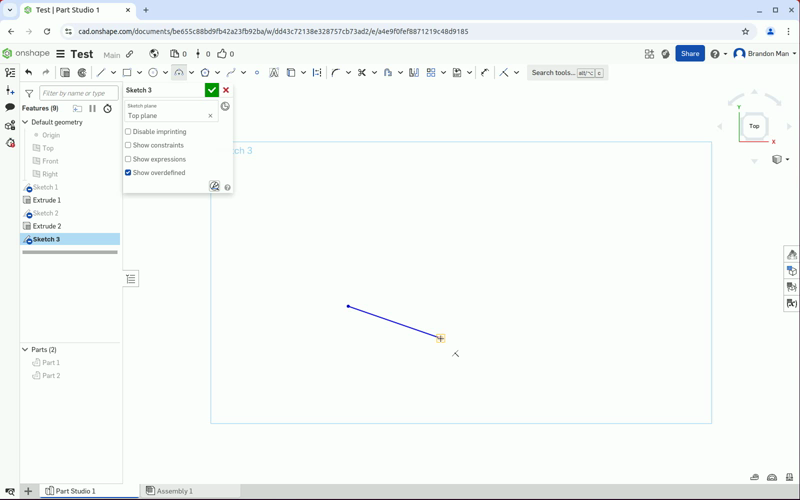
key_down(shift)
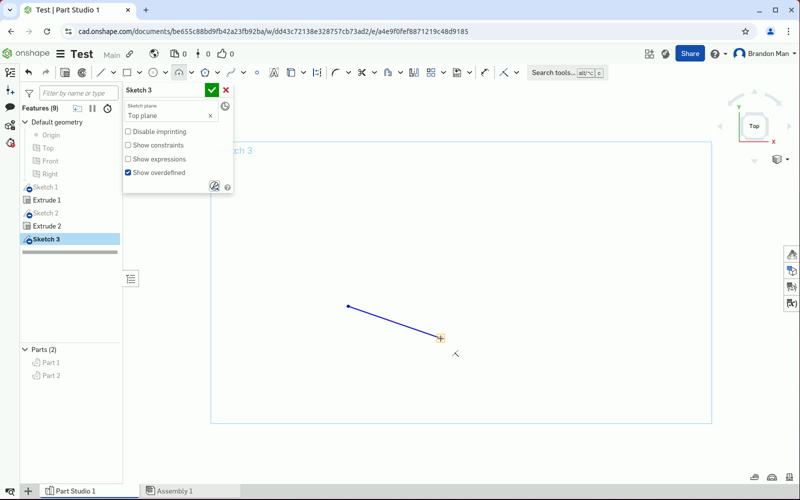
mouse_move(440, 226)
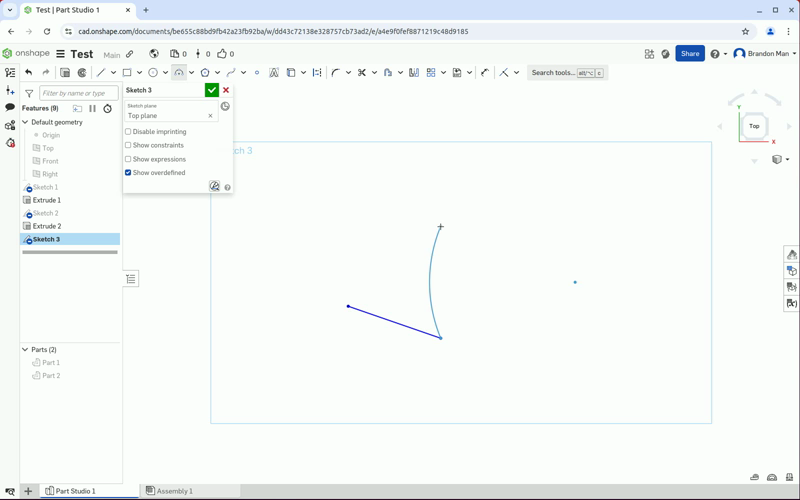
click(440, 226)
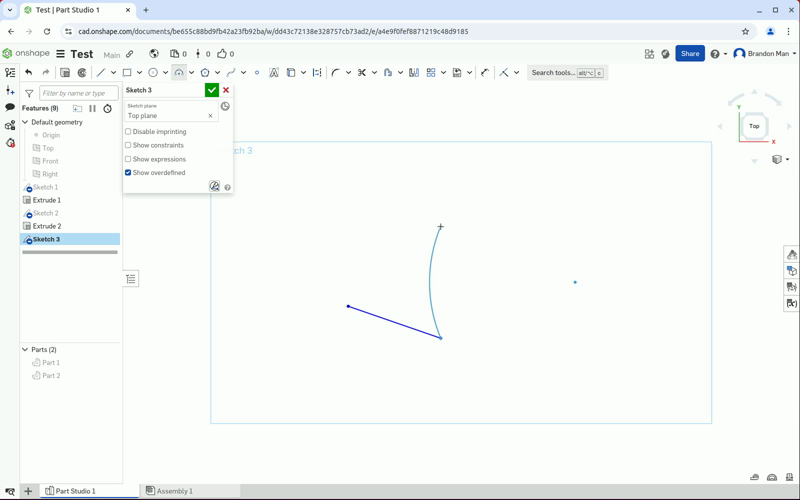
mouse_move(401, 282)
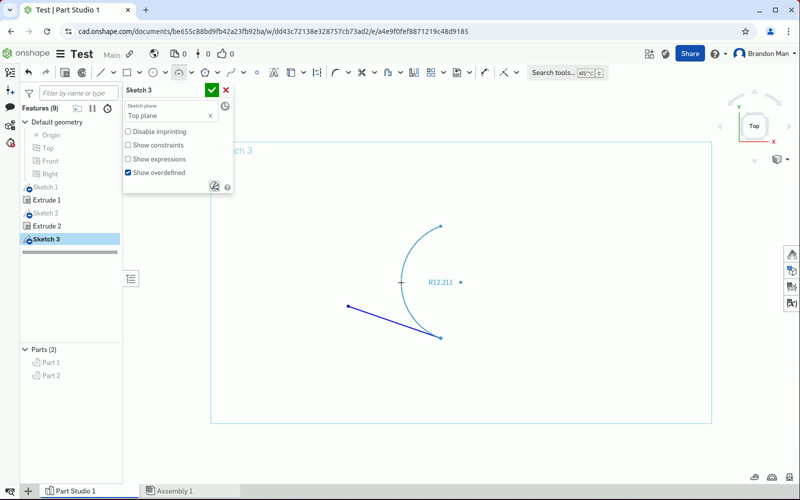
click(401, 282)
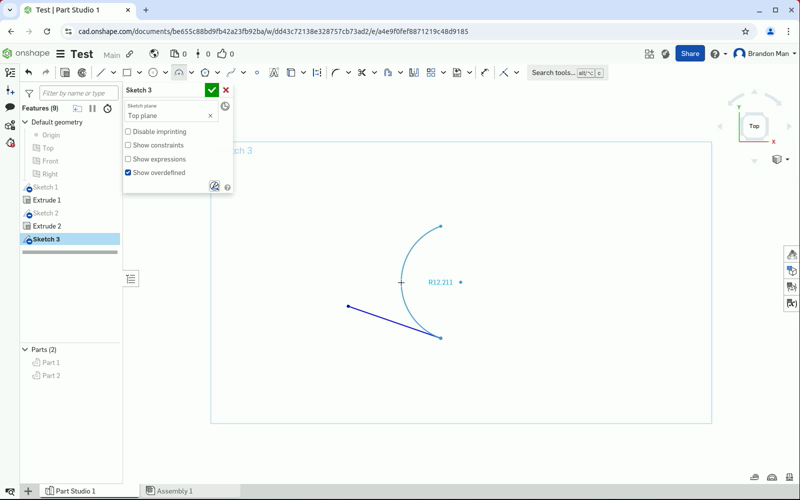
key_up(shift)
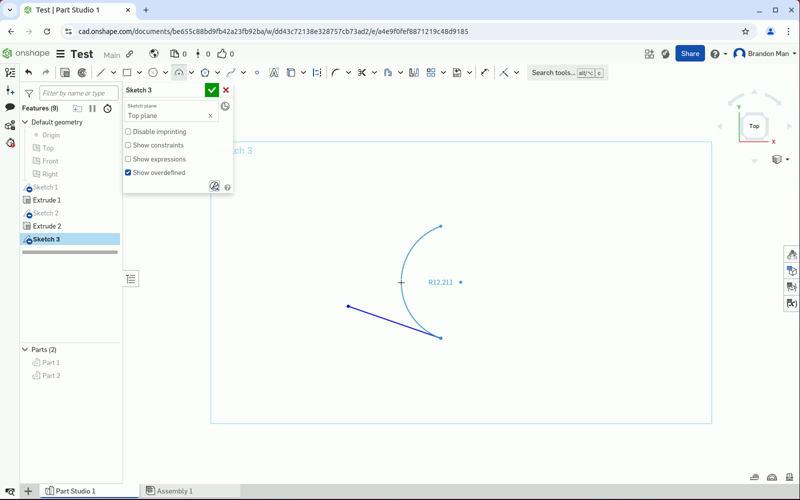
key(esc)
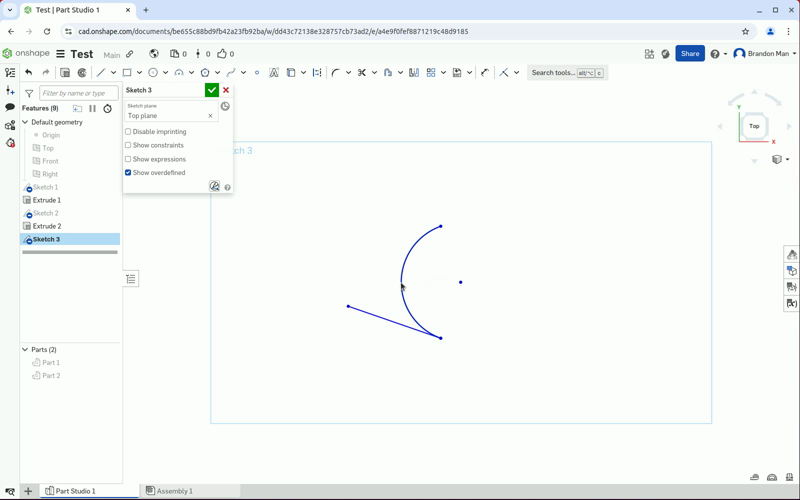
key(l)
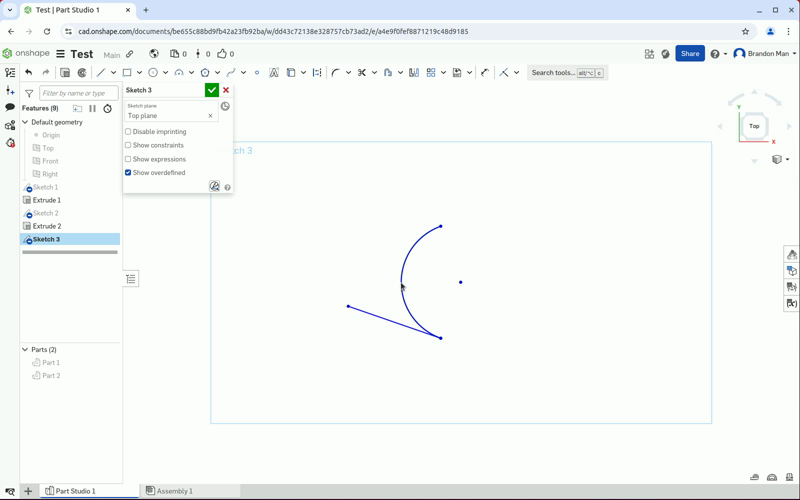
mouse_move(440, 226)
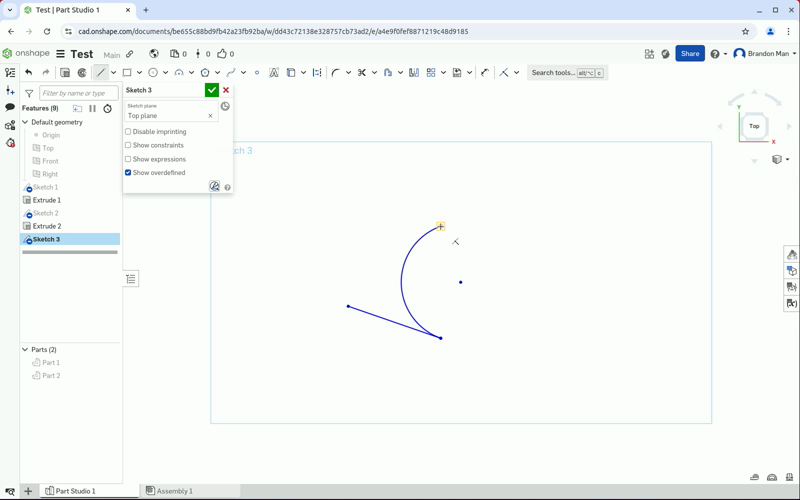
click(440, 226)
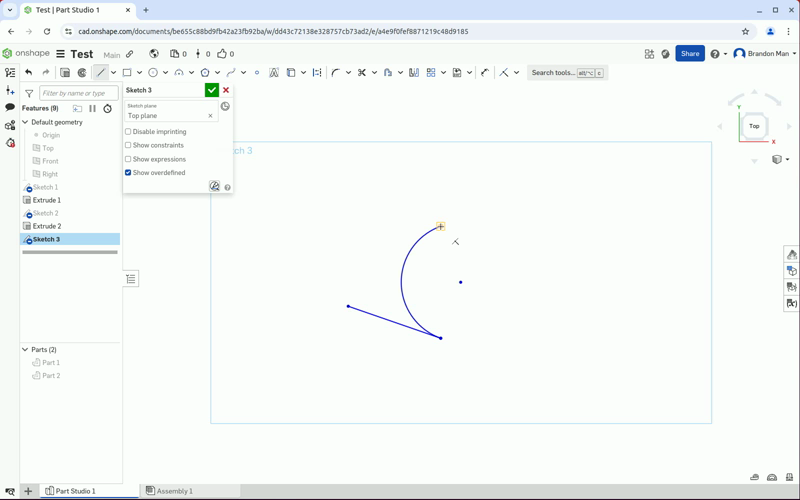
key_down(shift)
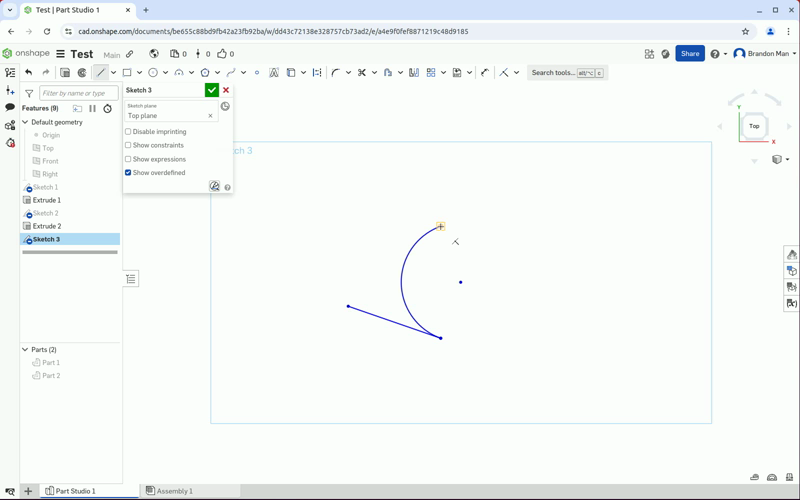
mouse_move(348, 258)
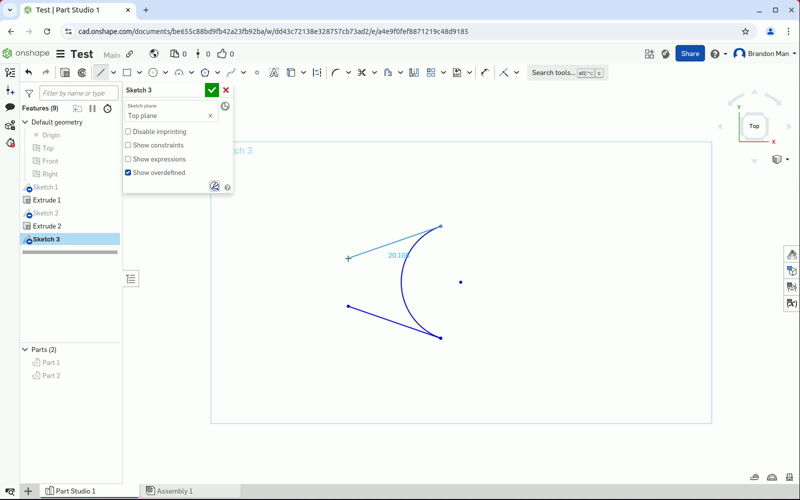
click(348, 258)
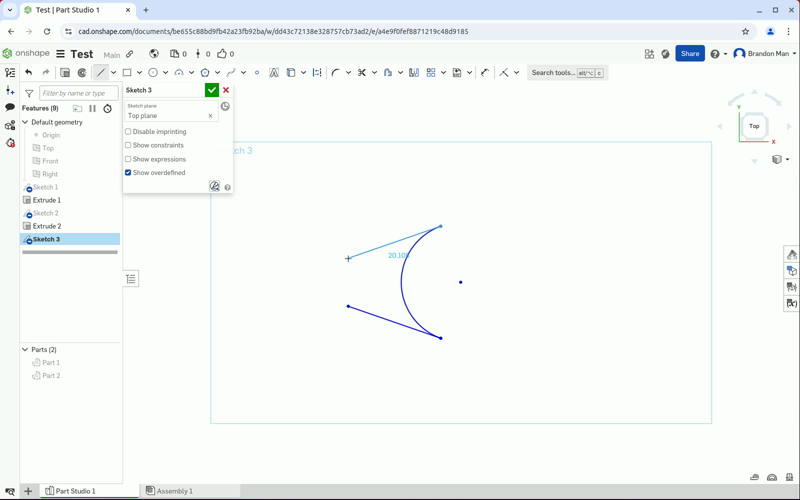
key_up(shift)
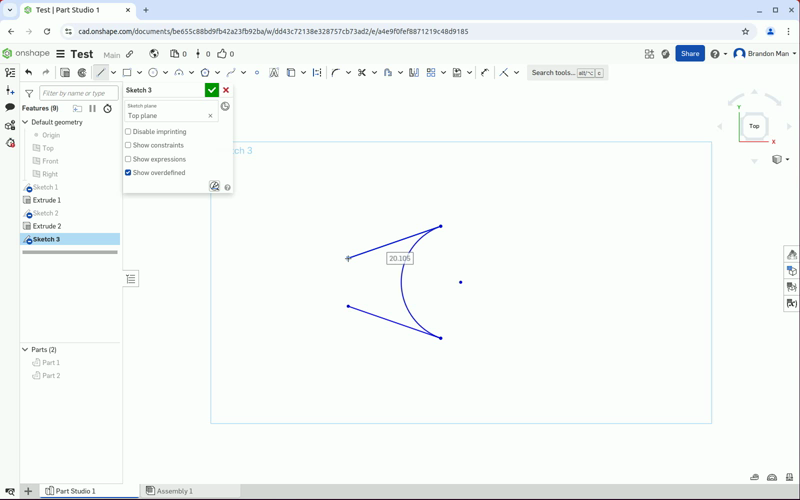
mouse_move(378, 258)
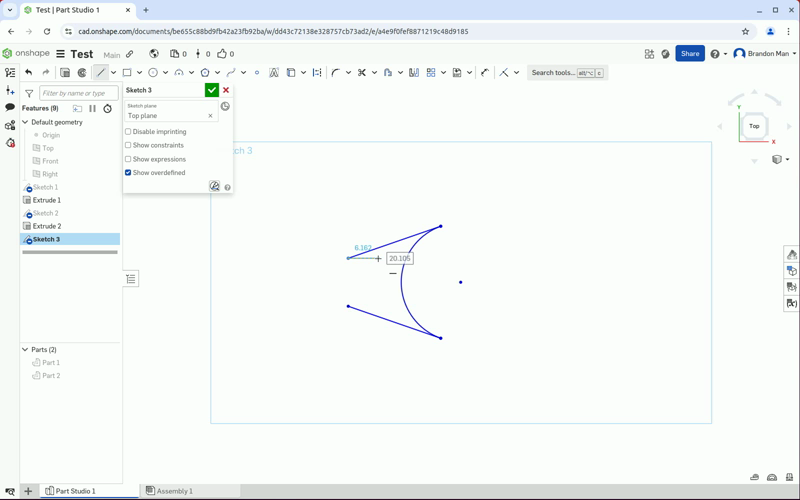
key_down(shift)
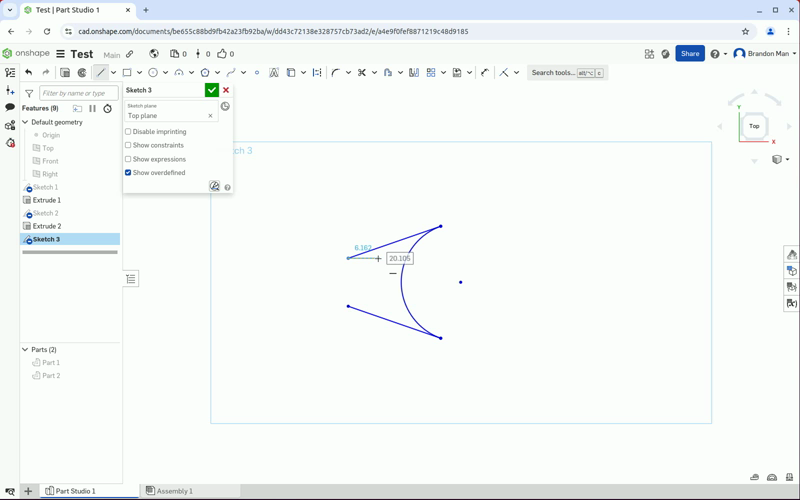
mouse_move(348, 306)
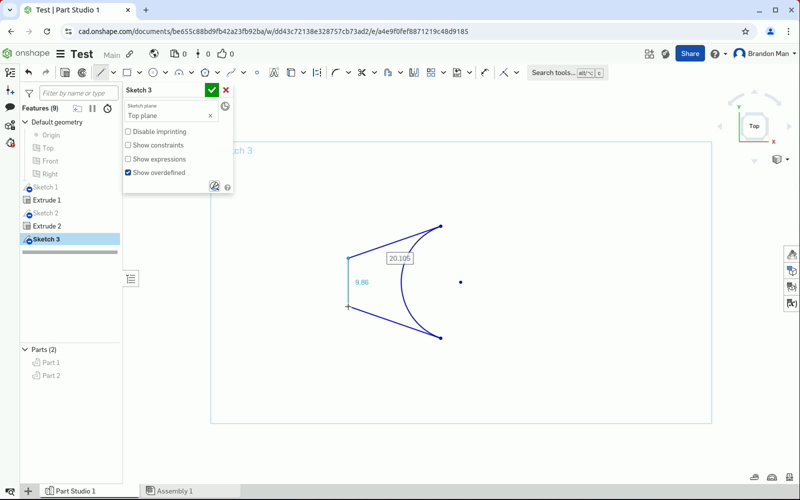
key_up(shift)
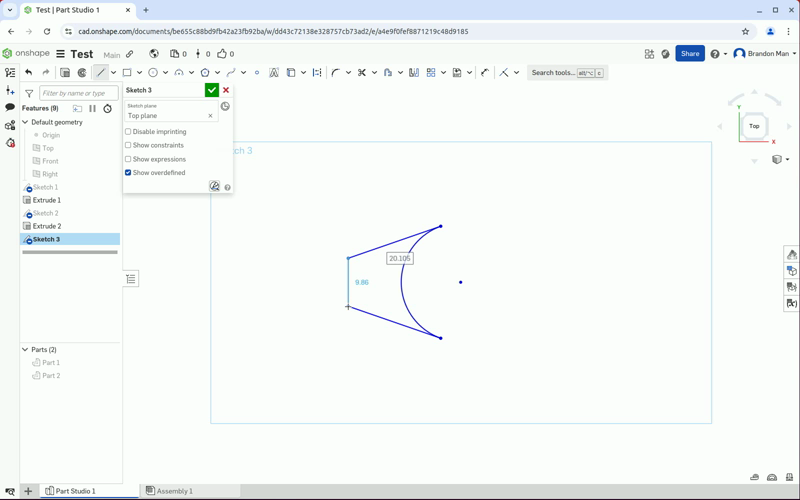
click(348, 306)
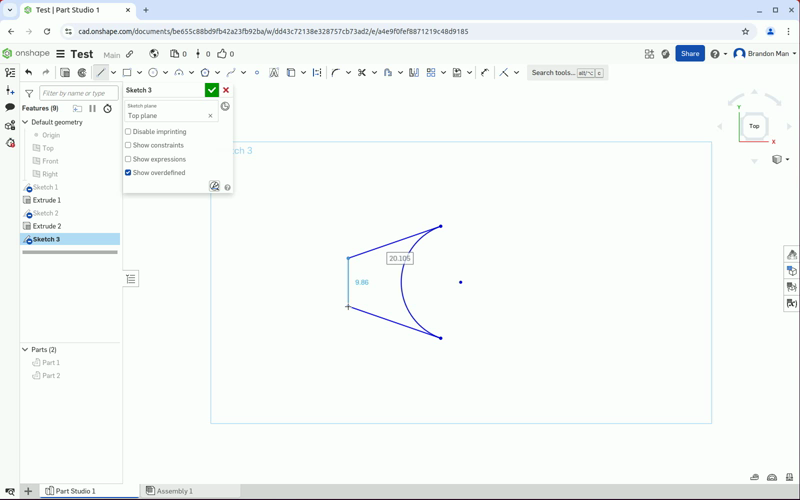
key(esc)
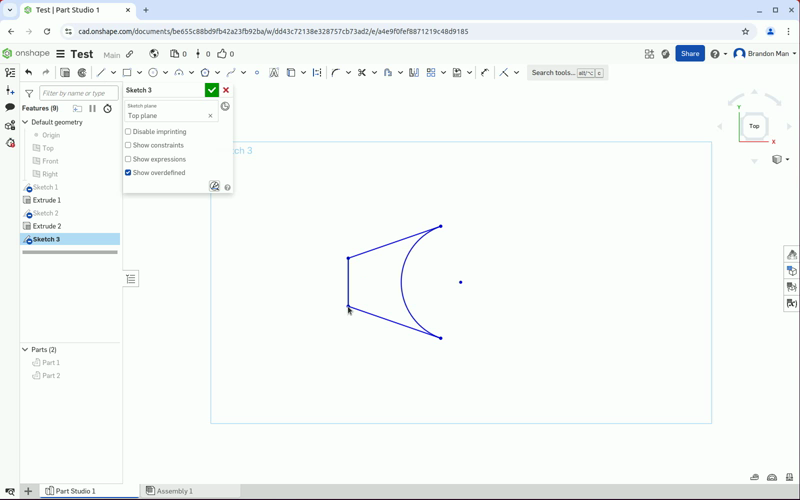
mouse_move(394, 291)
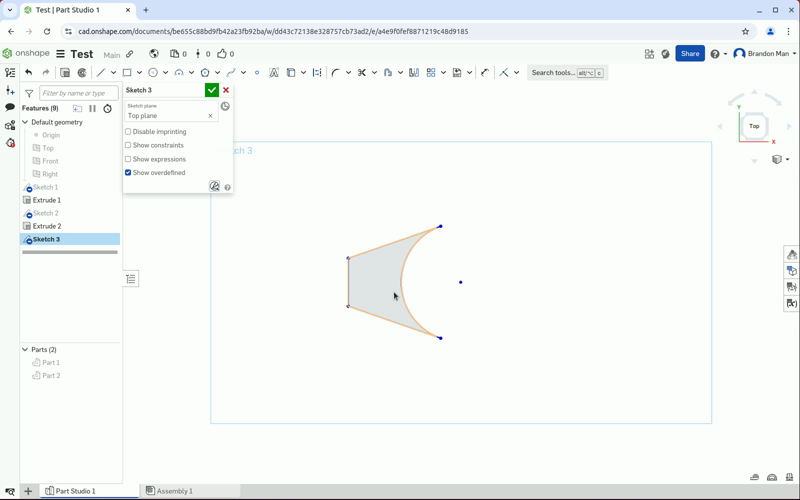
click(394, 291)
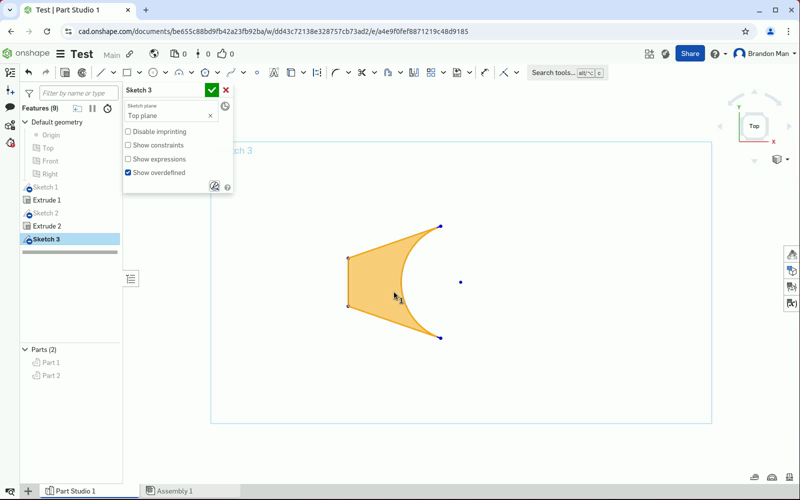
mouse_move(73, 352)
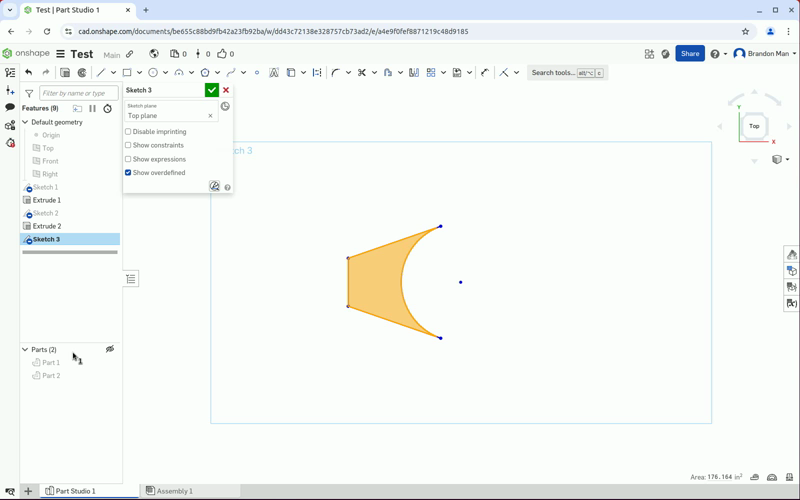
key(shift+y)
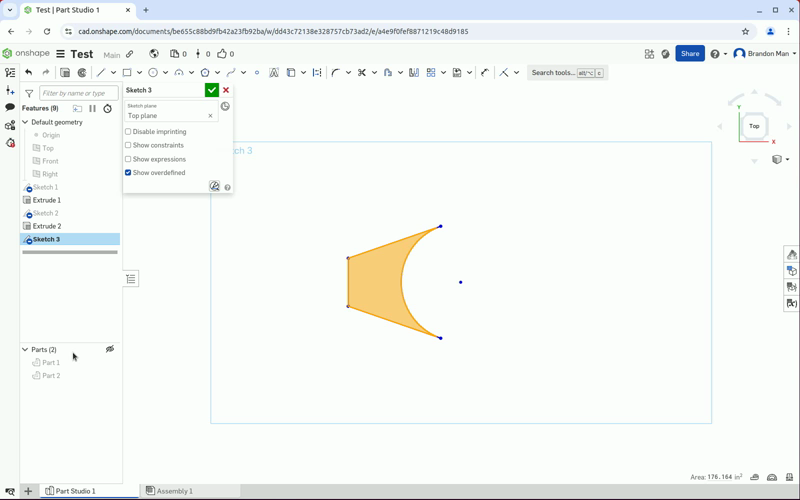
key(shift+e)
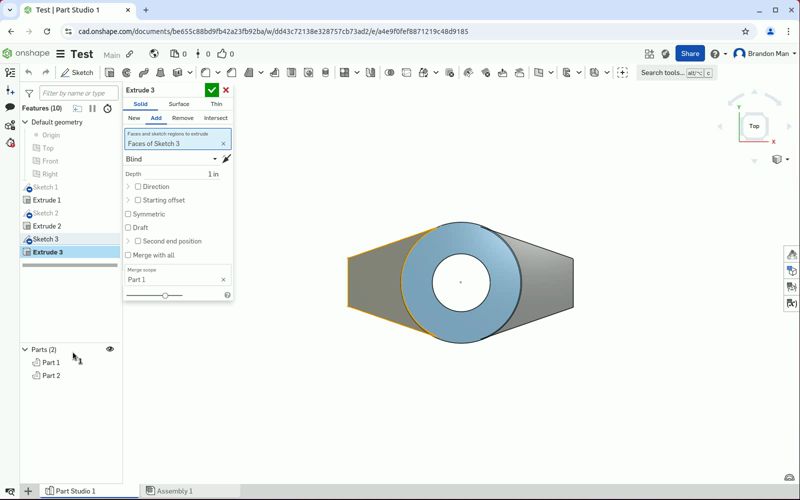
mouse_move(143, 106)
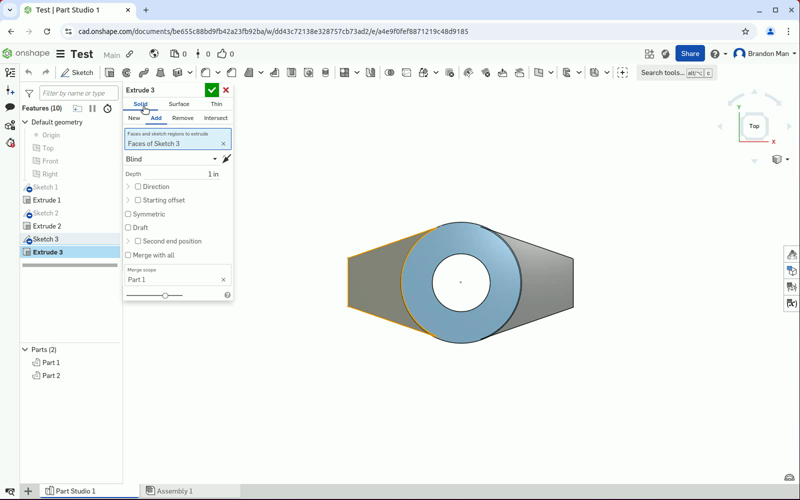
click(143, 106)
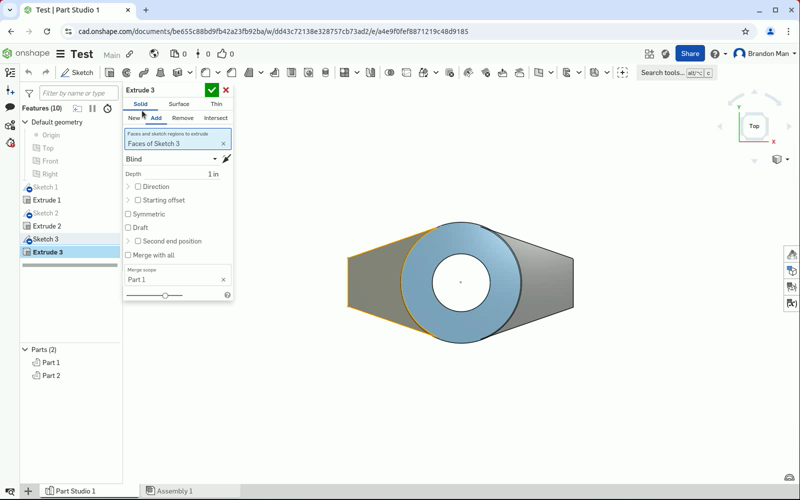
mouse_move(137, 120)
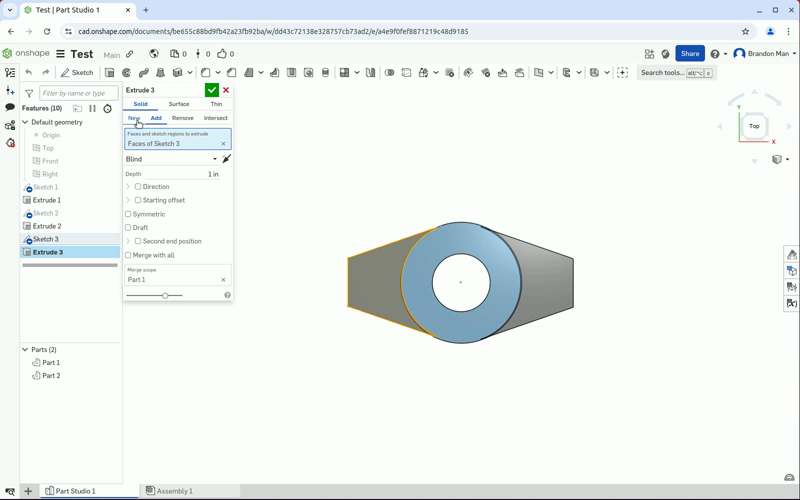
click(137, 120)
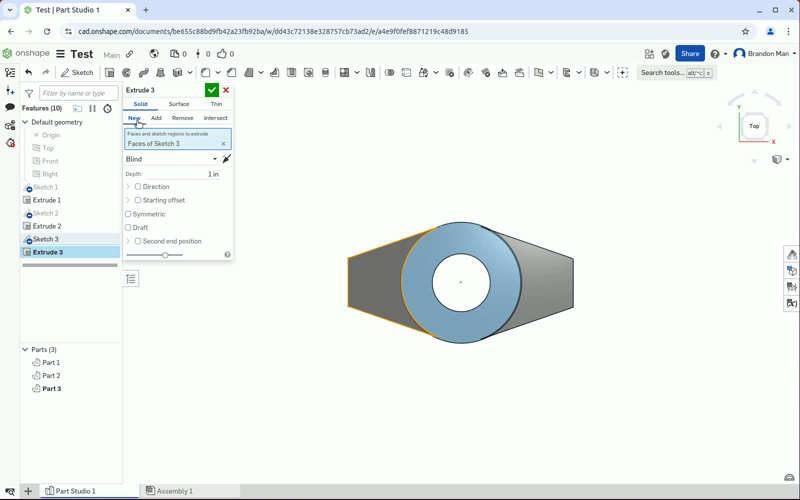
key(tab, 4)
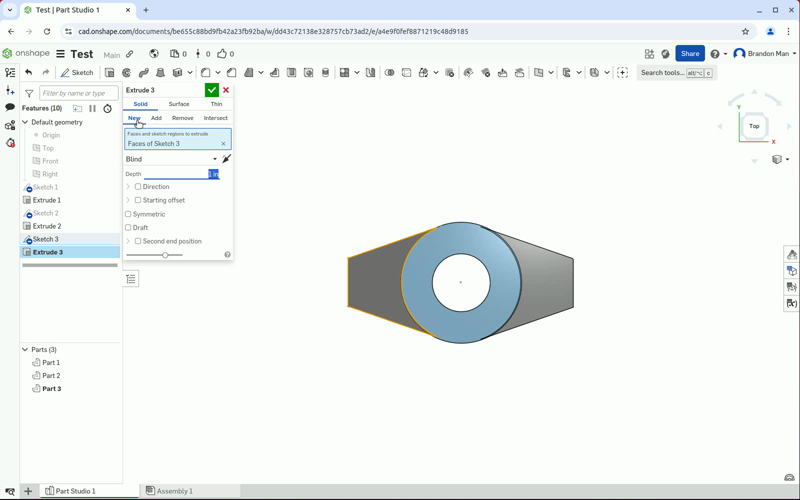
text(4.814)
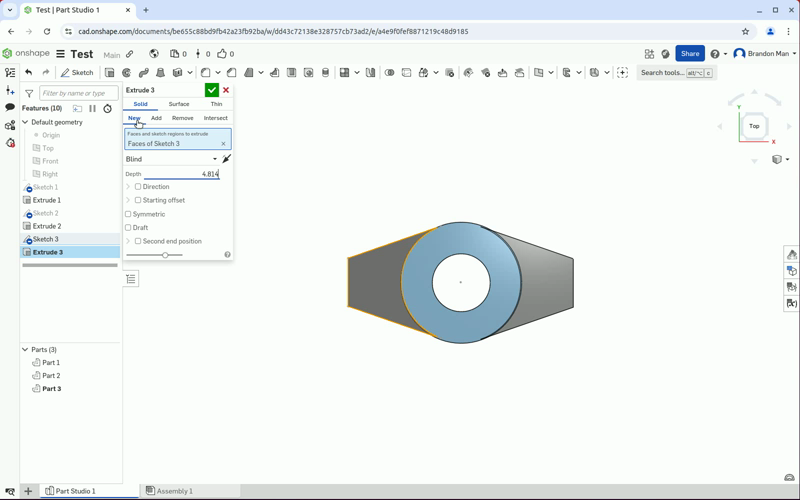
key(enter)
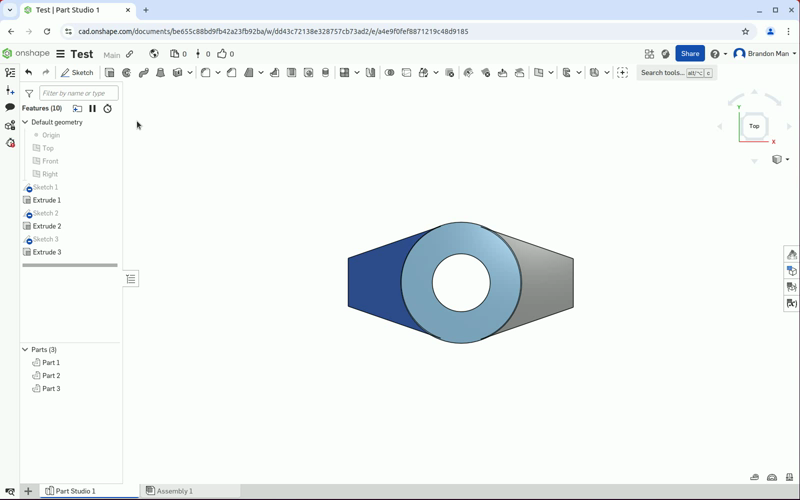
key(shift+h)
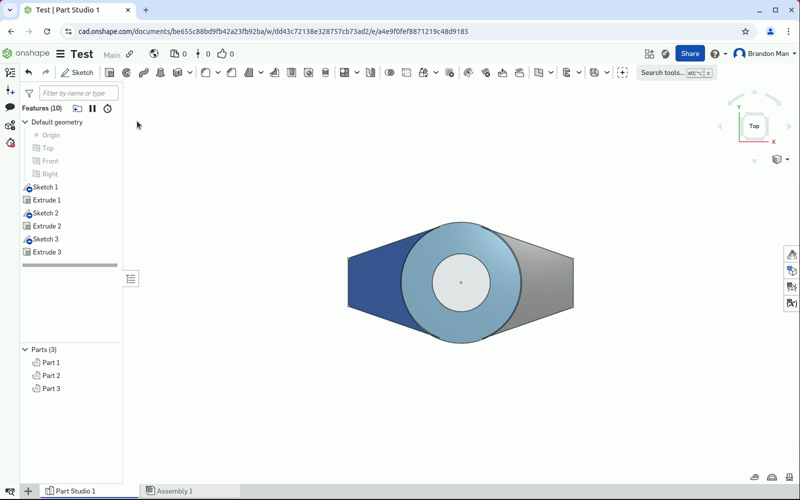
key(shift+h)
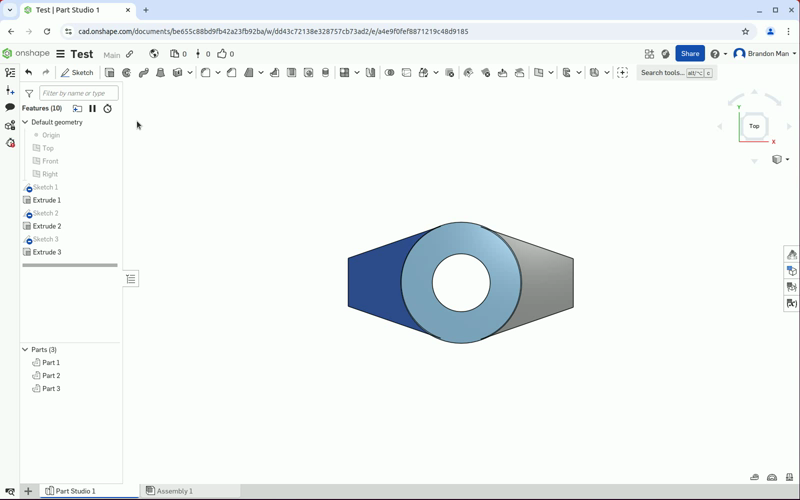
mouse_move(73, 189)
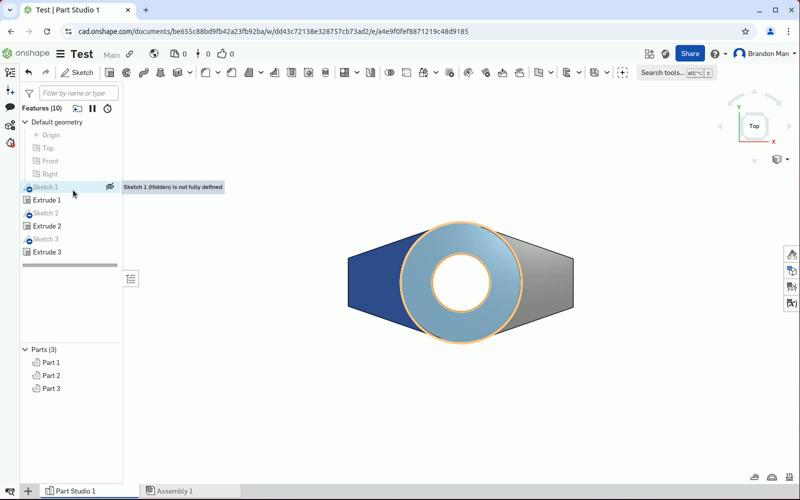
click(73, 189)
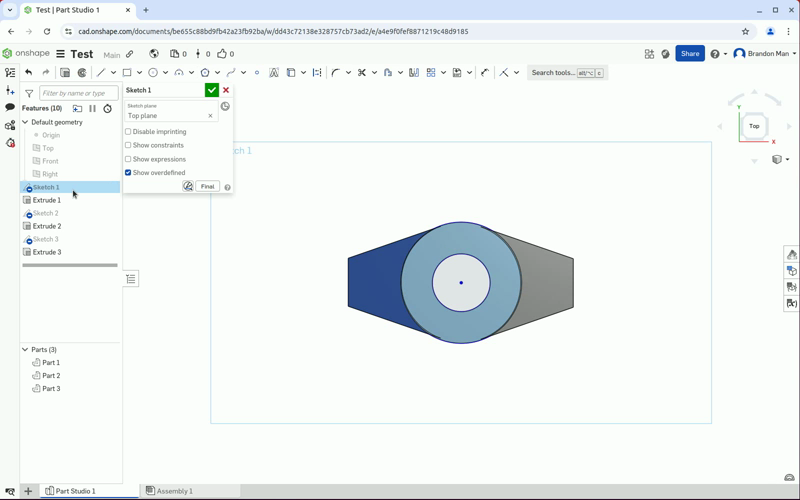
mouse_move(229, 92)
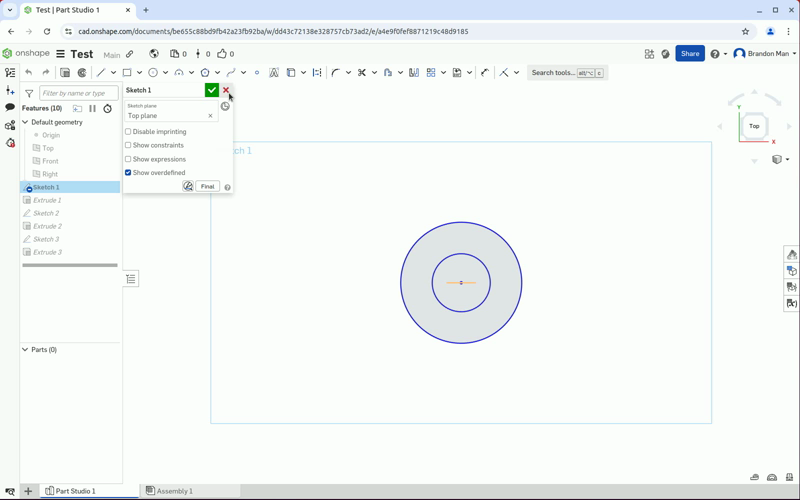
click(229, 92)
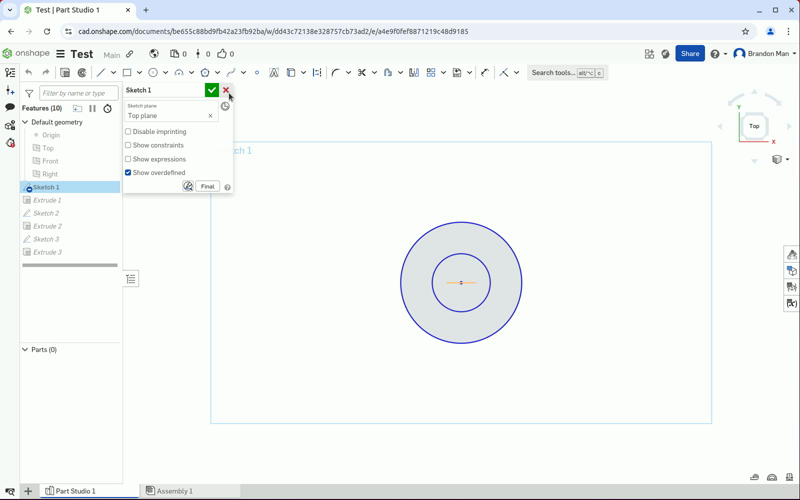
key(shift+s)
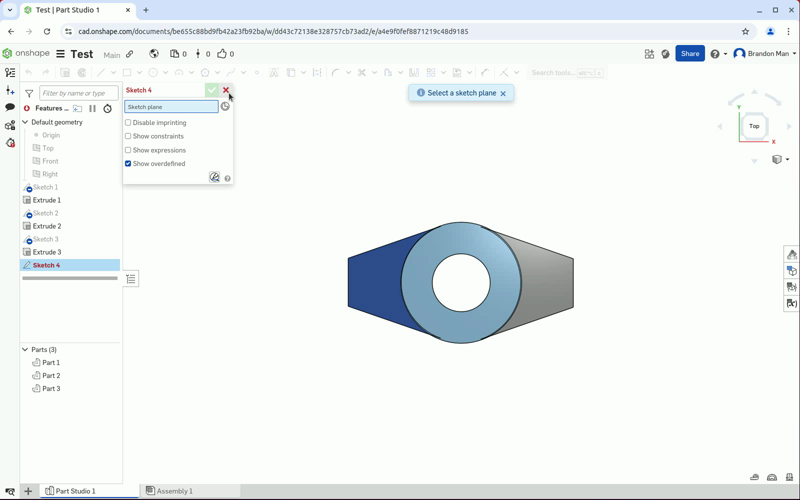
mouse_move(73, 150)
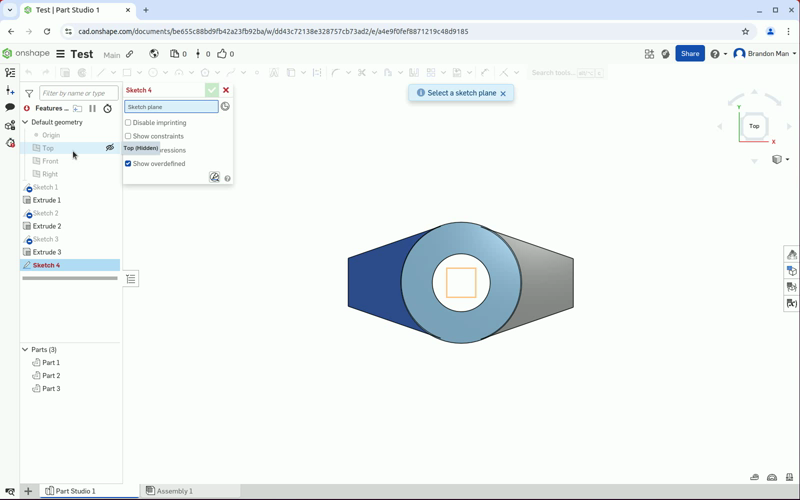
click(73, 150)
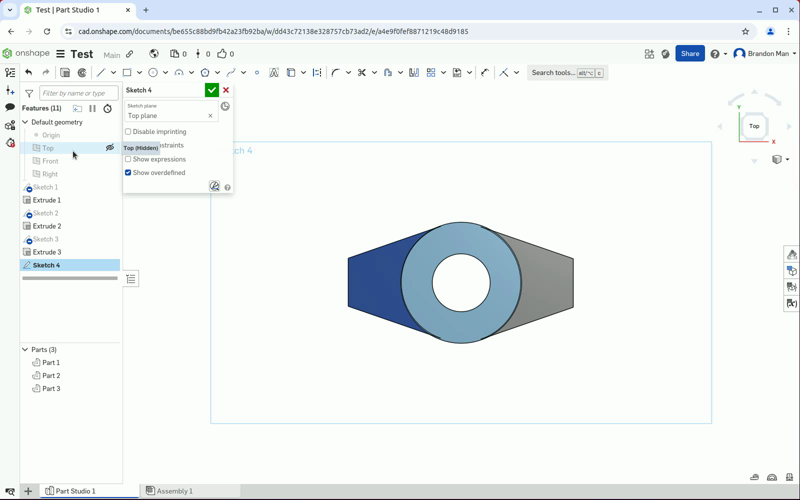
mouse_move(73, 352)
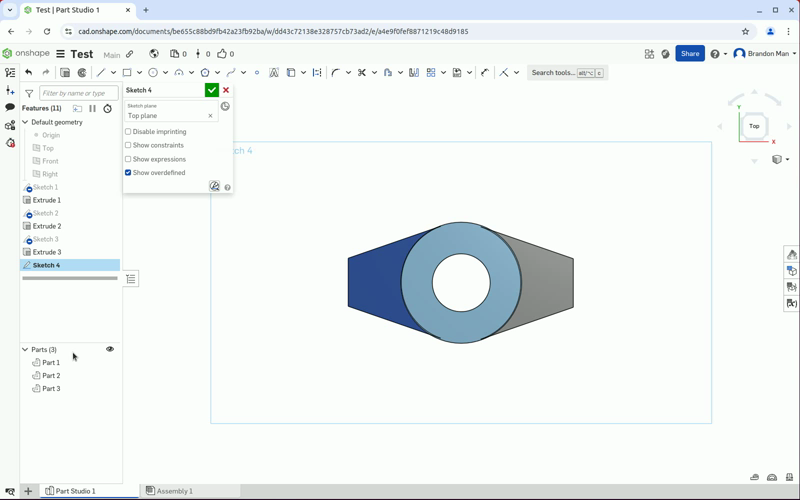
key(y)
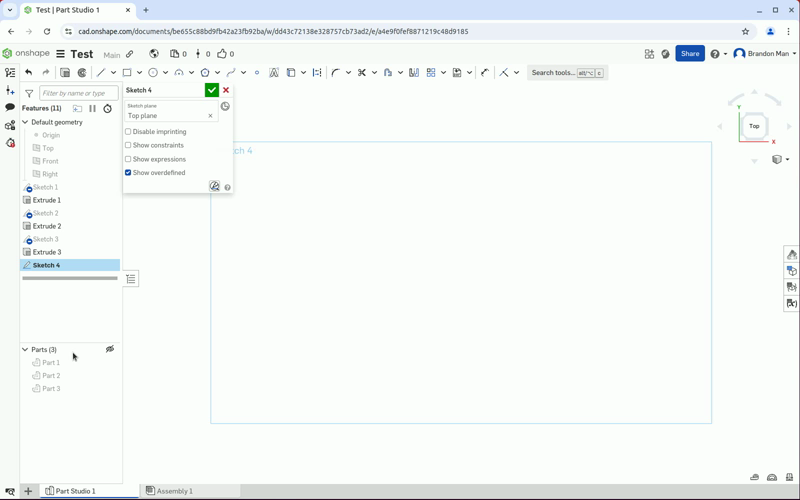
key(c)
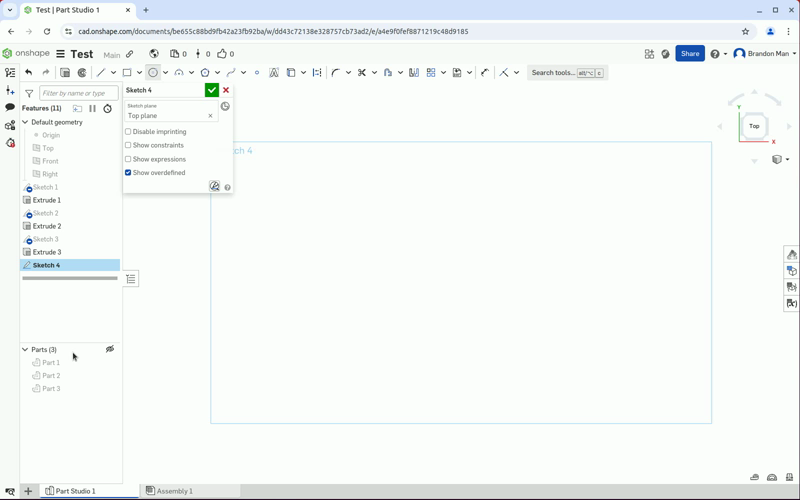
key_down(shift)
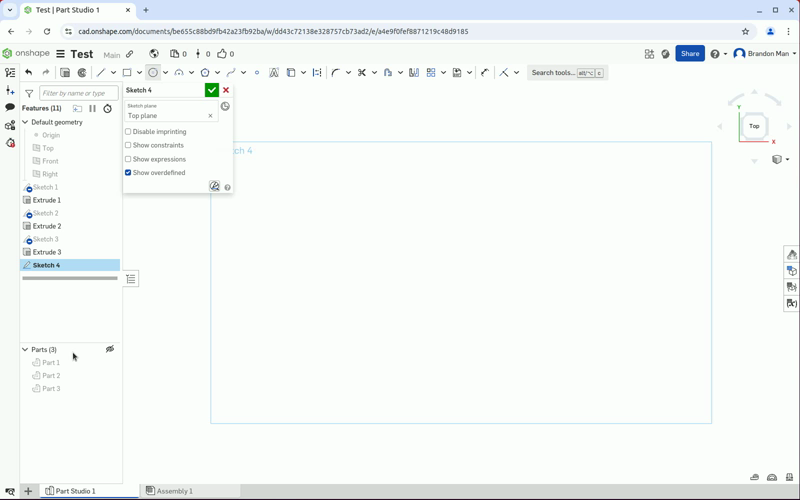
mouse_move(461, 282)
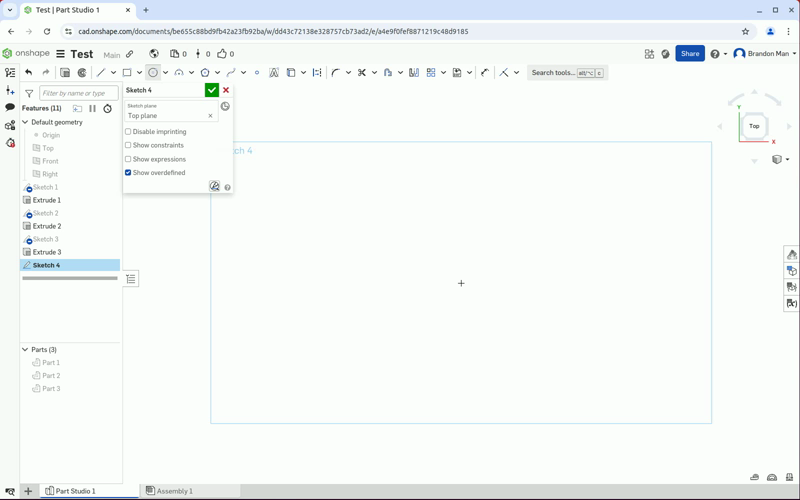
click(461, 282)
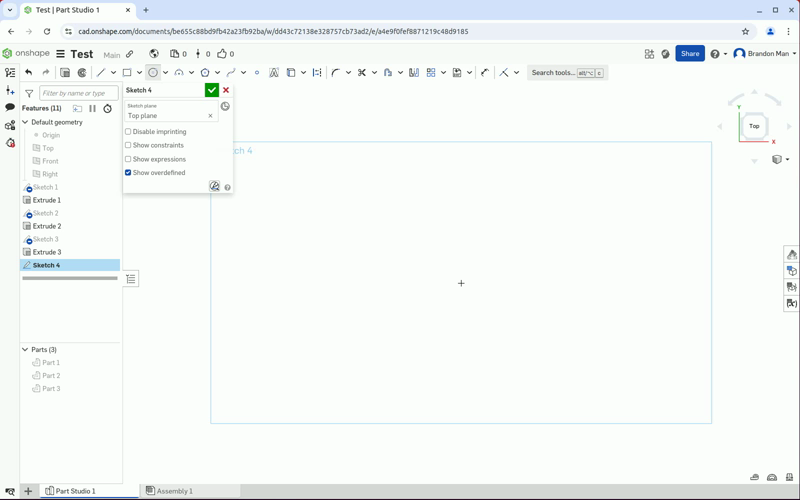
key_up(shift)
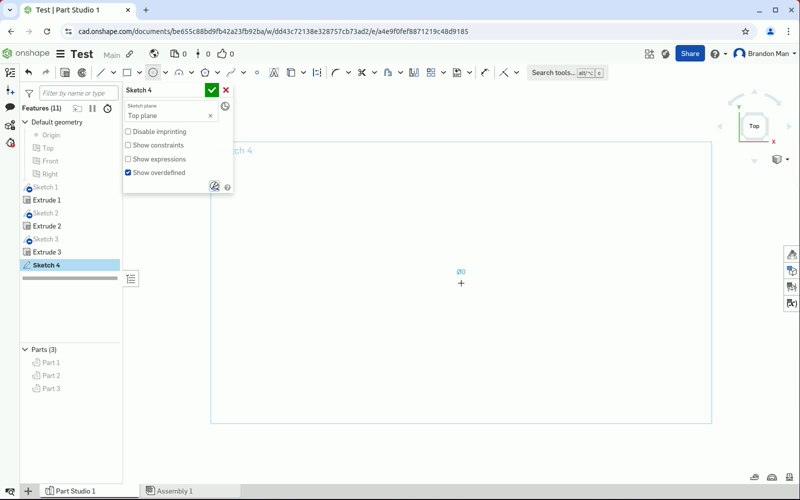
mouse_move(521, 282)
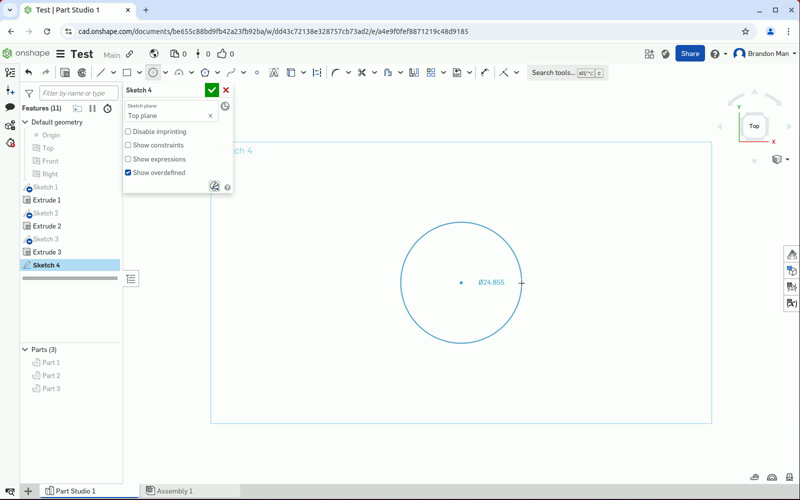
click(521, 282)
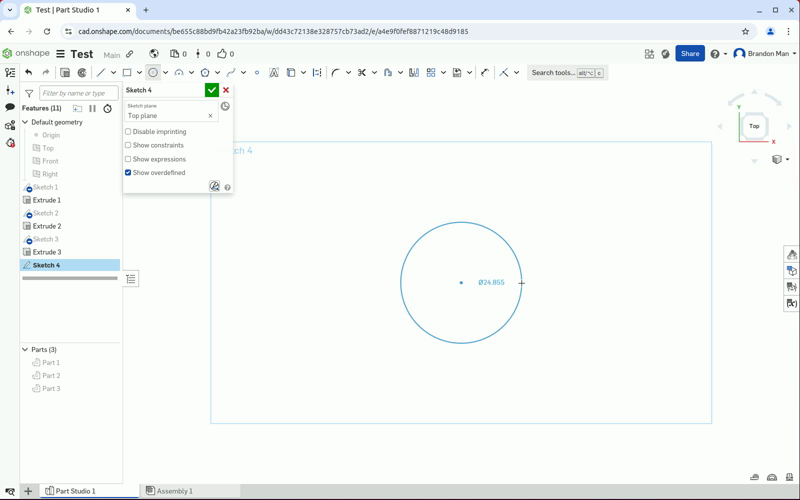
key(esc)
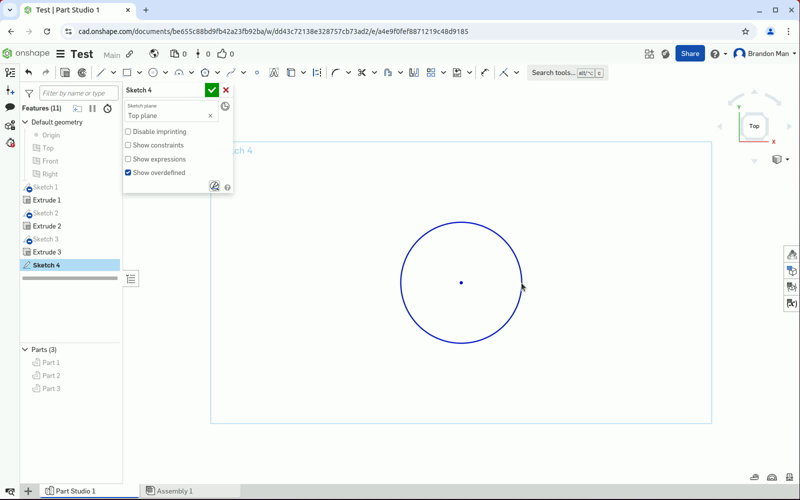
key(c)
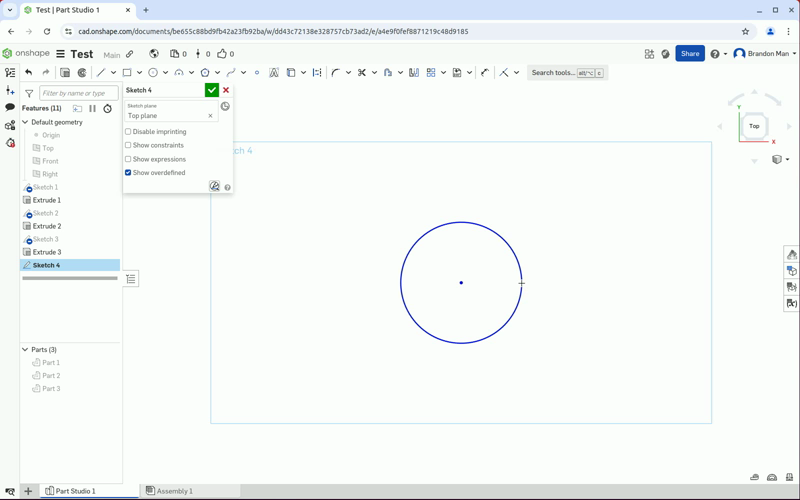
key_down(shift)
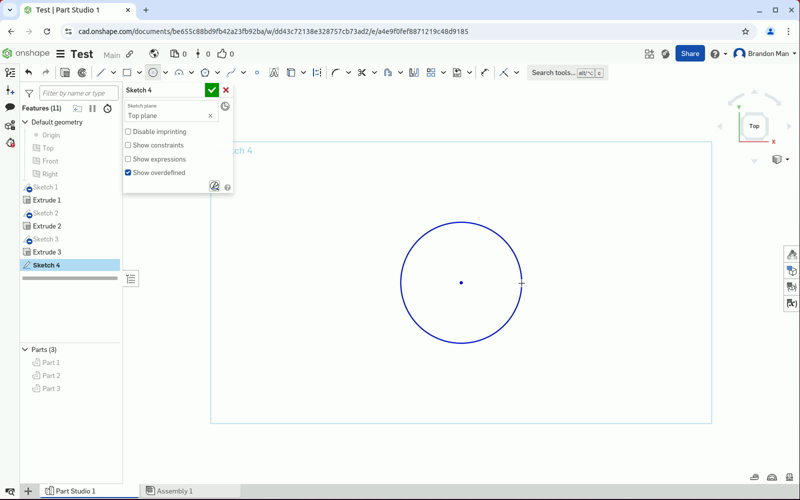
mouse_move(461, 282)
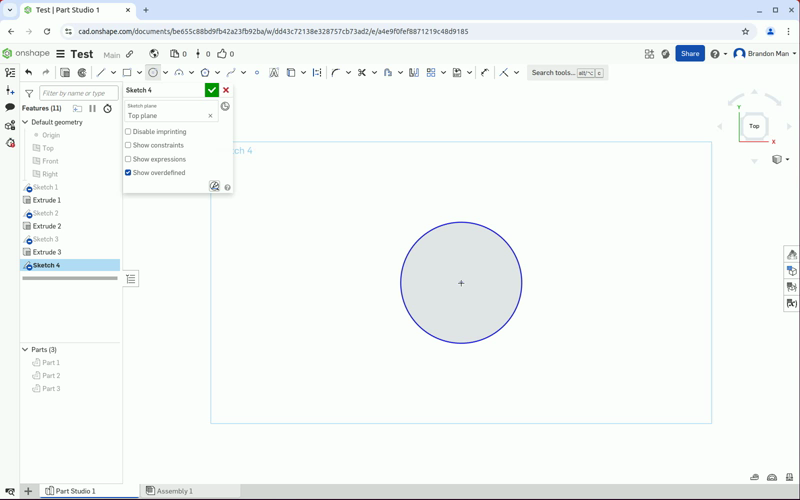
click(461, 282)
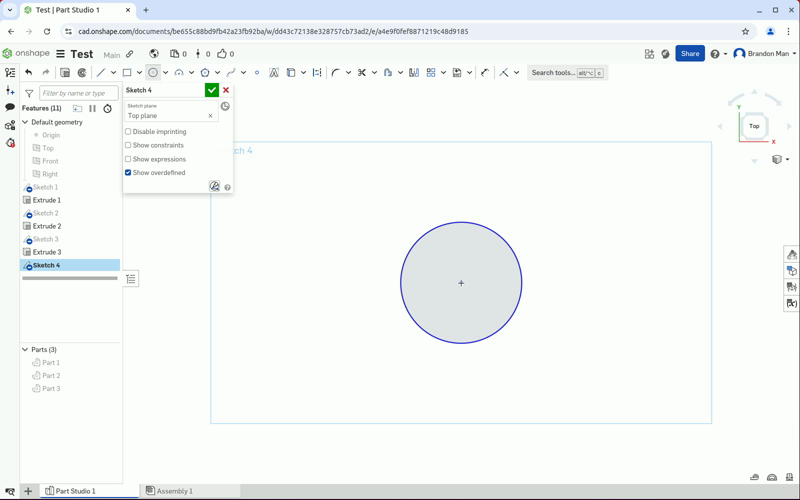
key_up(shift)
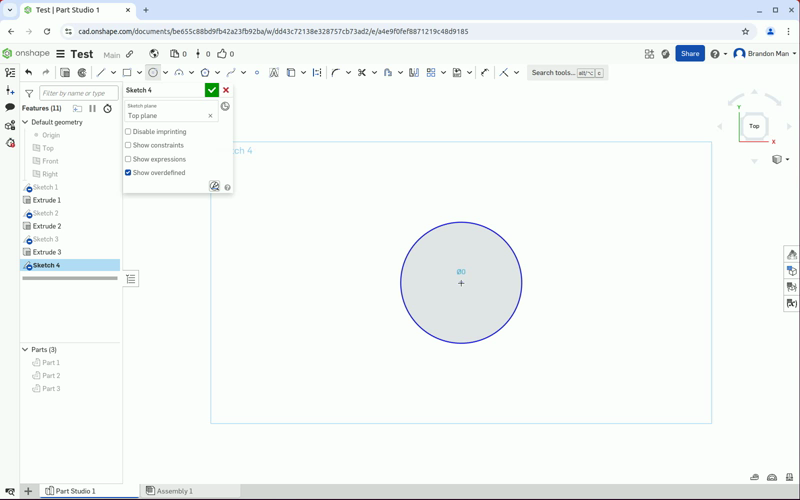
mouse_move(490, 282)
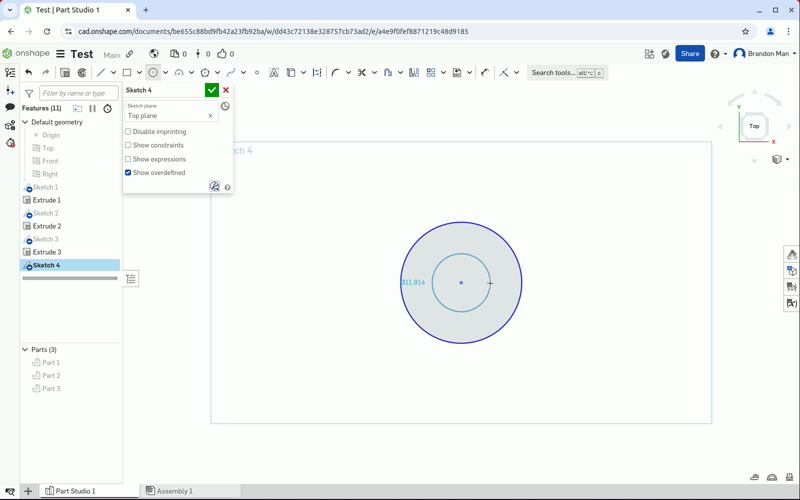
click(490, 282)
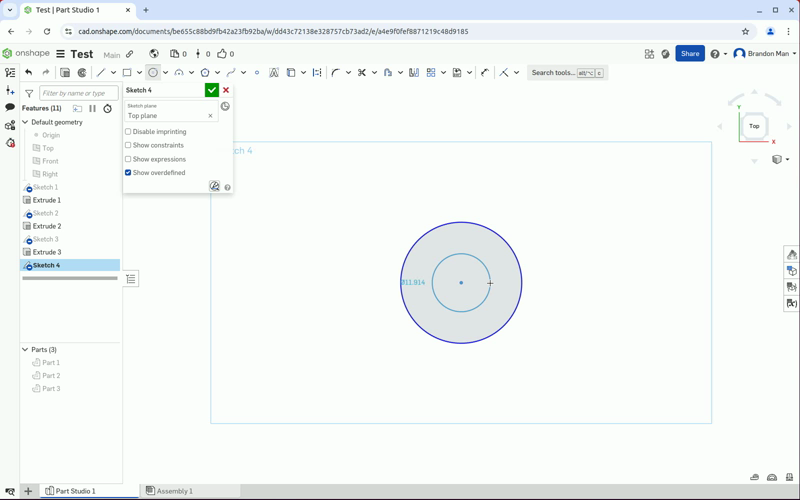
key(esc)
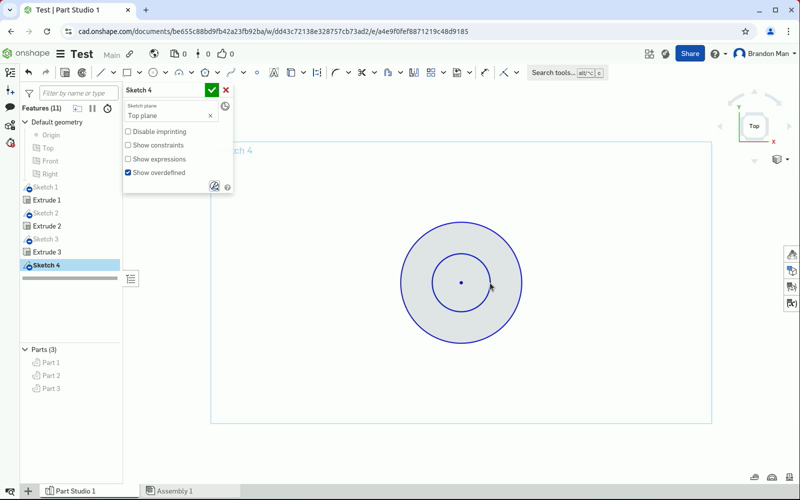
mouse_move(503, 298)
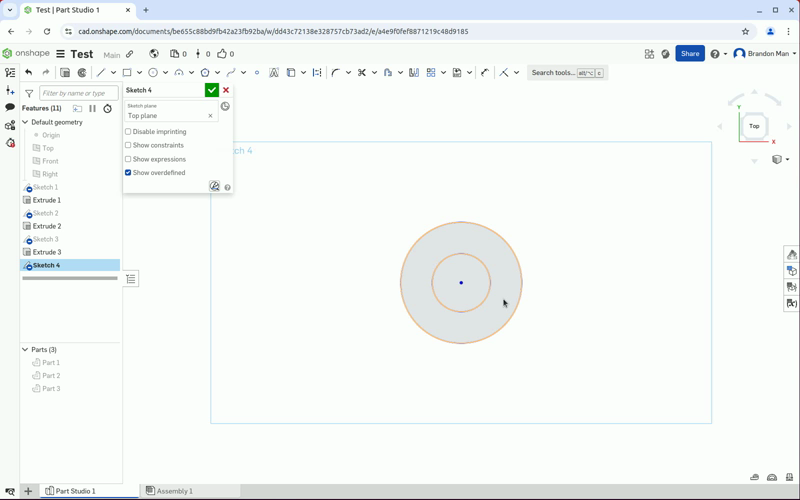
click(503, 298)
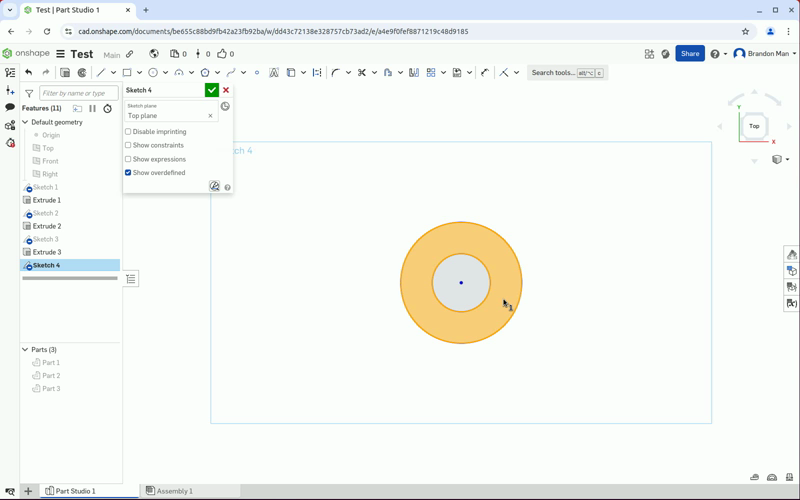
mouse_move(73, 352)
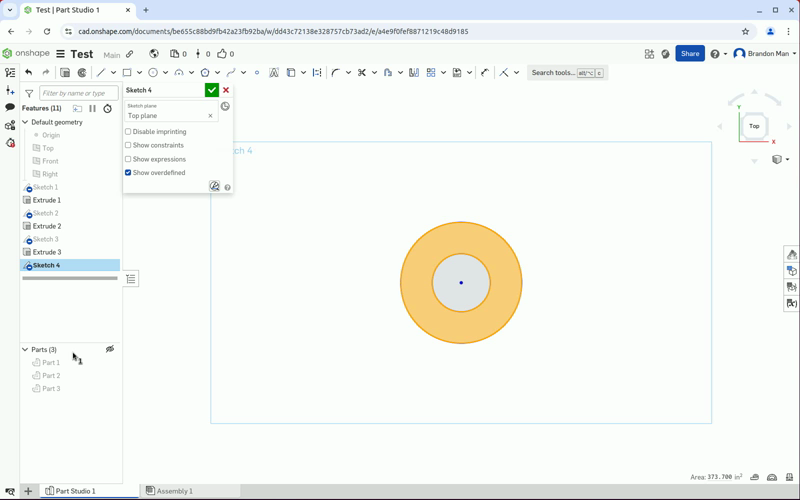
key(shift+y)
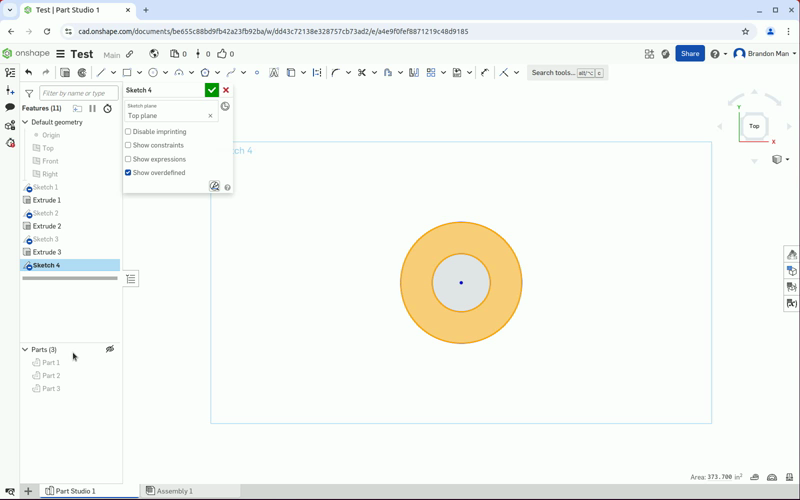
key(shift+e)
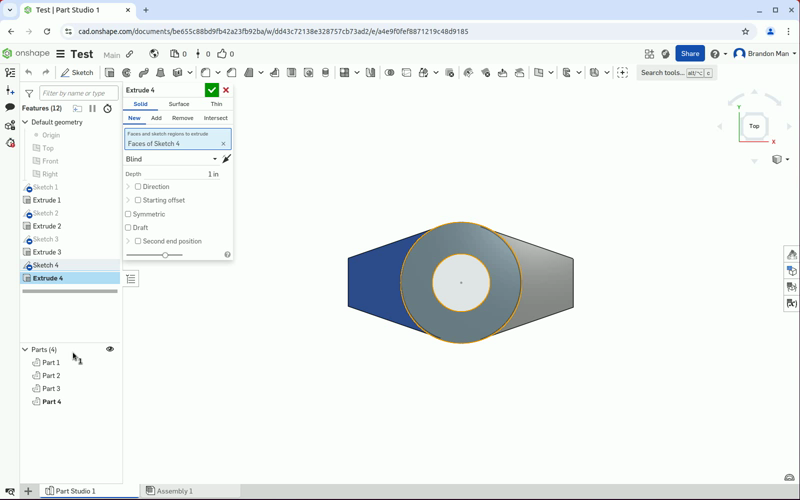
mouse_move(143, 106)
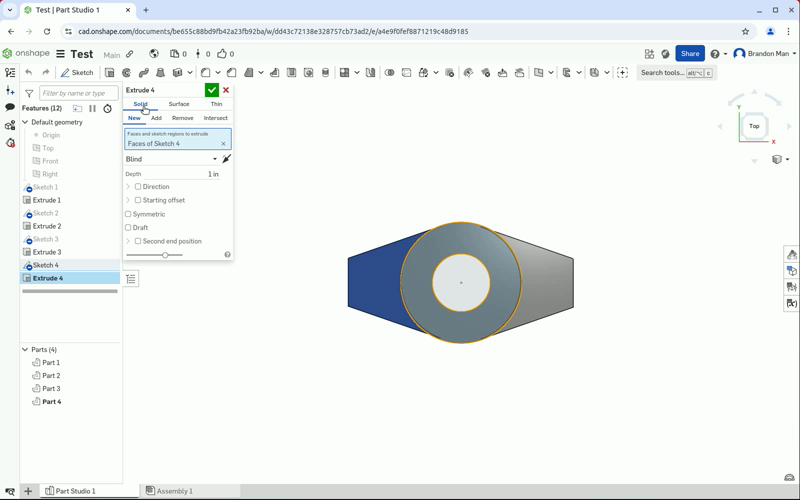
click(143, 106)
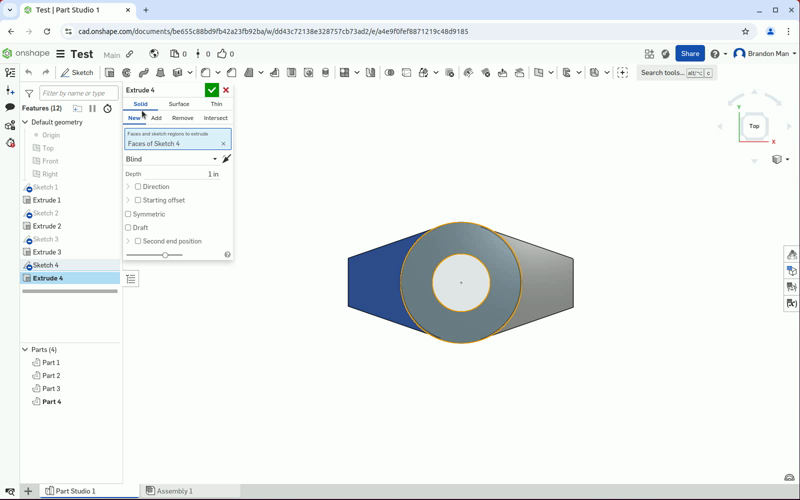
mouse_move(137, 120)
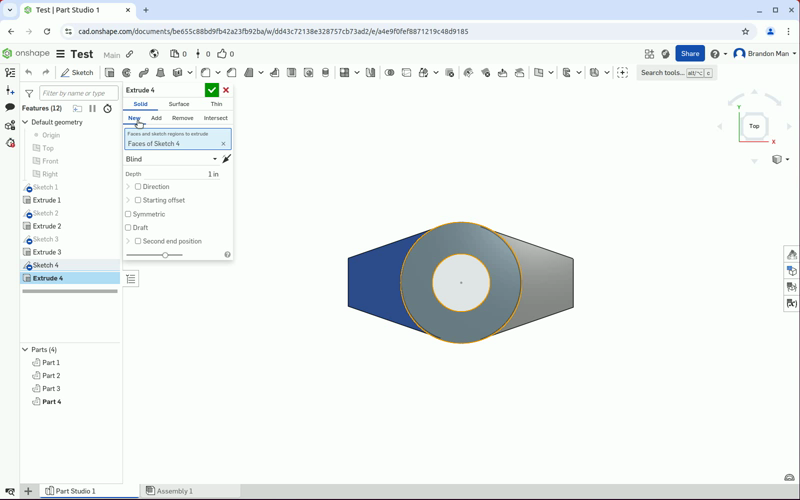
click(137, 120)
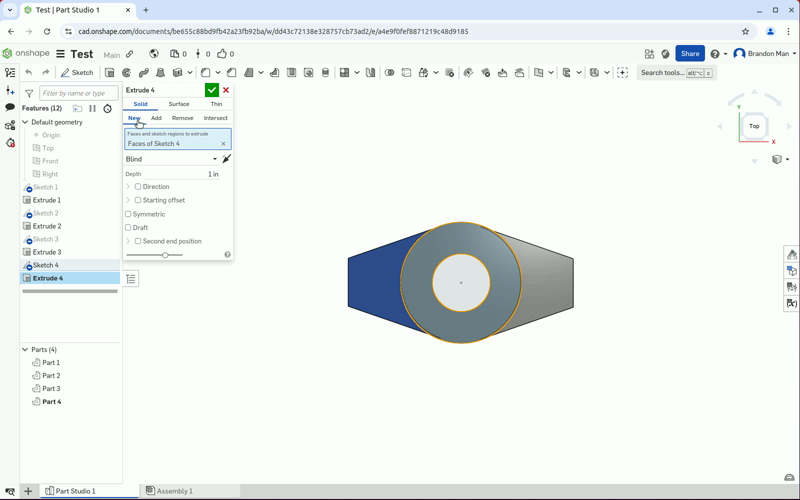
key(tab, 4)
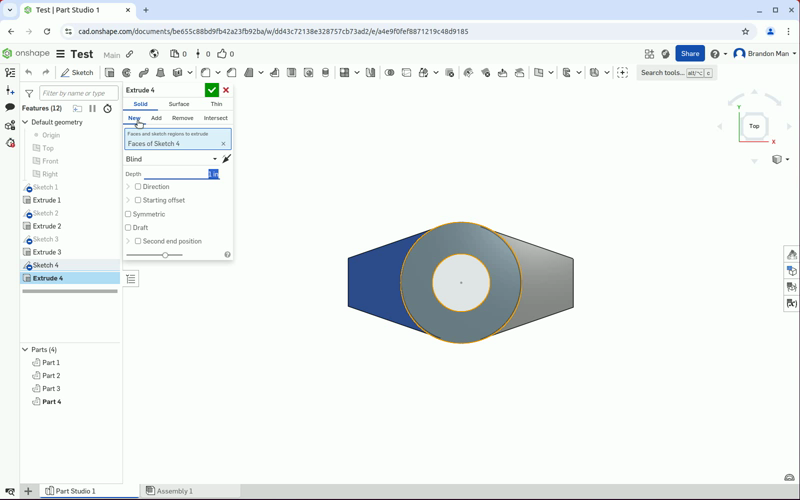
text(9.869)
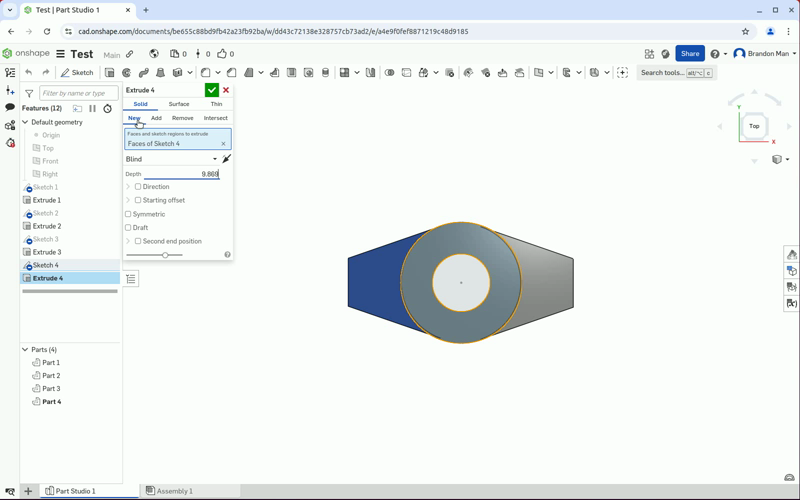
key(enter)
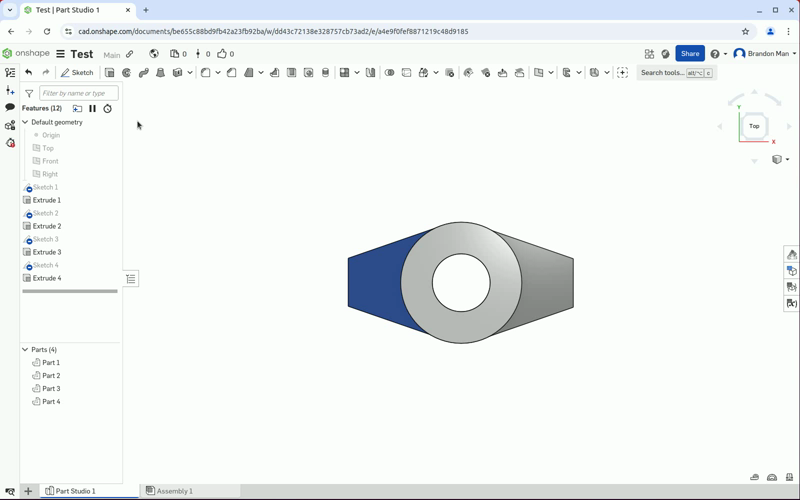
key(shift+h)
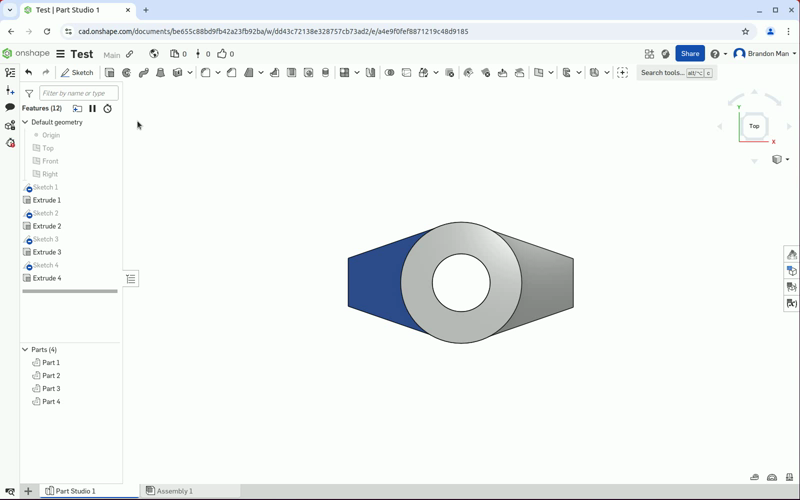
key(shift+h)
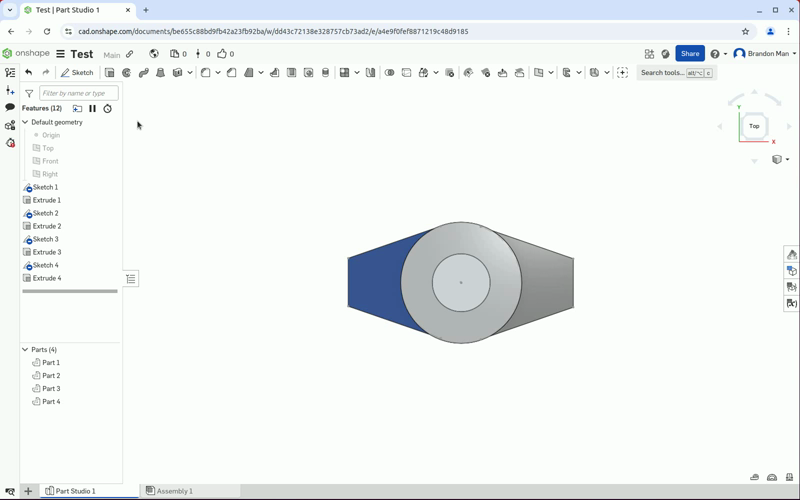
key(shift+7)
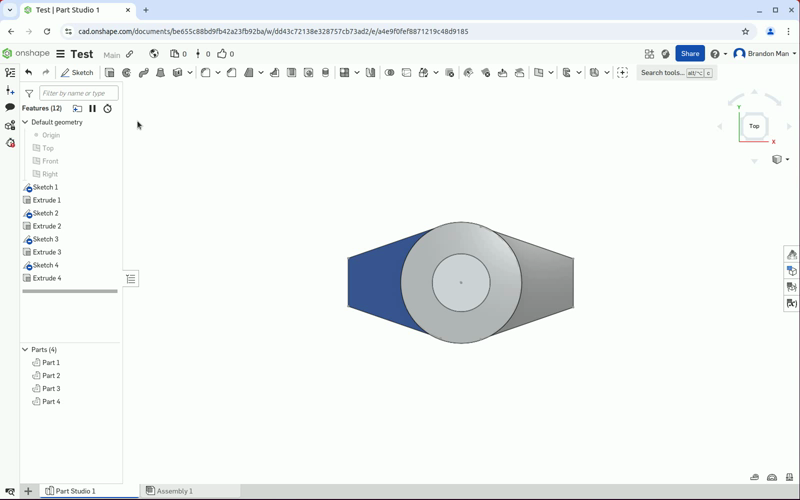
key(up, 3)
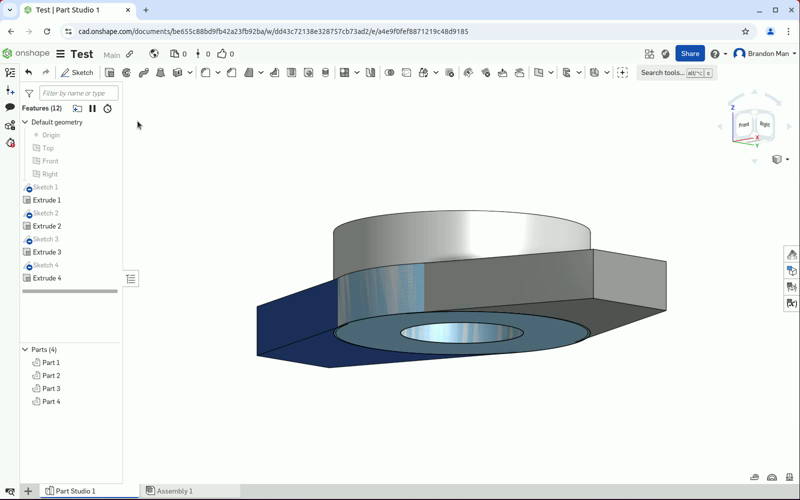
key(left, 3)
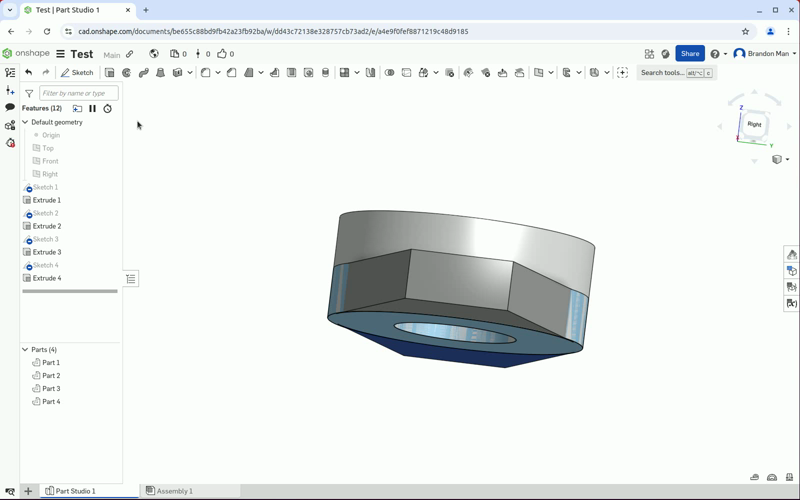
key(right, 3)
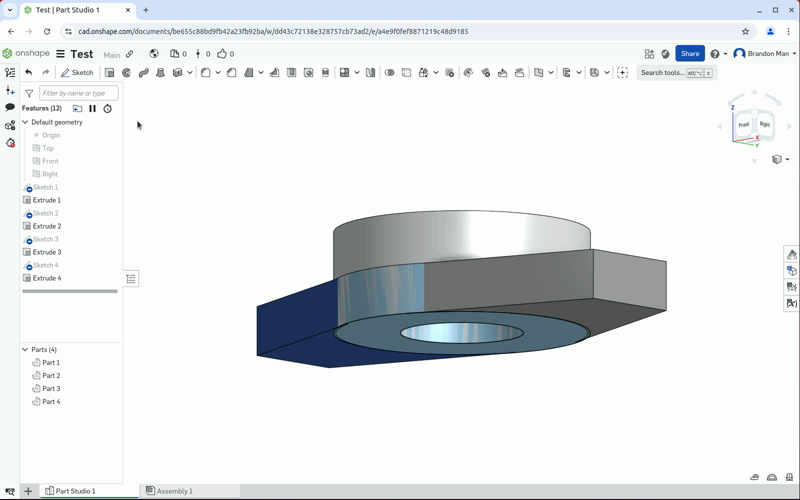
key(down, 3)
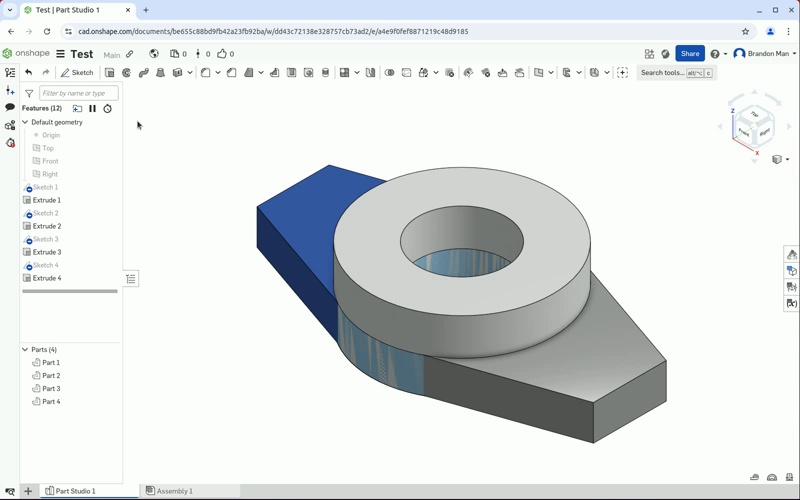
mouse_move(73, 189)
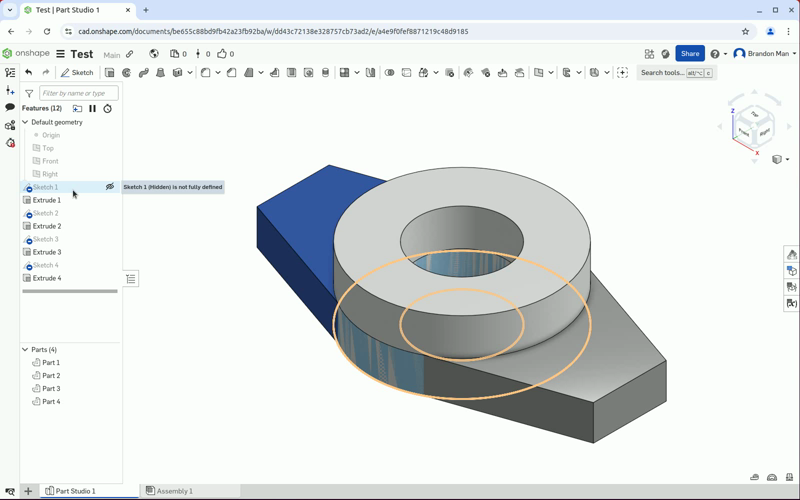
click(73, 189)